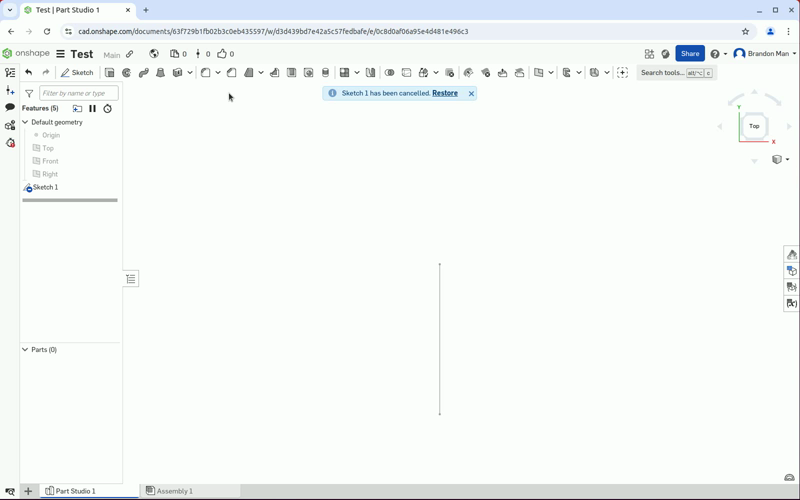
key(shift+h)
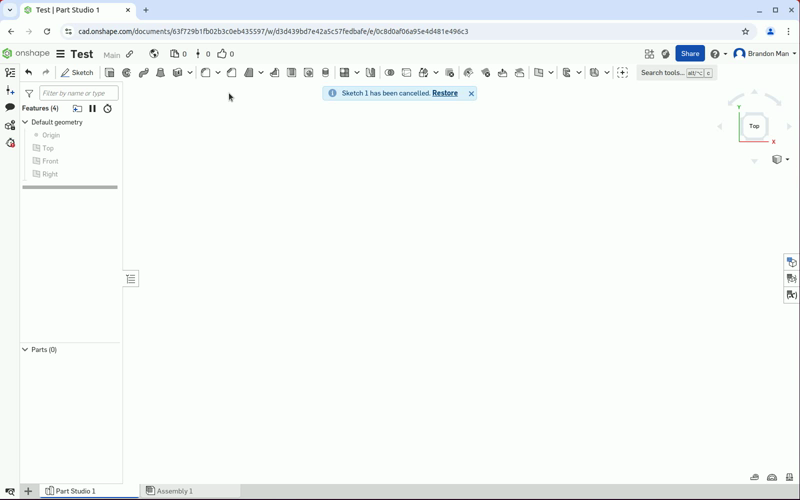
mouse_move(73, 352)
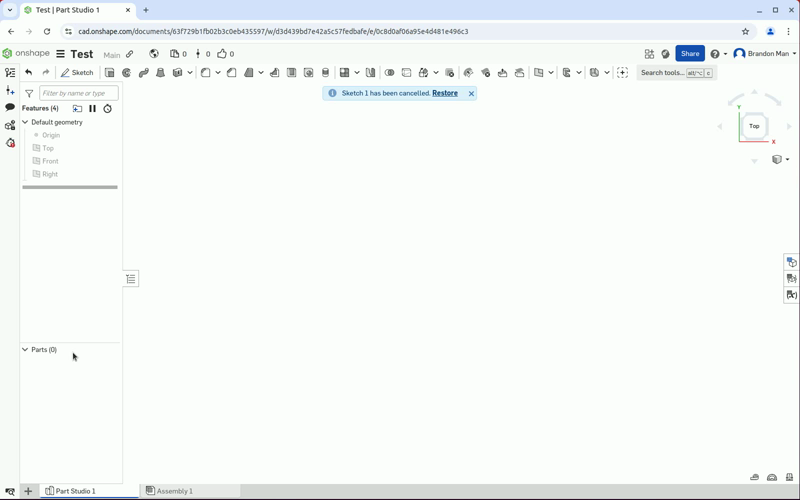
key(y)
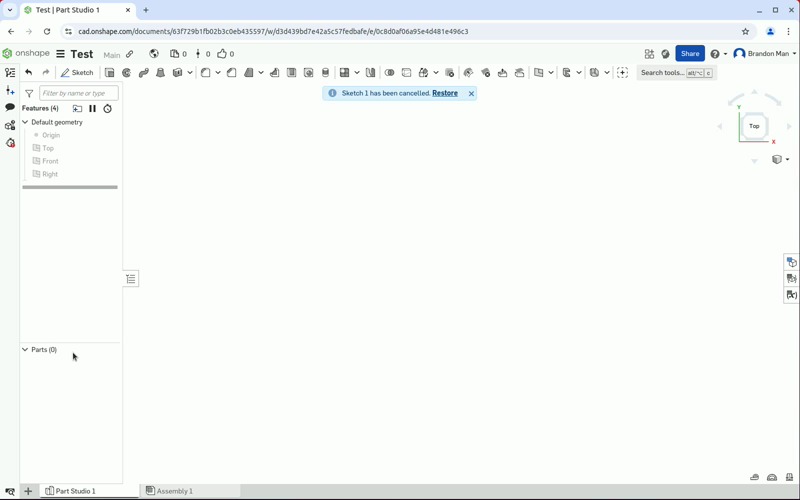
key(shift+p)
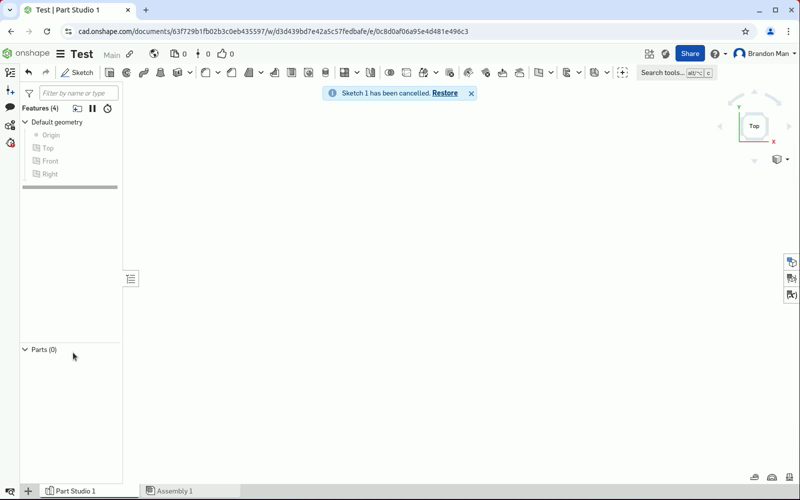
key(space)
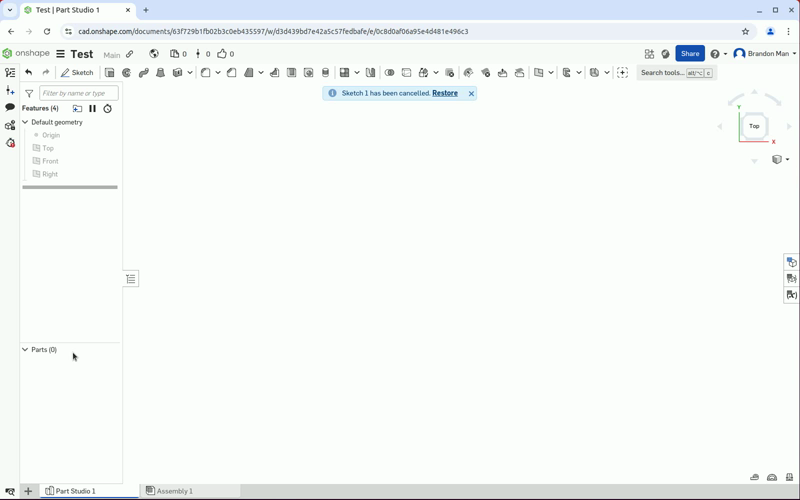
key_down(shift)
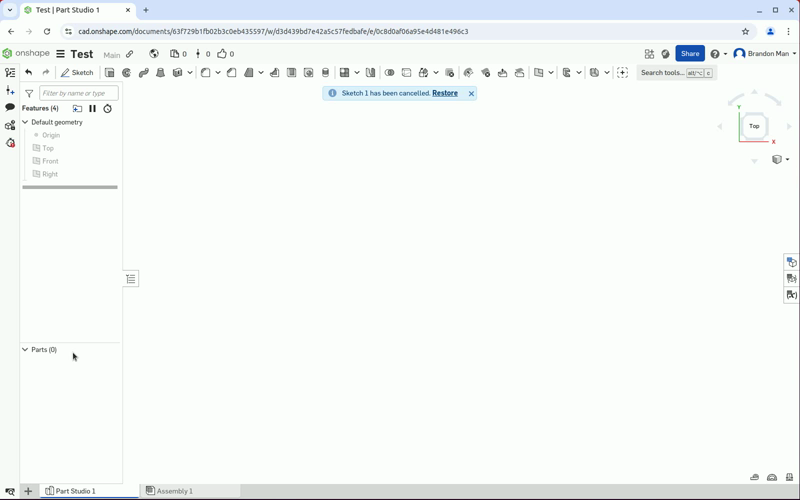
key(up)
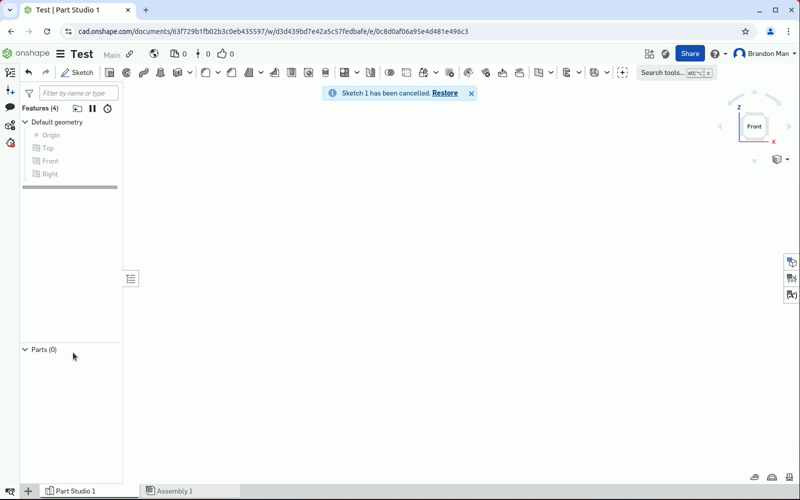
key_up(shift)
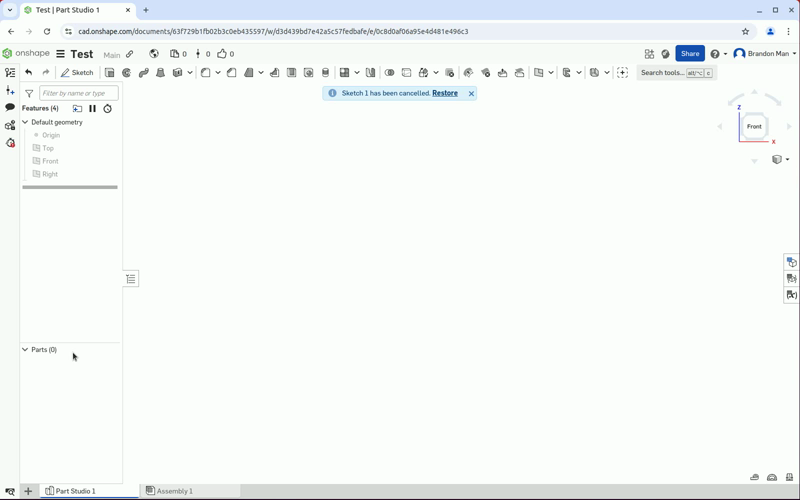
mouse_move(73, 352)
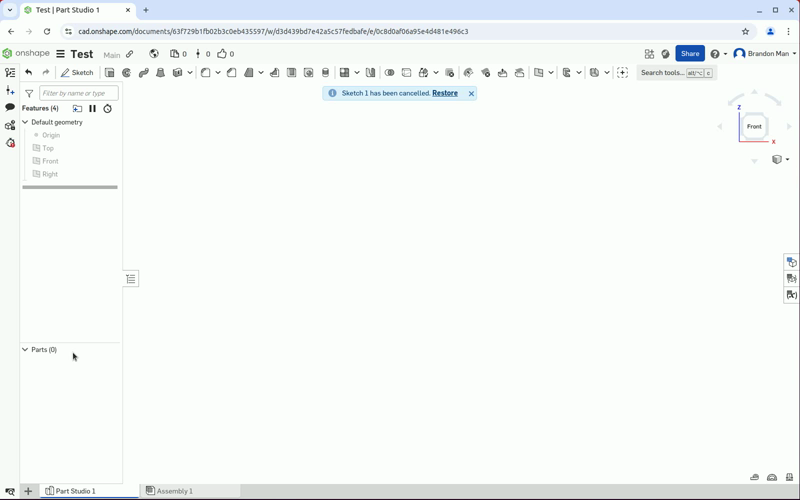
key(shift+y)
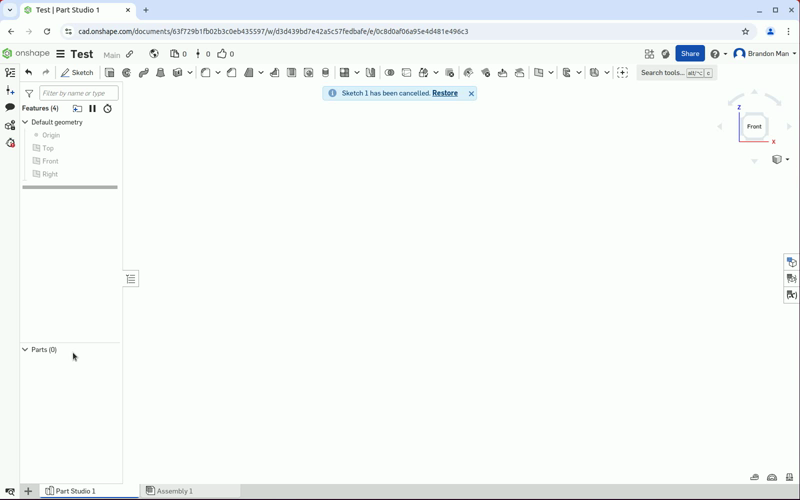
key(shift+s)
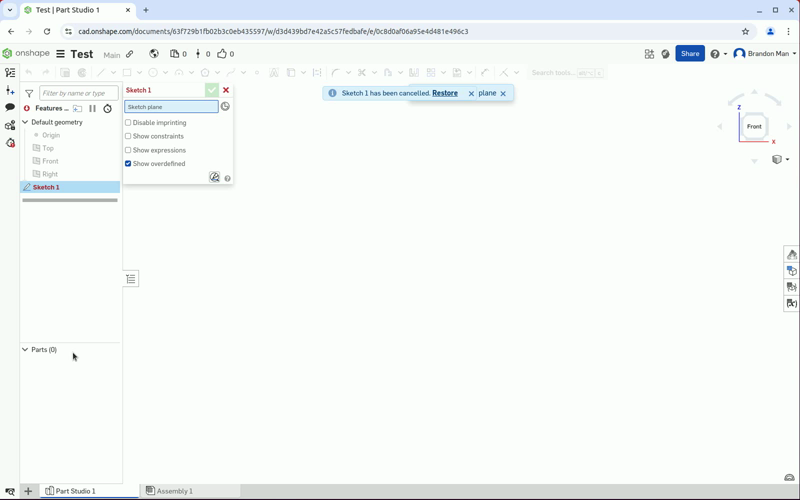
mouse_move(73, 163)
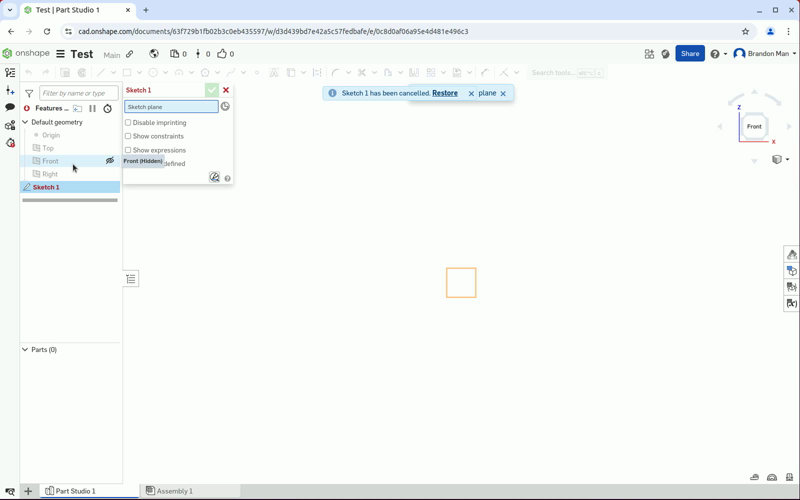
click(73, 163)
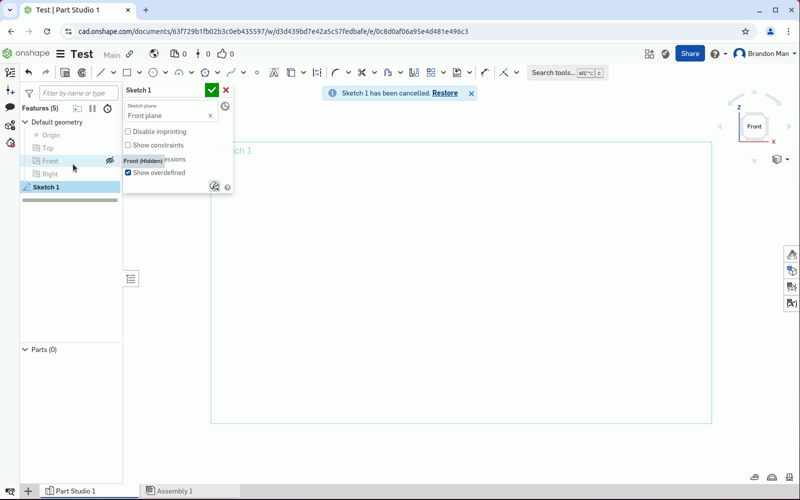
mouse_move(73, 352)
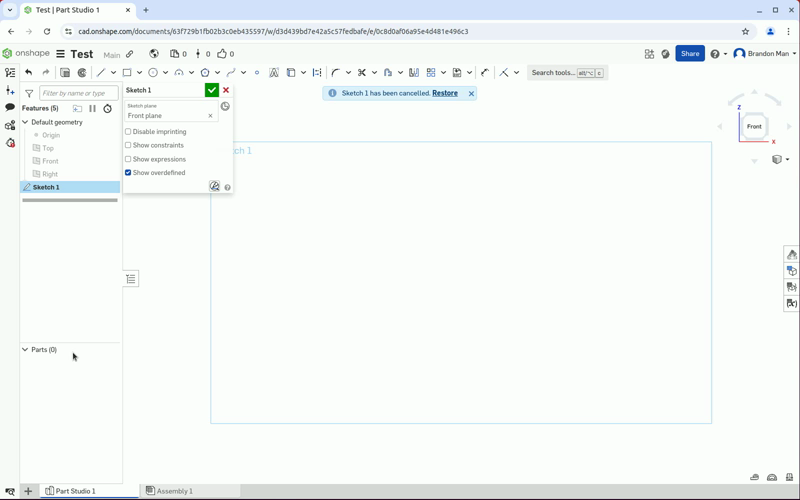
key(y)
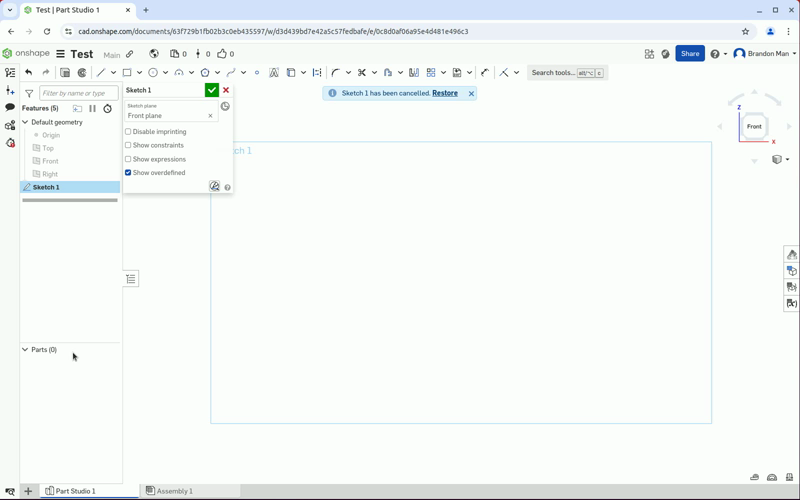
key(l)
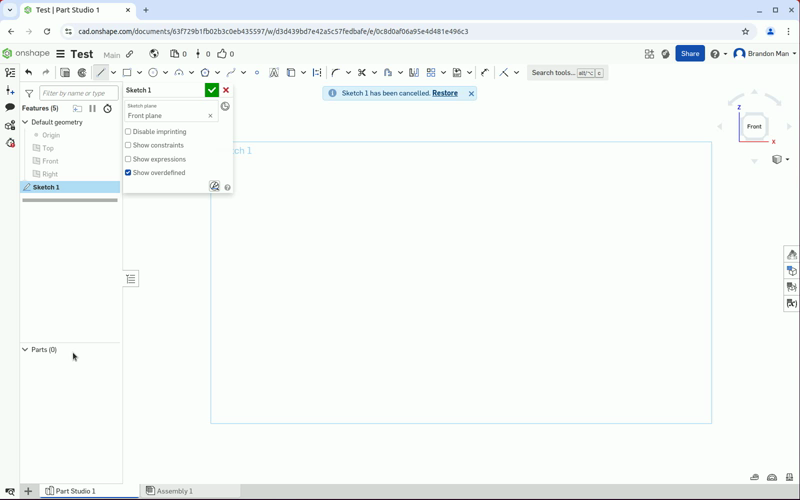
key_down(shift)
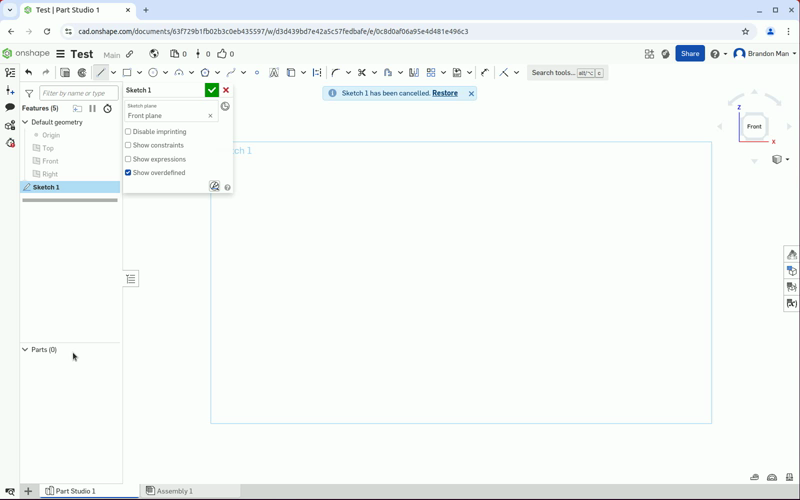
mouse_move(439, 319)
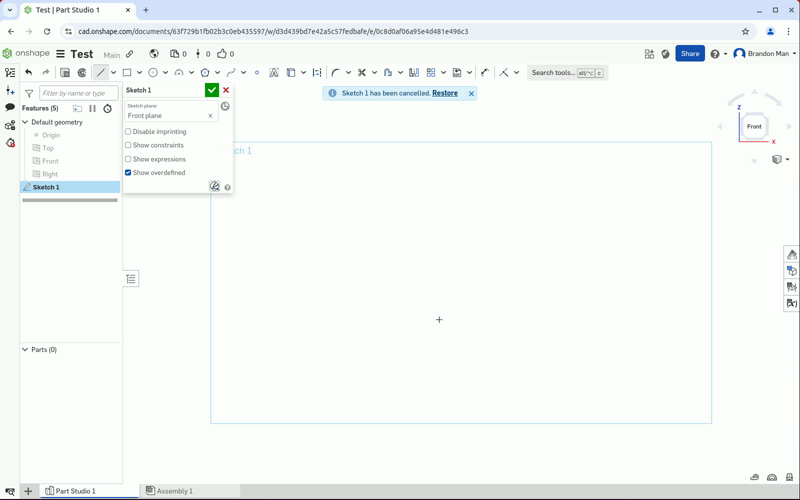
click(439, 319)
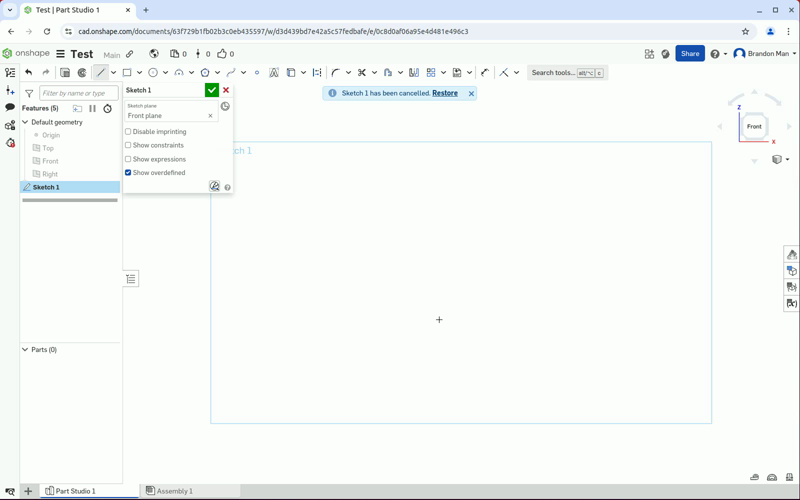
key_up(shift)
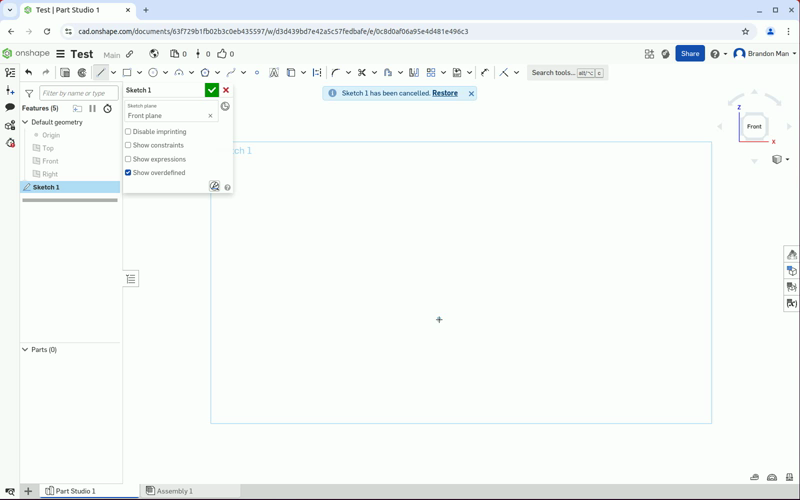
key_down(shift)
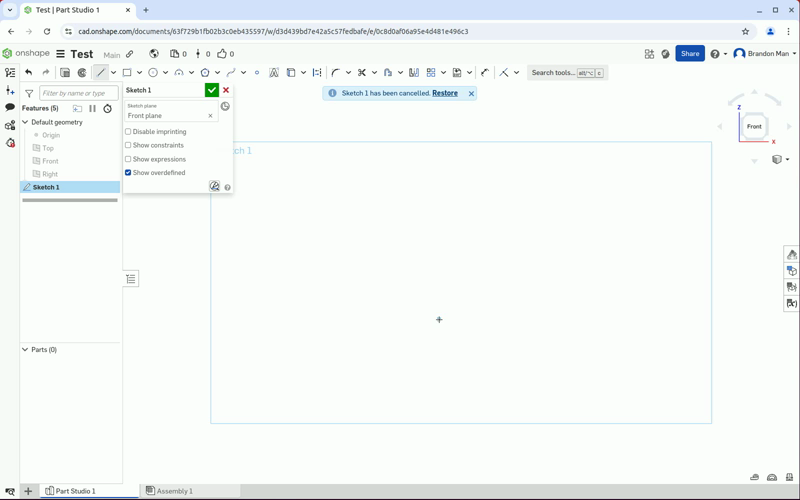
mouse_move(469, 319)
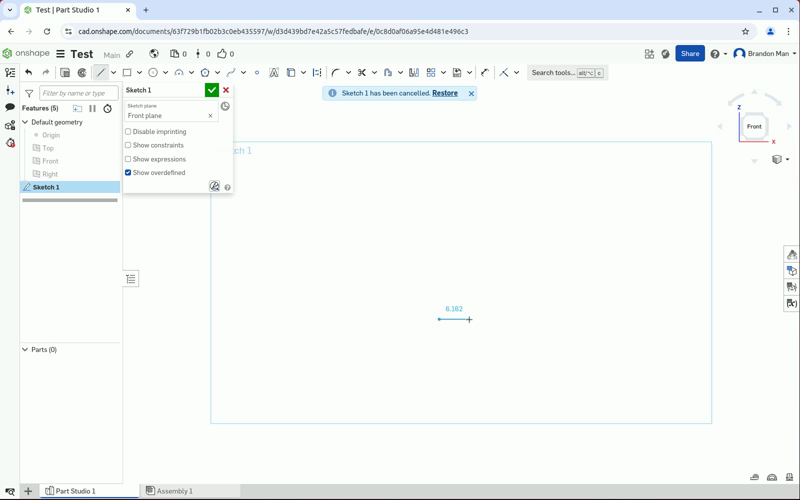
mouse_move(481, 319)
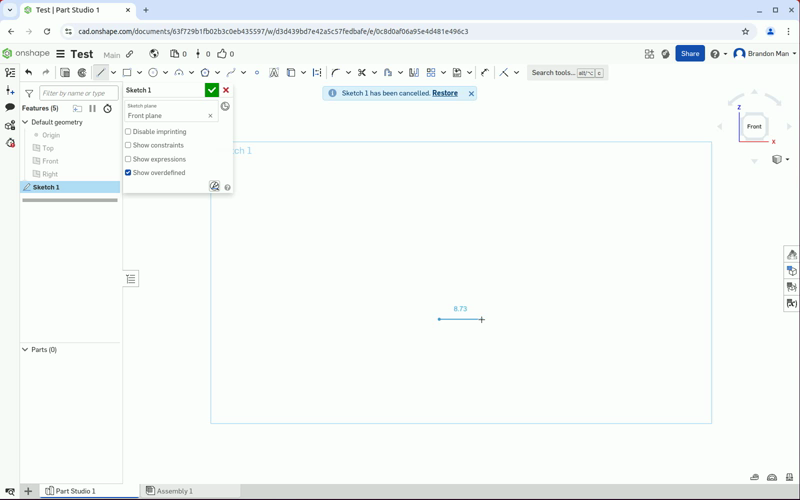
click(481, 319)
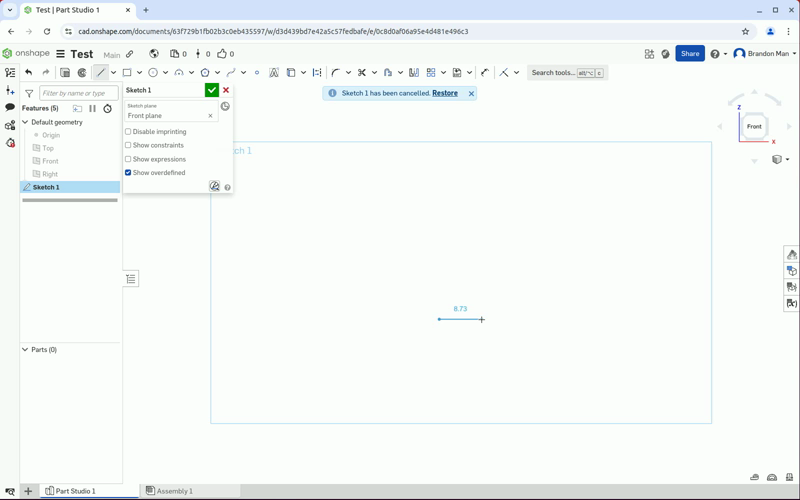
key_up(shift)
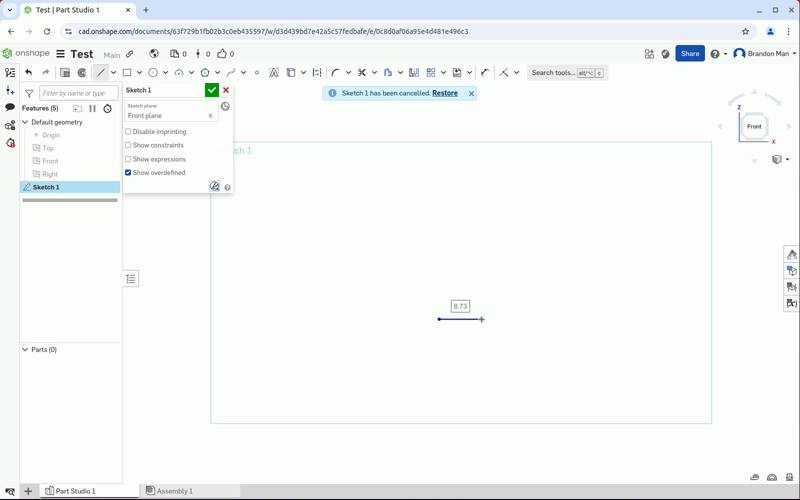
key_down(shift)
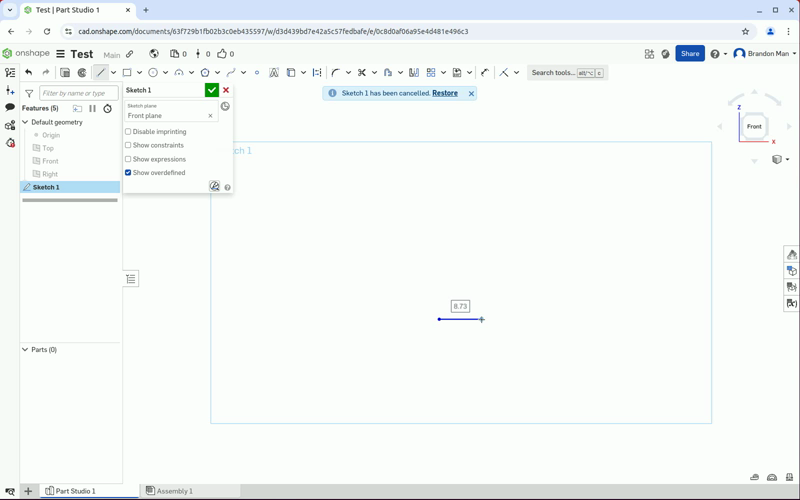
mouse_move(481, 246)
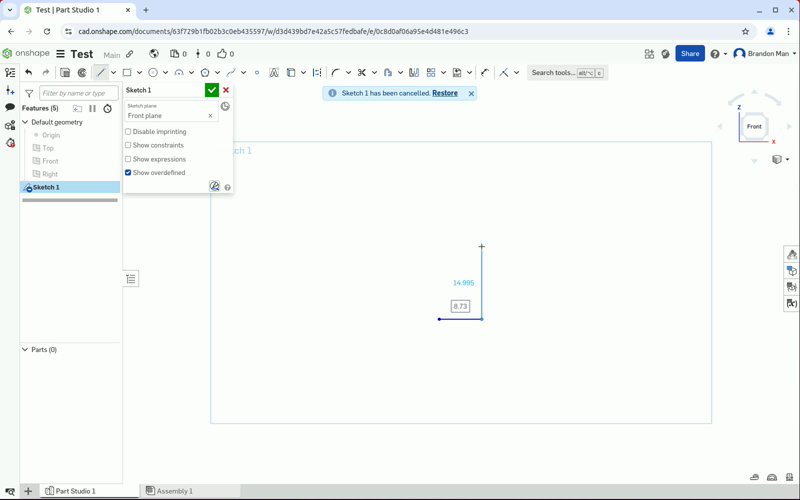
click(481, 246)
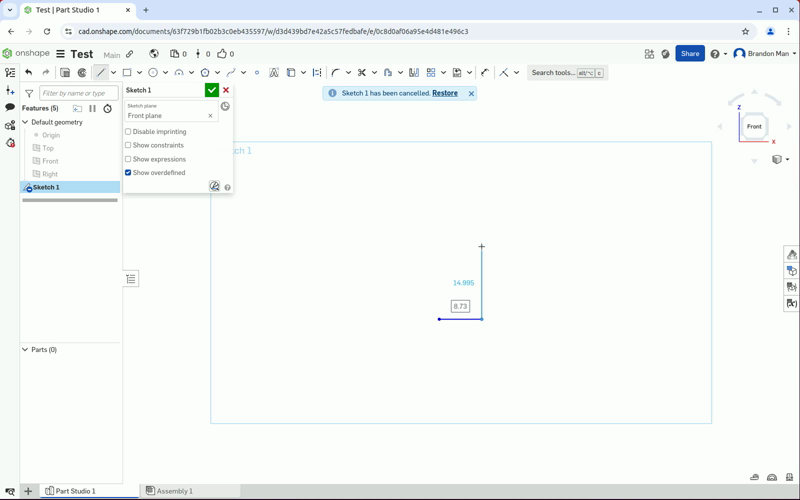
key_up(shift)
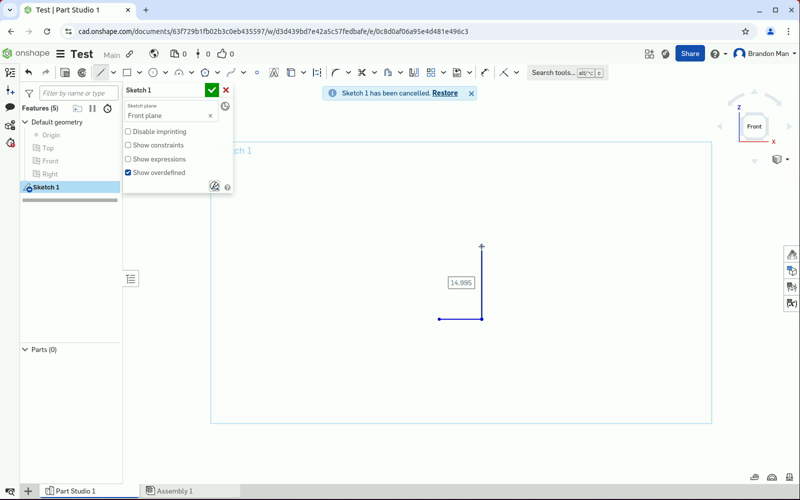
key_down(shift)
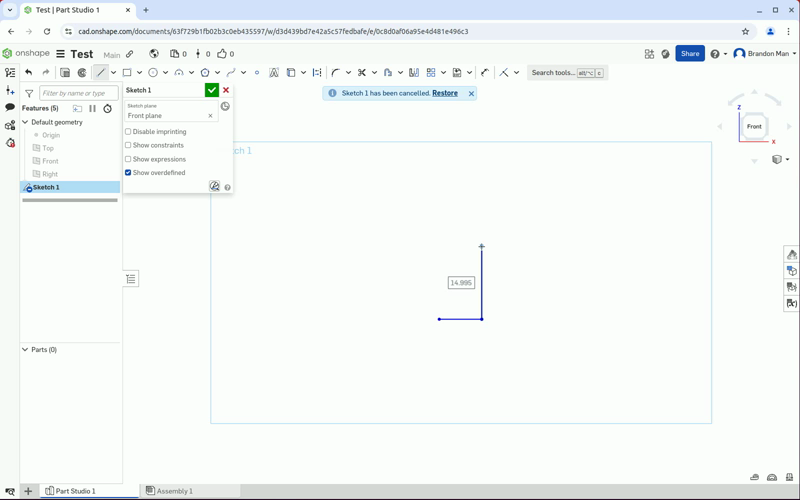
mouse_move(511, 246)
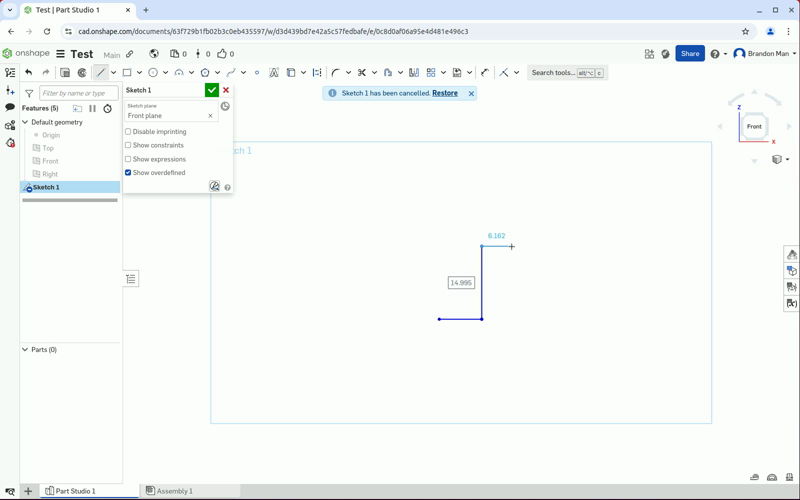
mouse_move(439, 246)
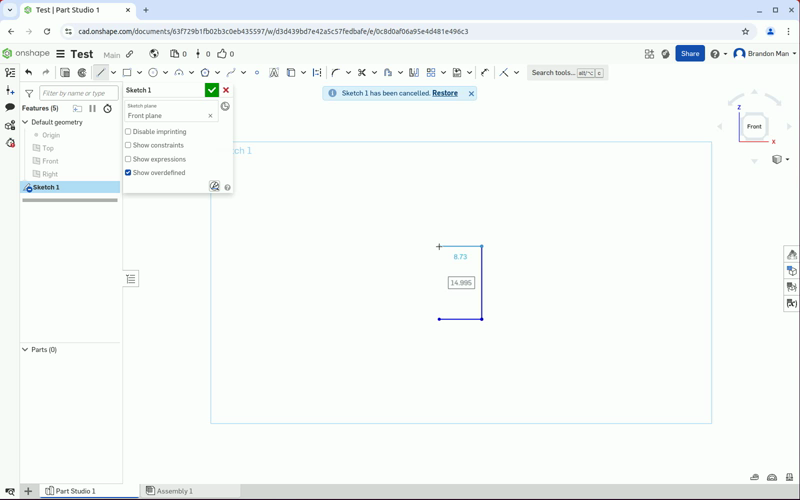
click(439, 246)
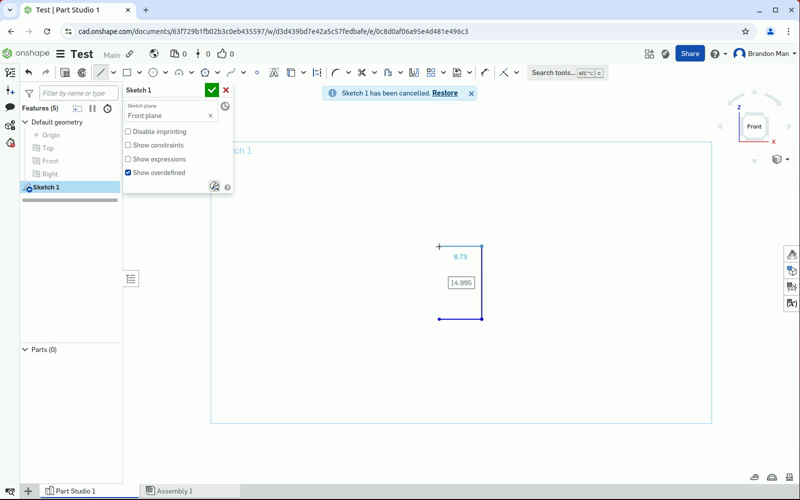
key_up(shift)
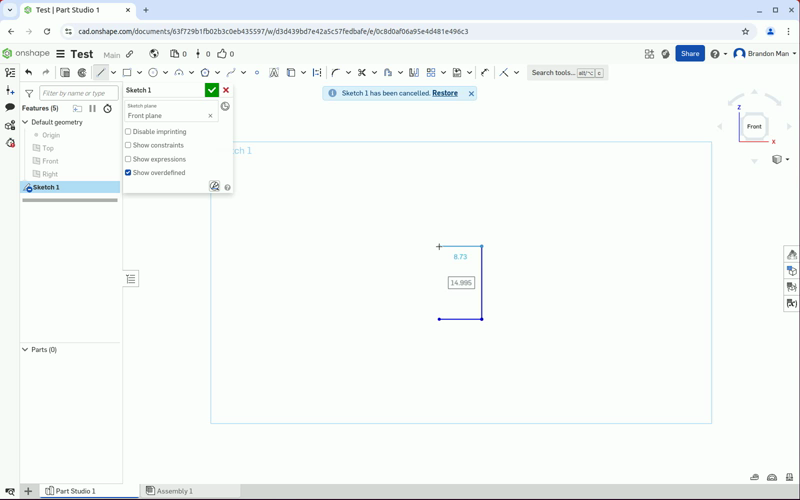
key_down(shift)
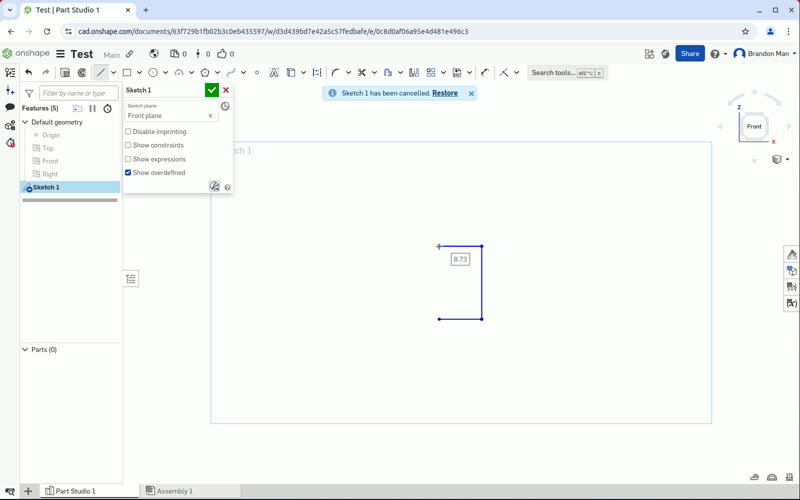
mouse_move(439, 319)
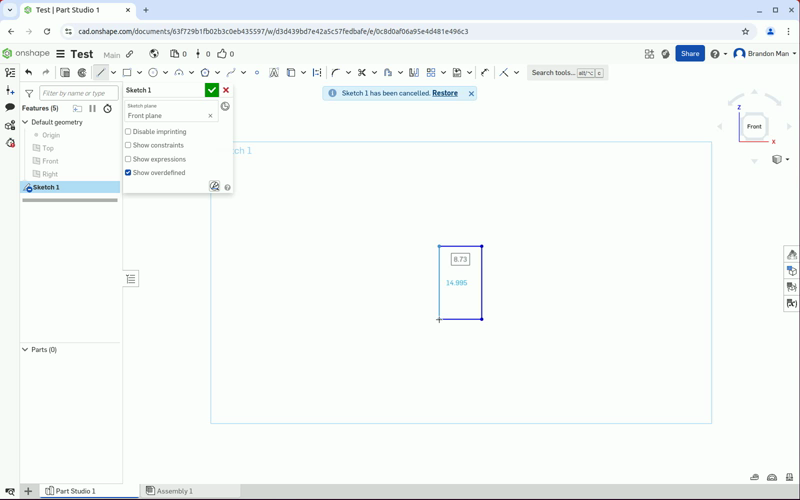
key_up(shift)
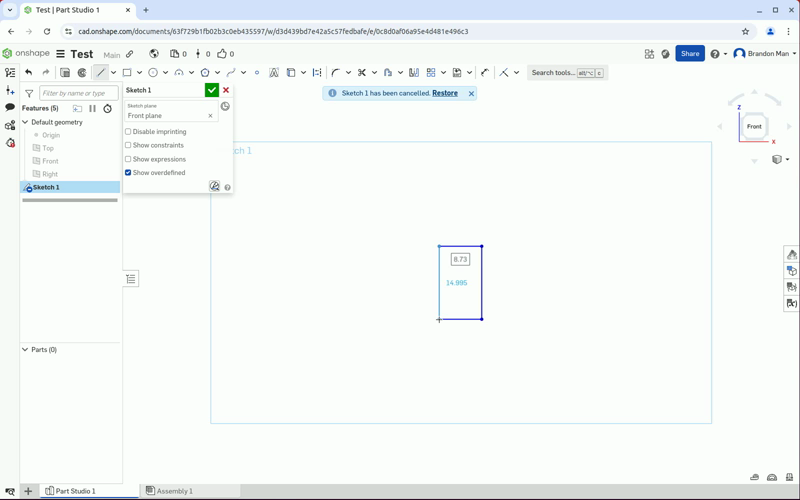
click(439, 319)
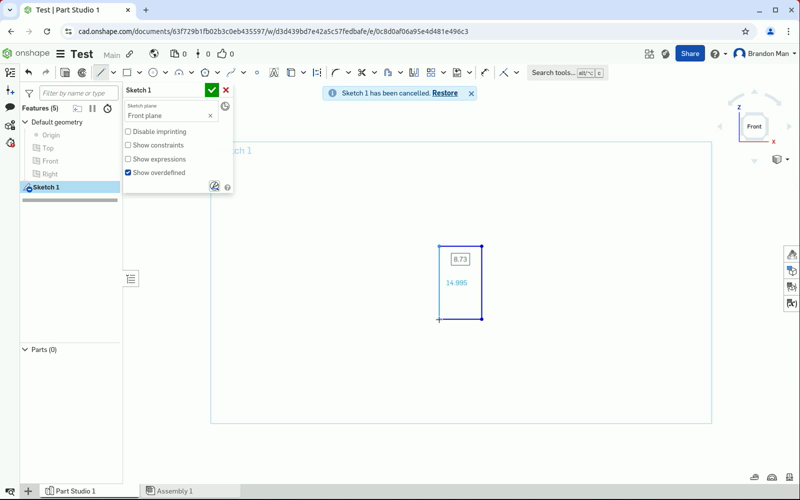
key(esc)
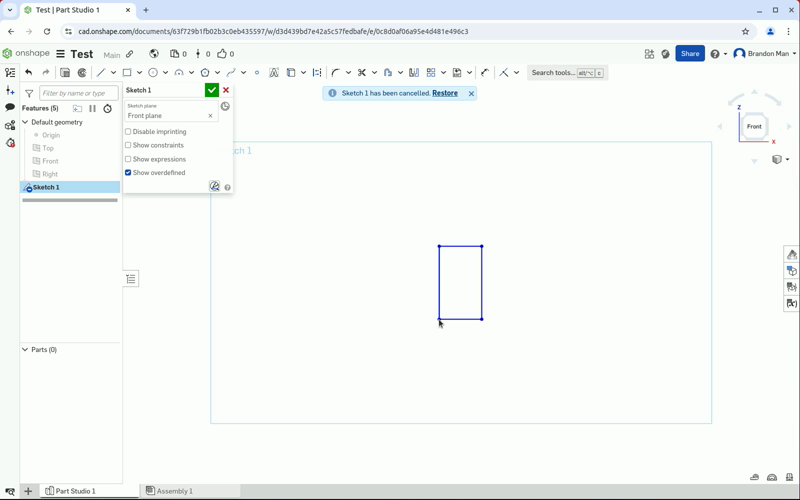
mouse_move(457, 316)
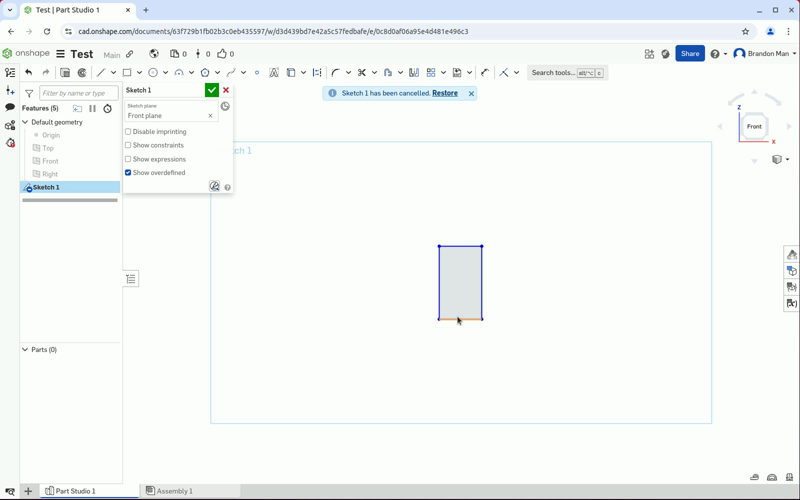
click(457, 316)
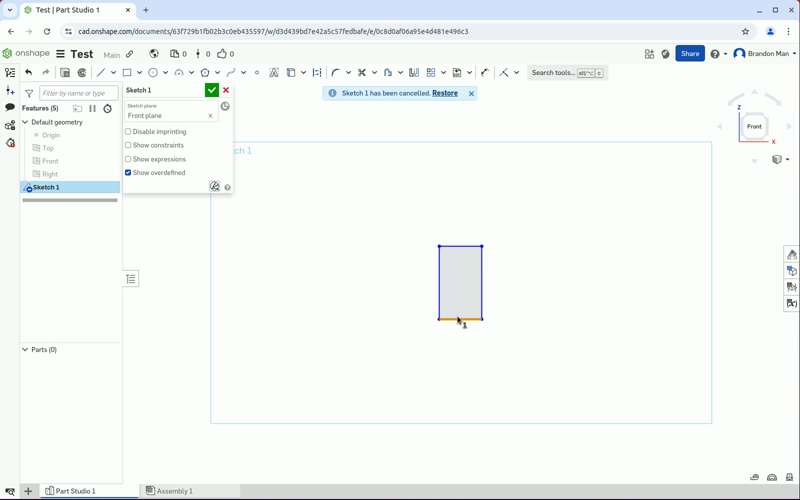
mouse_move(73, 352)
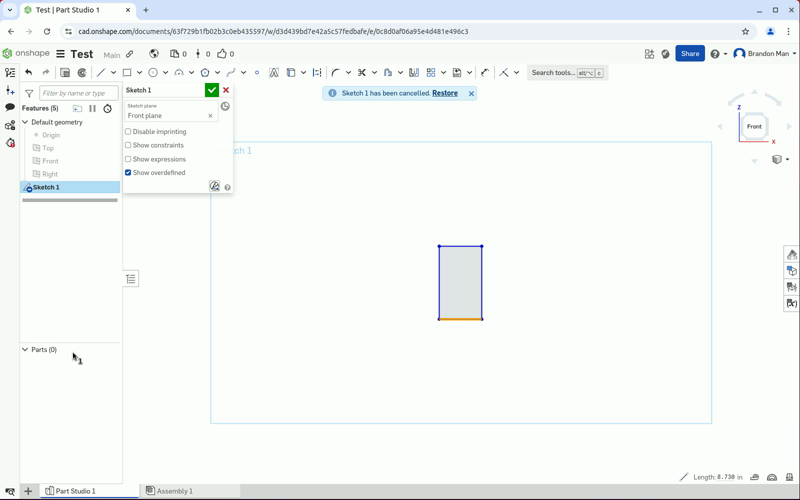
key(shift+y)
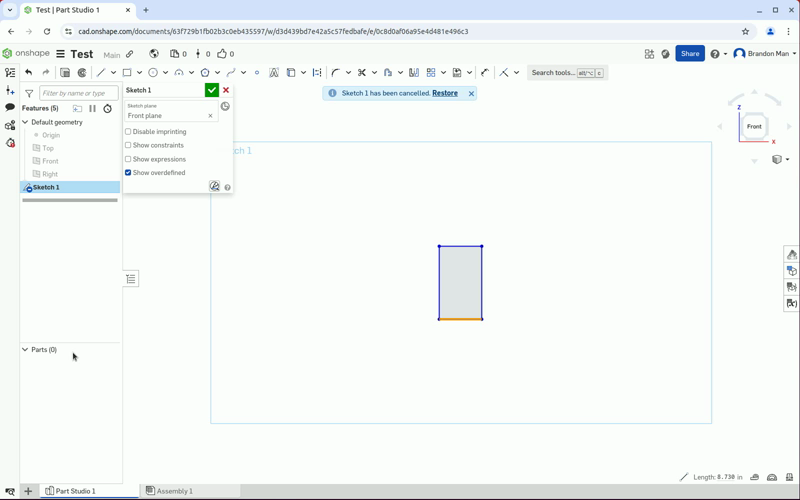
key(shift+e)
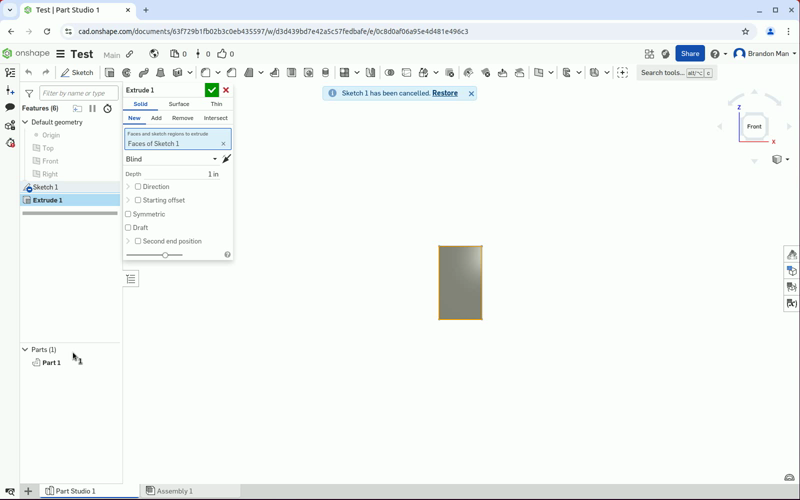
mouse_move(143, 106)
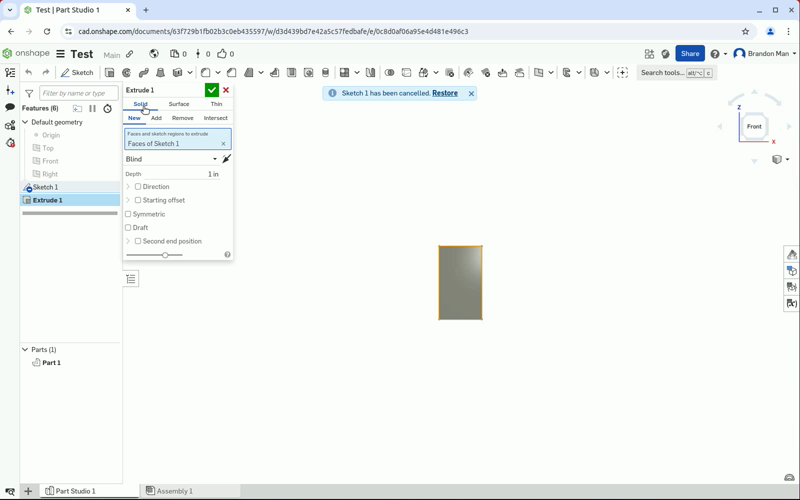
click(143, 106)
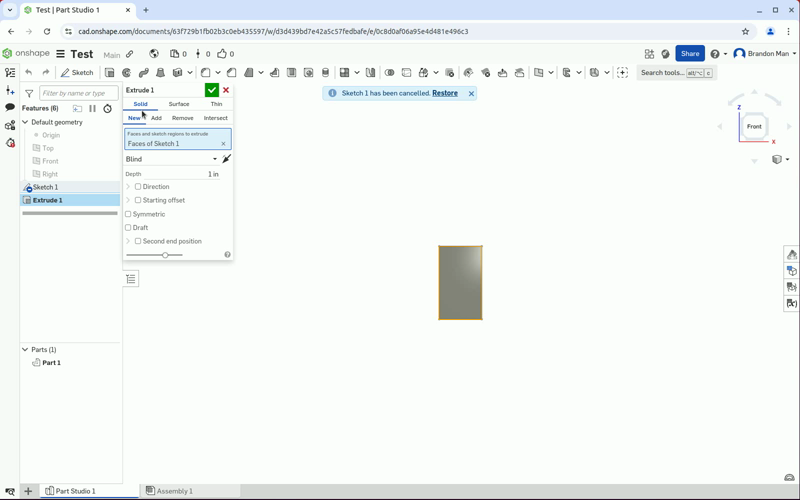
mouse_move(137, 120)
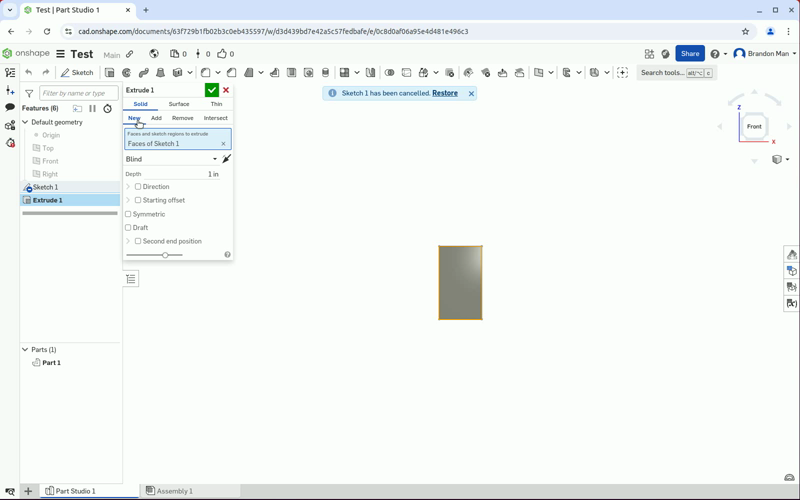
click(137, 120)
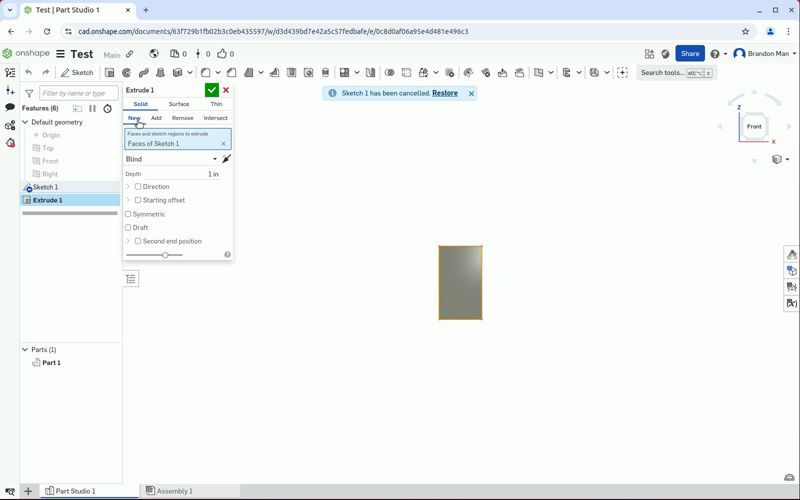
key(tab, 4)
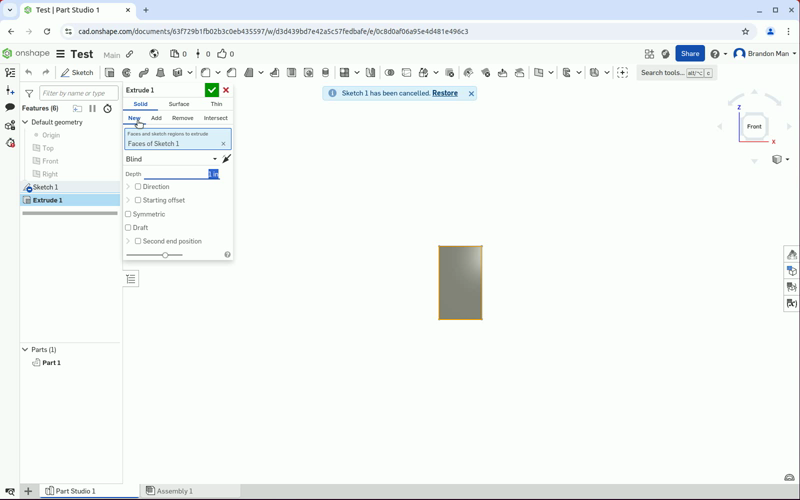
text(6.018)
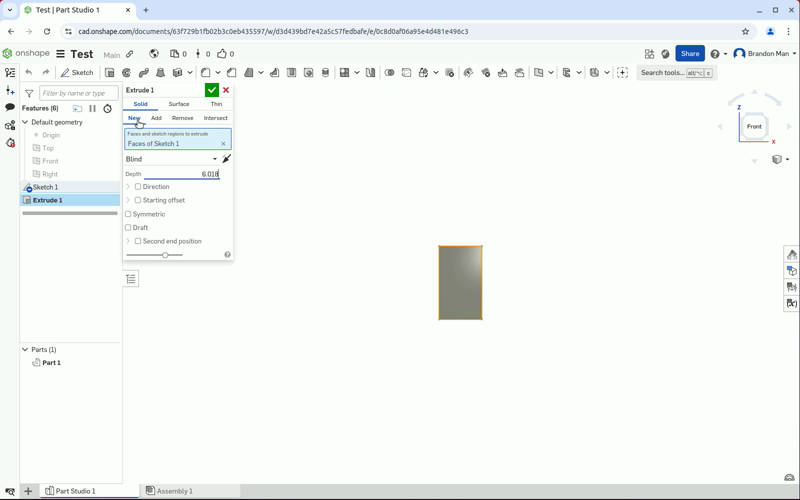
key(enter)
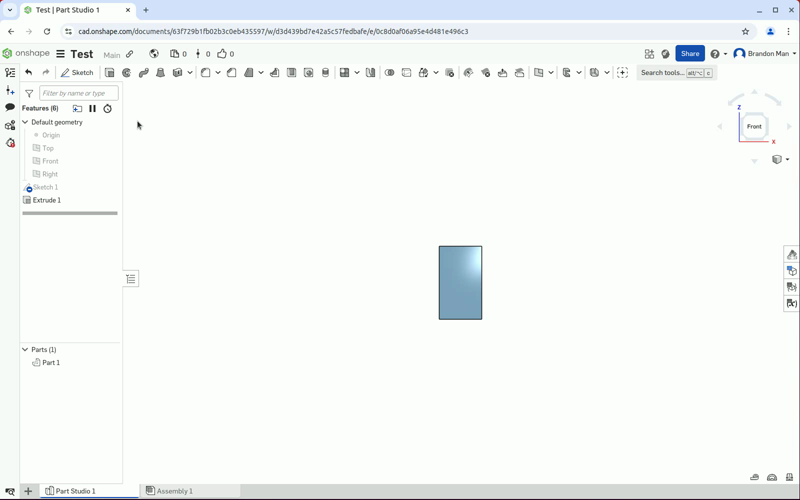
key(shift+h)
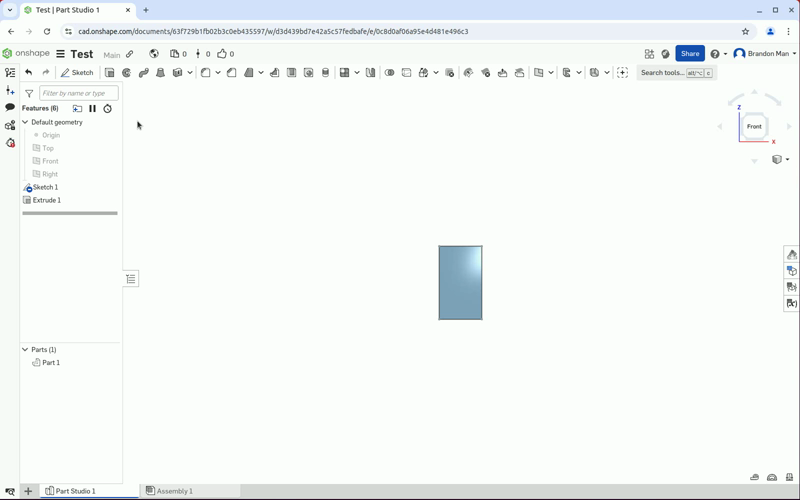
key(shift+h)
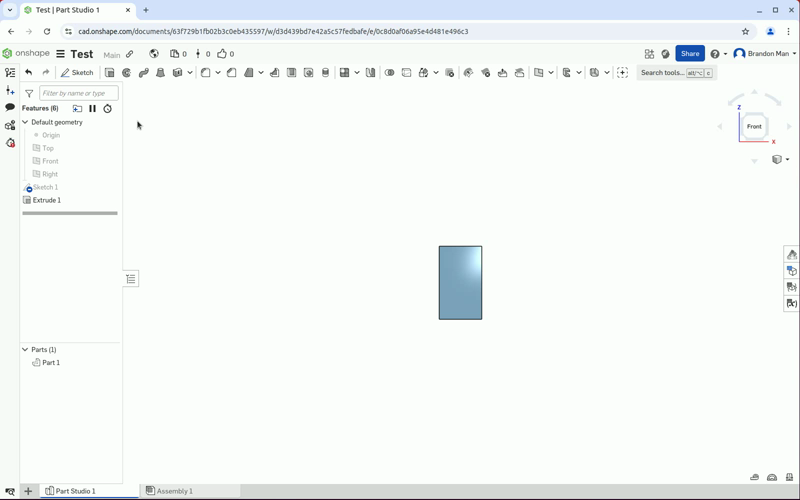
mouse_move(73, 189)
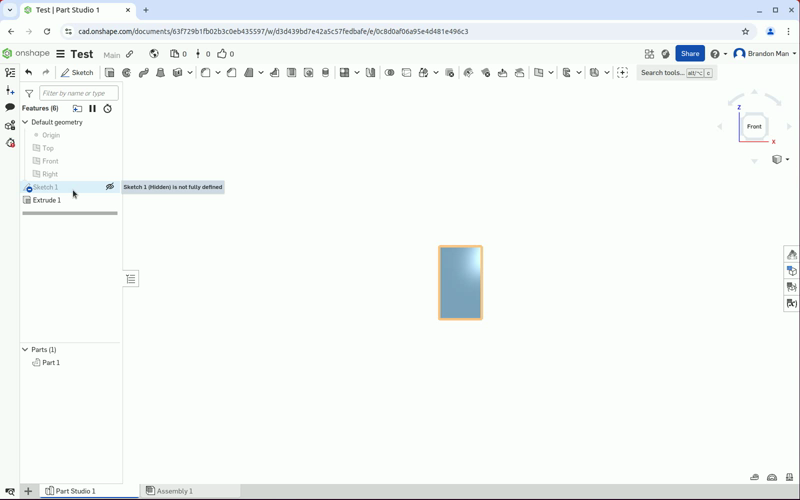
click(73, 189)
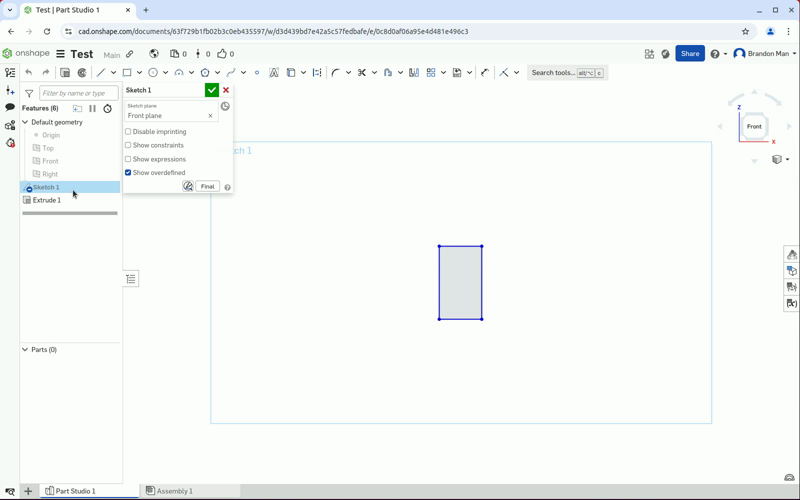
mouse_move(229, 92)
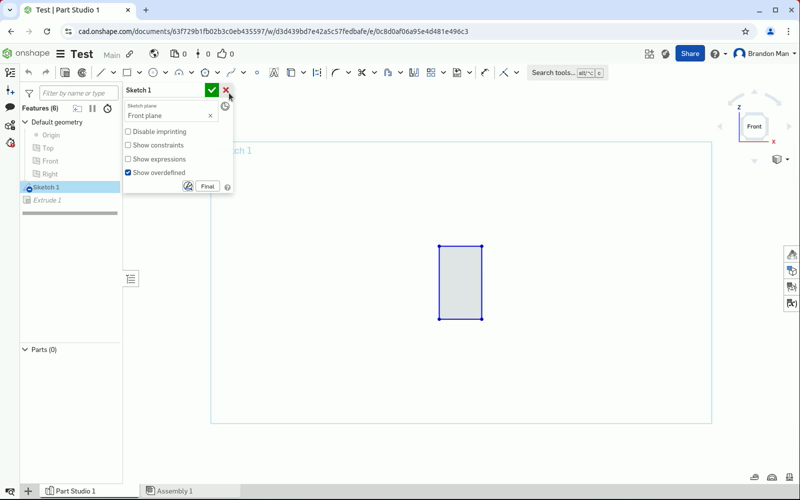
click(229, 92)
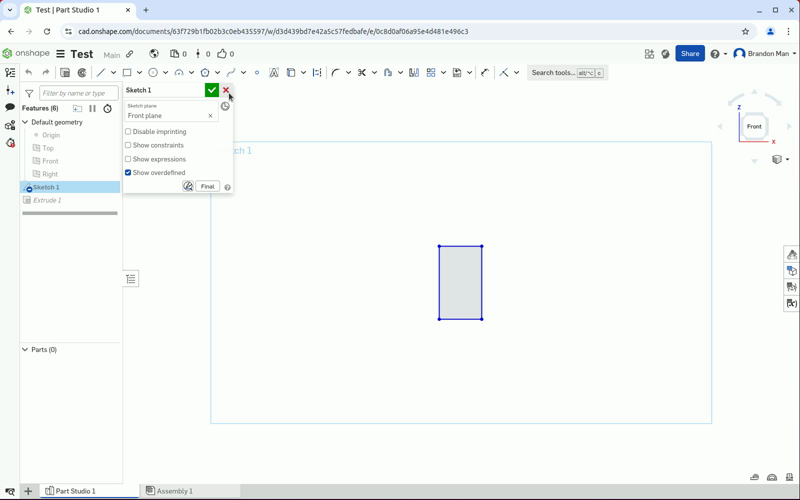
key(shift+s)
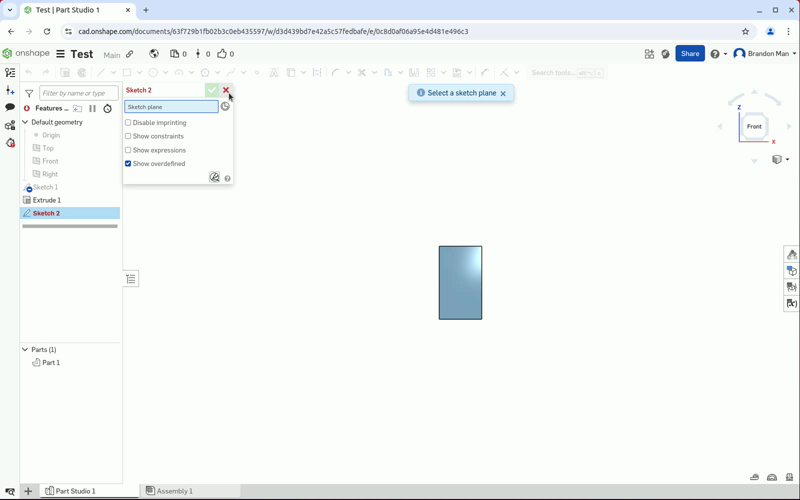
mouse_move(73, 163)
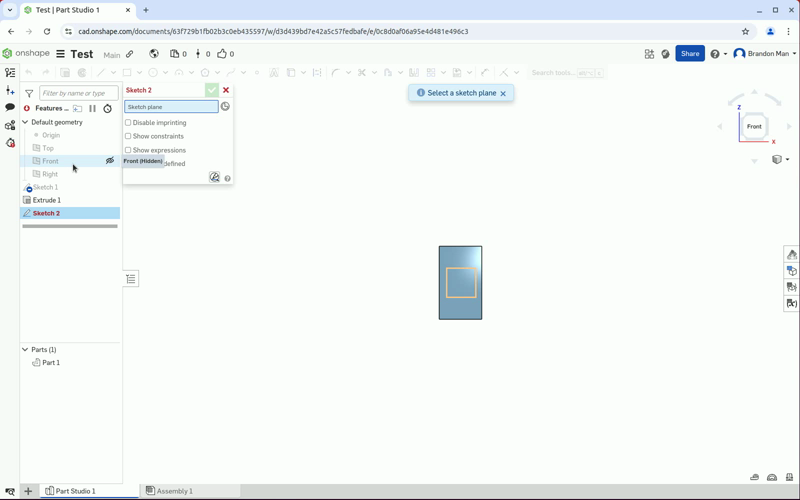
click(73, 163)
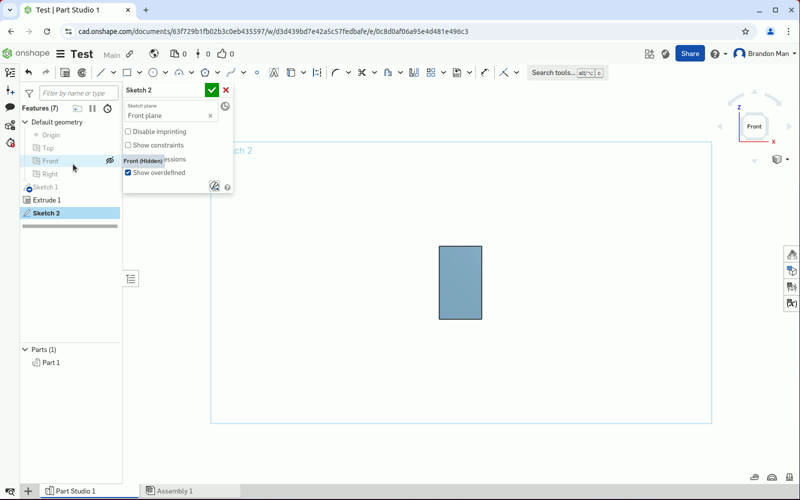
mouse_move(73, 352)
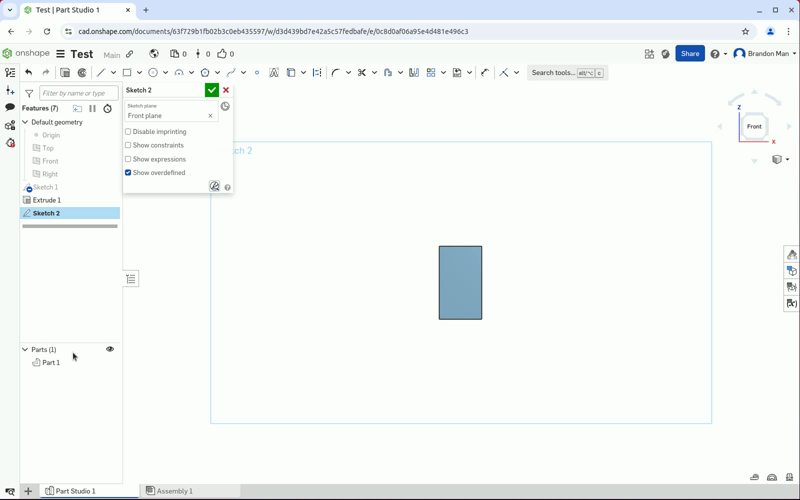
key(y)
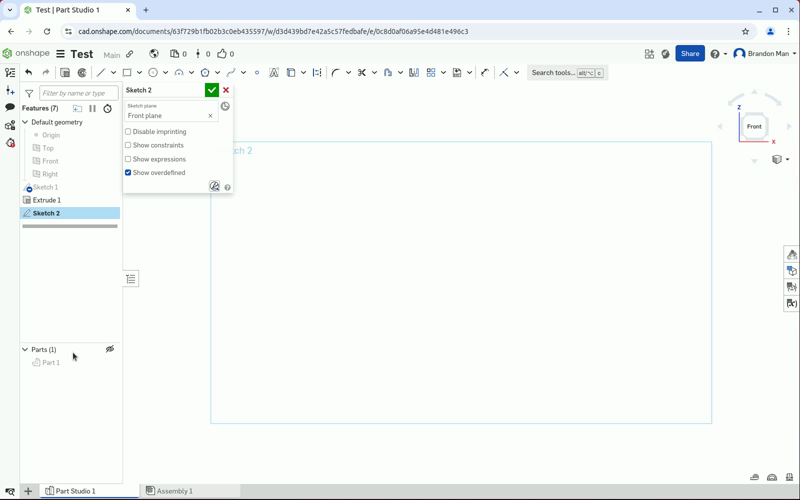
key(l)
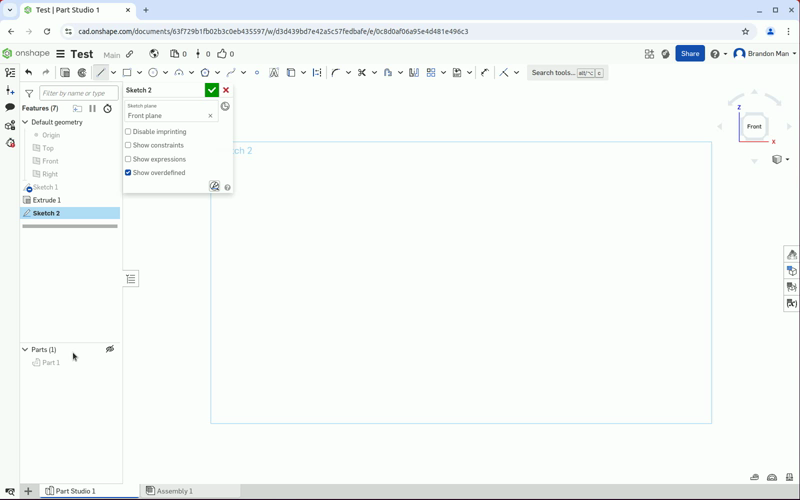
key_down(shift)
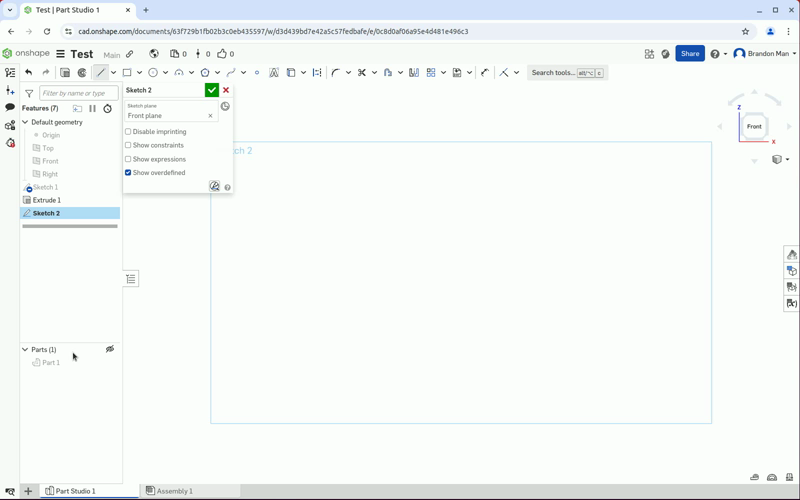
mouse_move(348, 282)
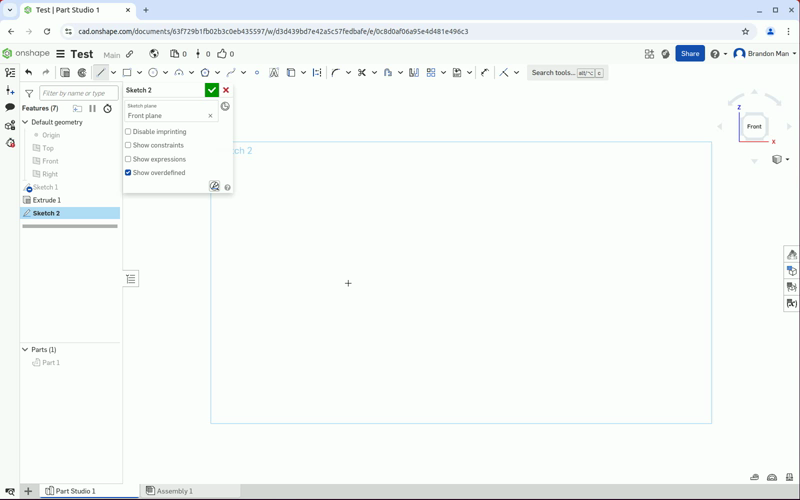
click(348, 282)
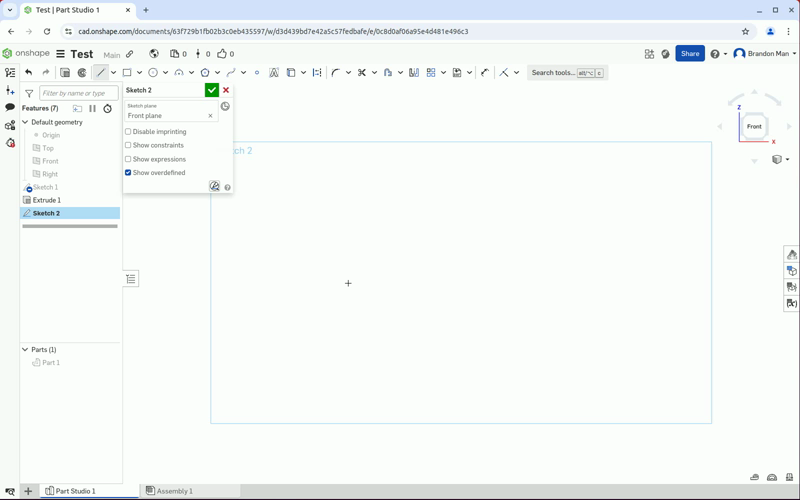
key_up(shift)
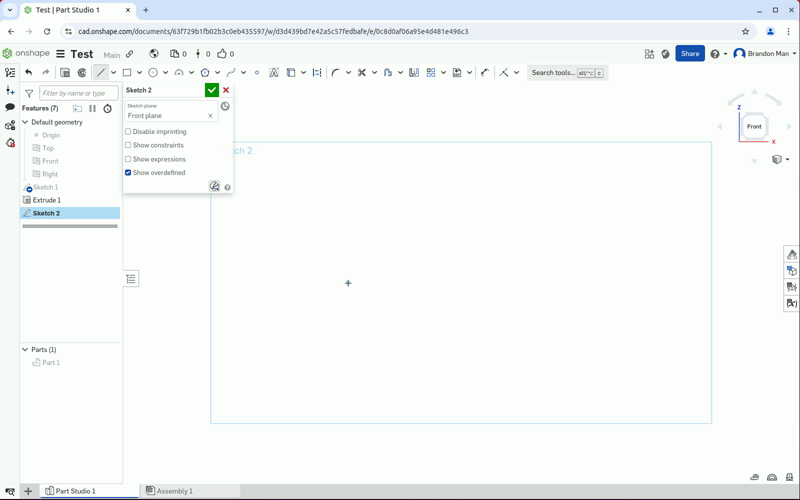
key_down(shift)
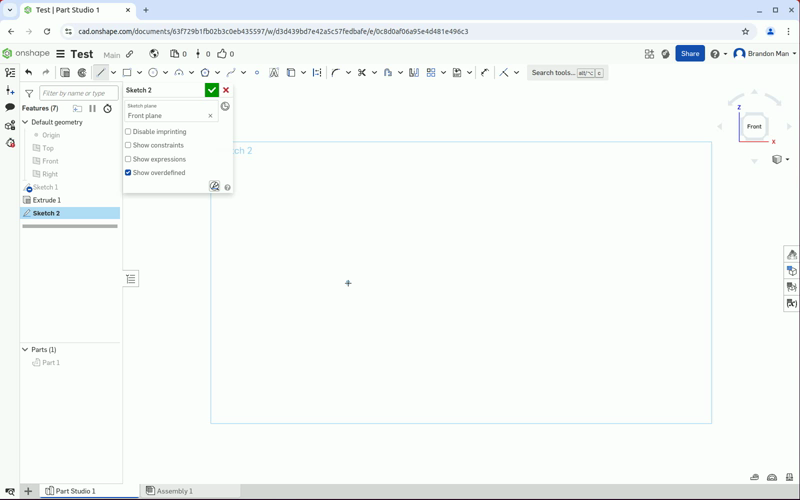
mouse_move(378, 282)
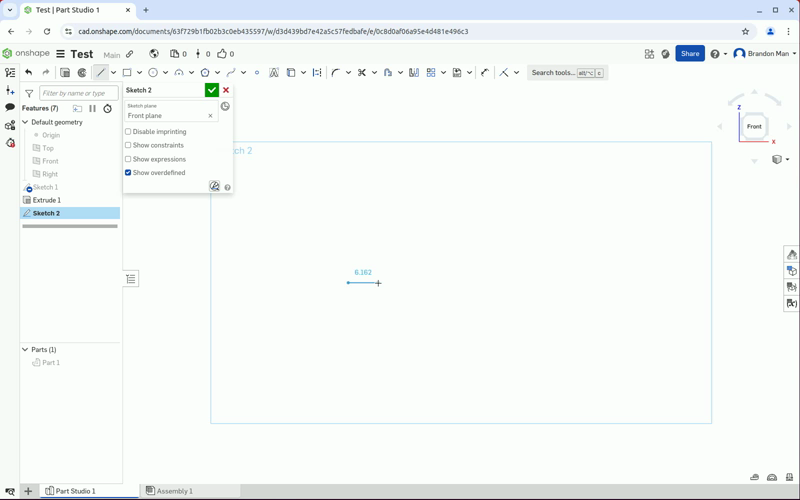
mouse_move(350, 282)
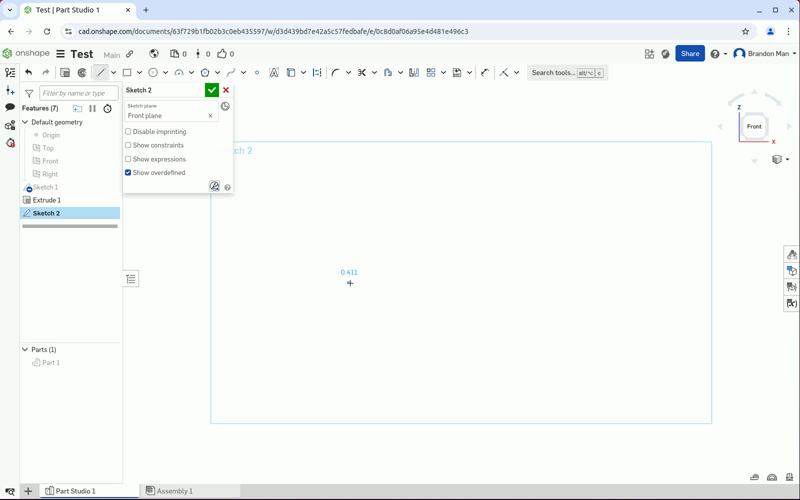
scroll(6)
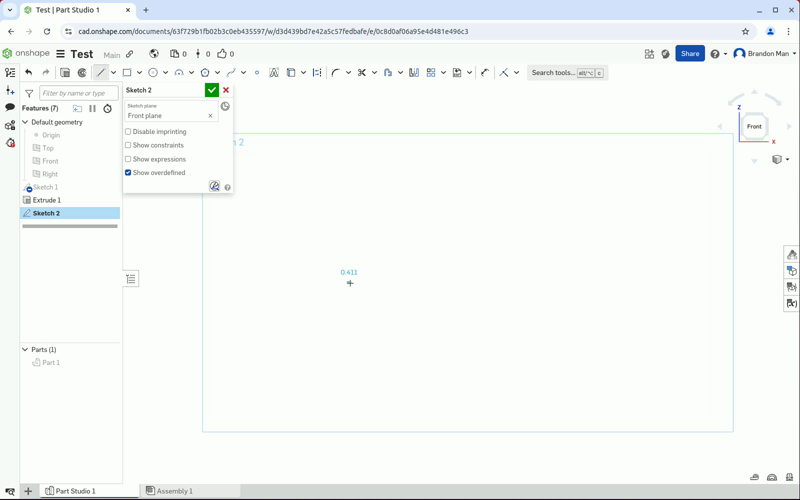
scroll(6)
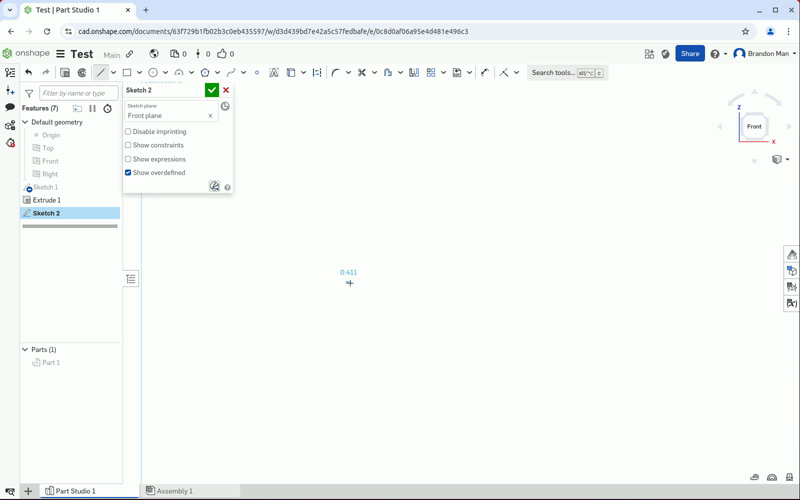
scroll(6)
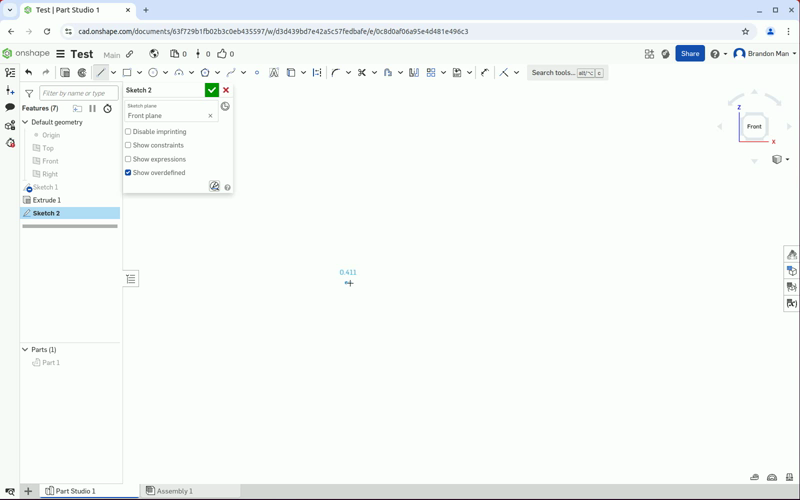
scroll(6)
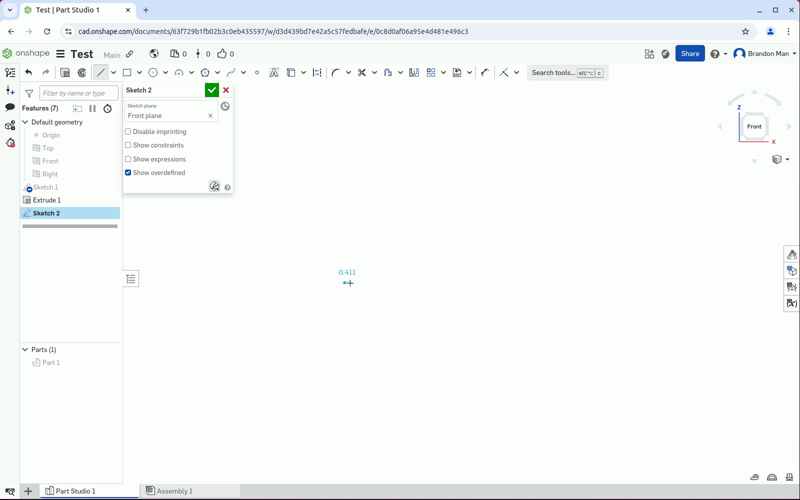
scroll(6)
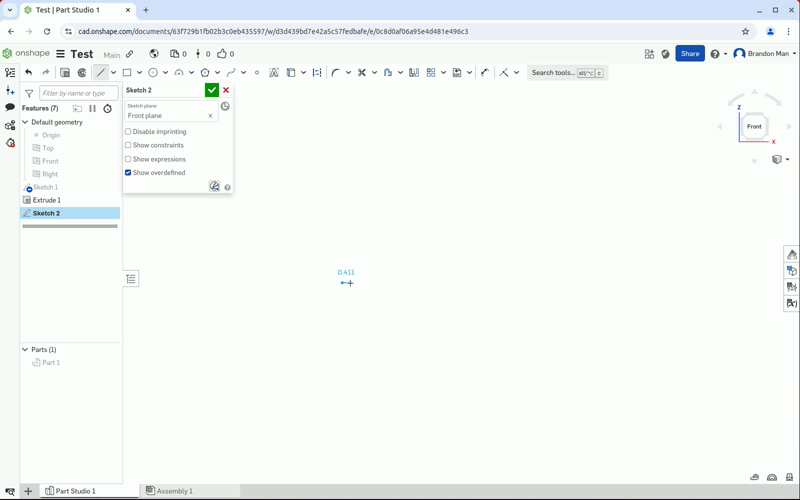
scroll(6)
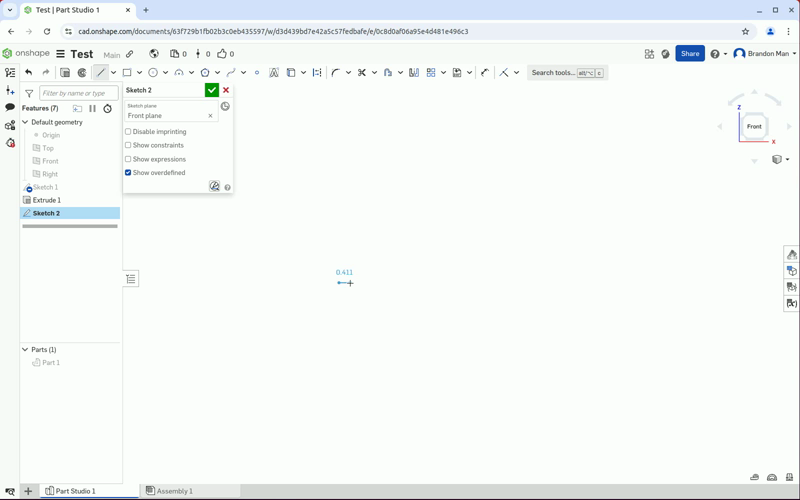
scroll(6)
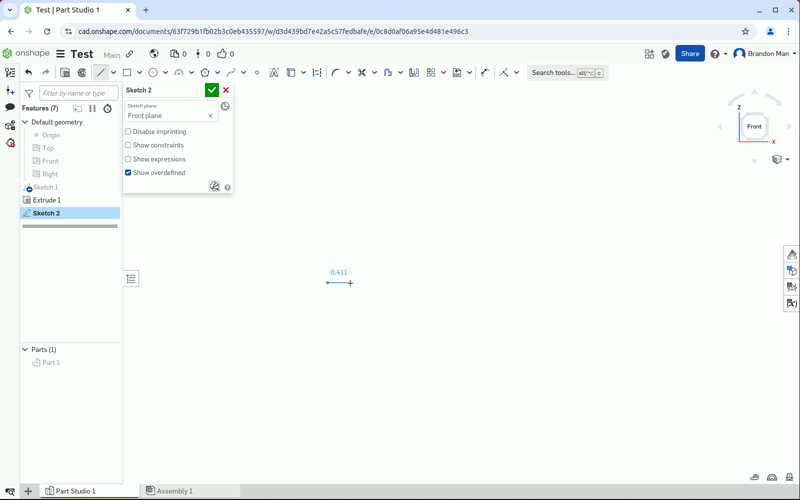
click(350, 282)
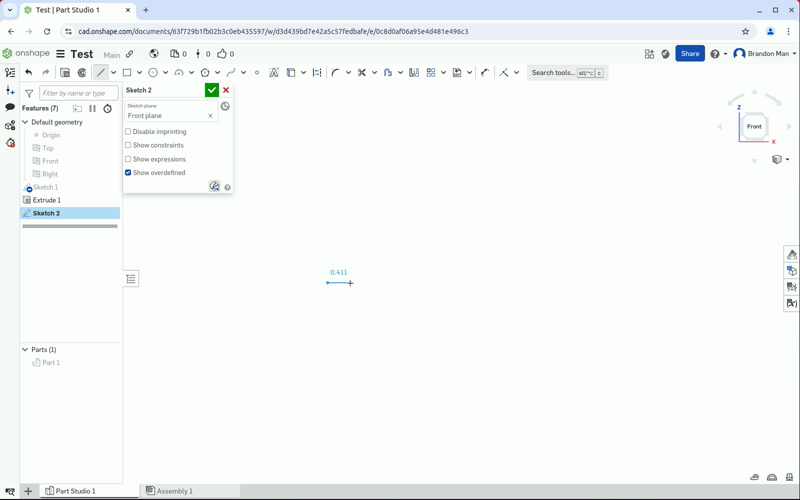
scroll(-6)
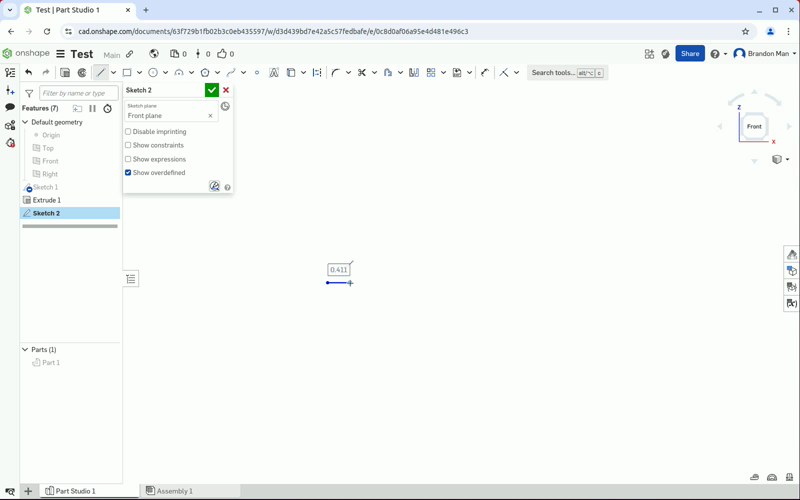
scroll(-6)
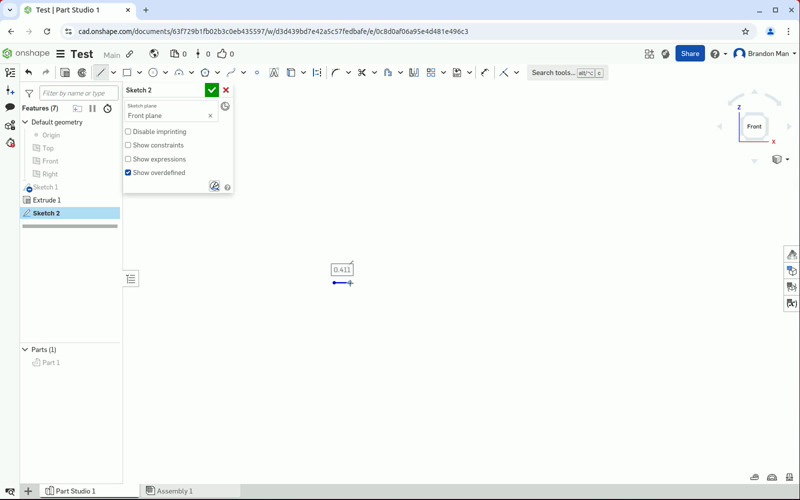
scroll(-6)
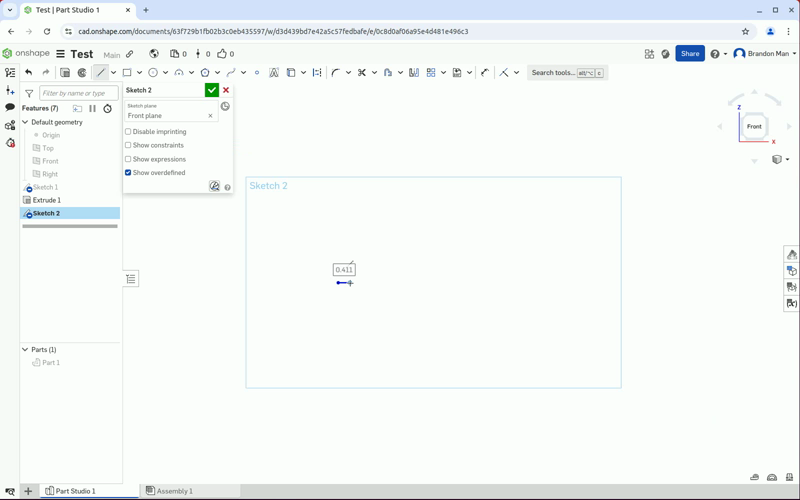
scroll(-6)
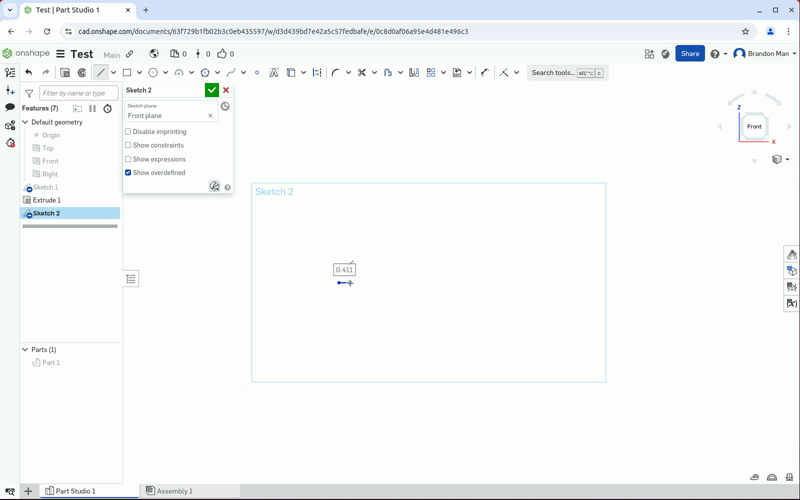
scroll(-6)
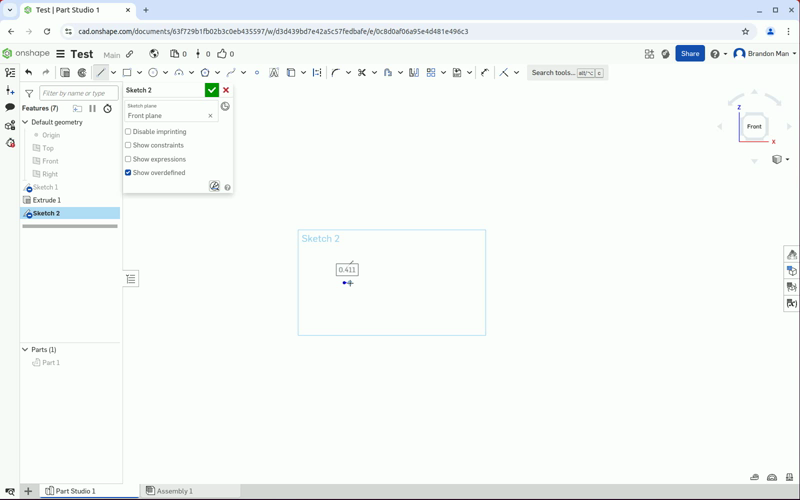
scroll(-6)
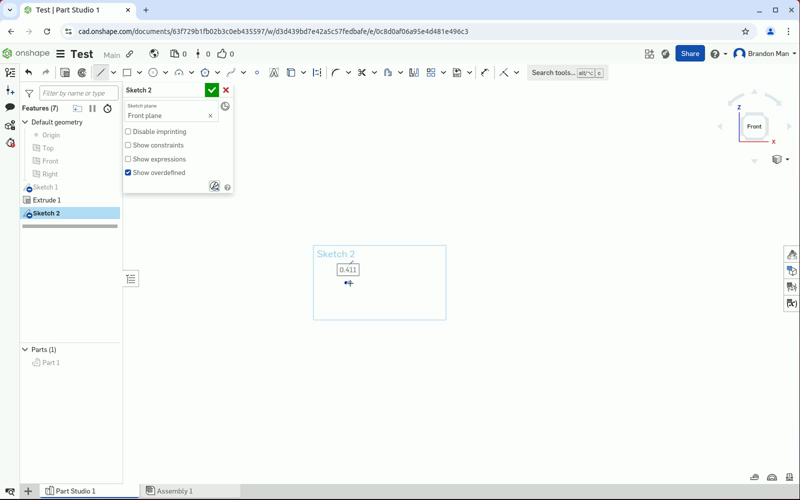
scroll(-6)
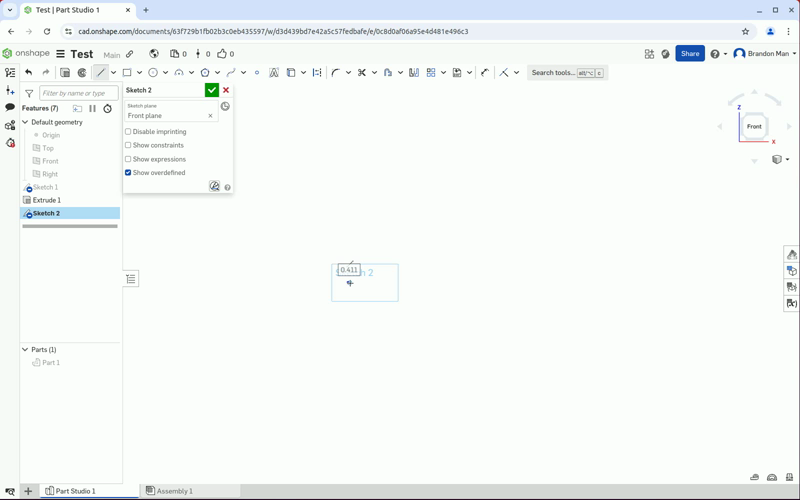
key_up(shift)
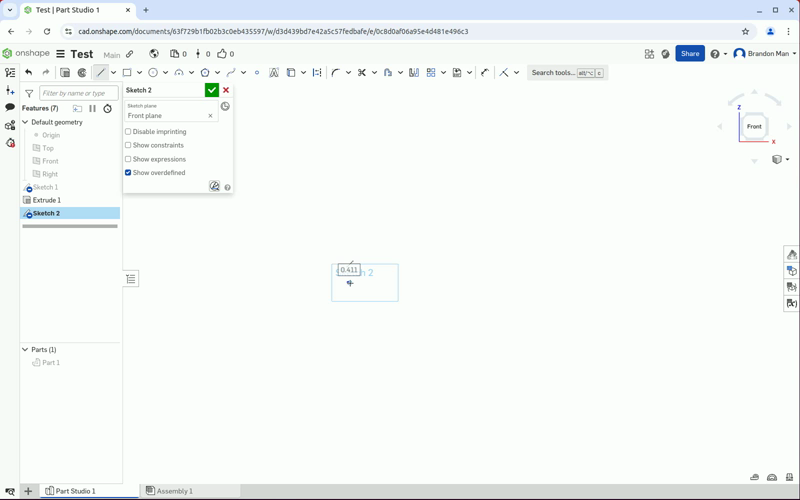
key_down(shift)
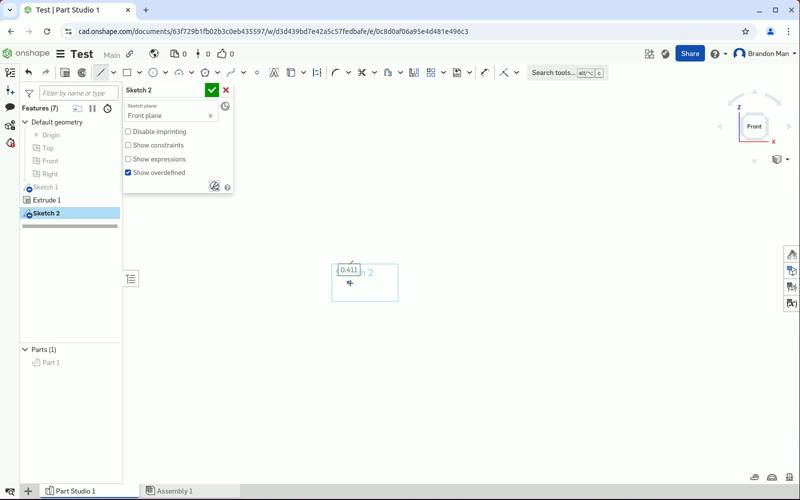
mouse_move(415, 282)
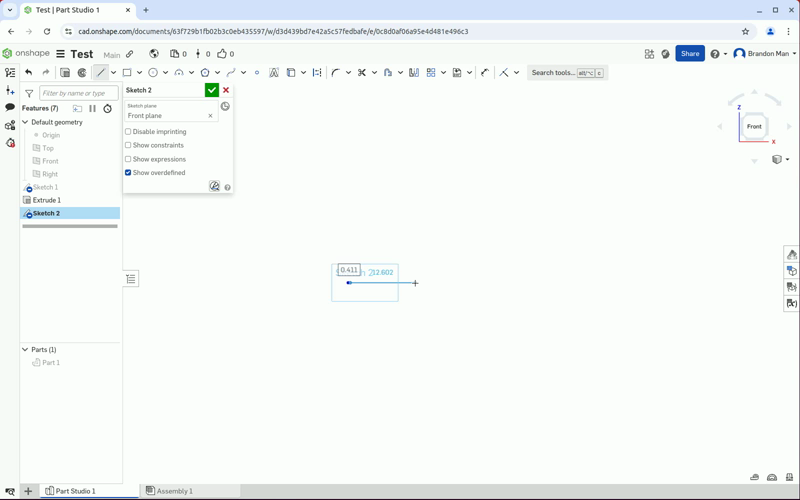
click(415, 282)
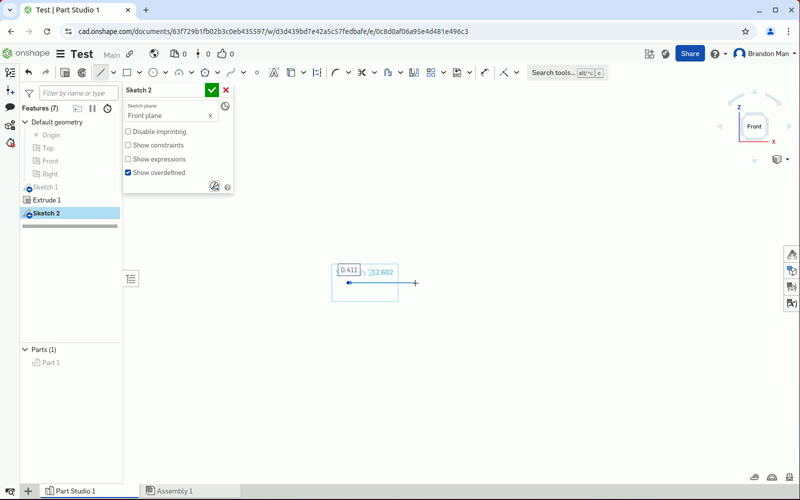
key_up(shift)
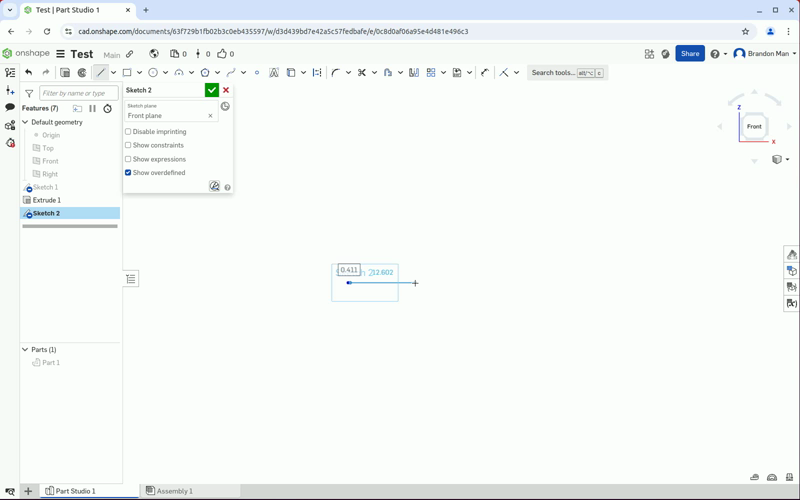
key_down(shift)
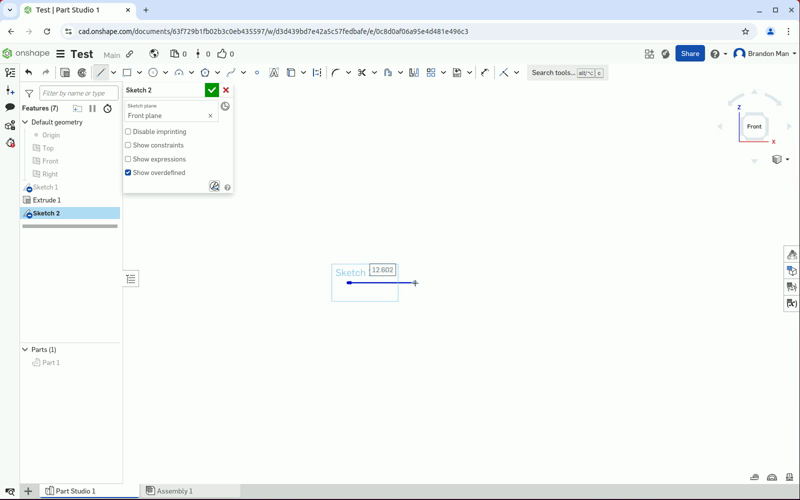
mouse_move(445, 282)
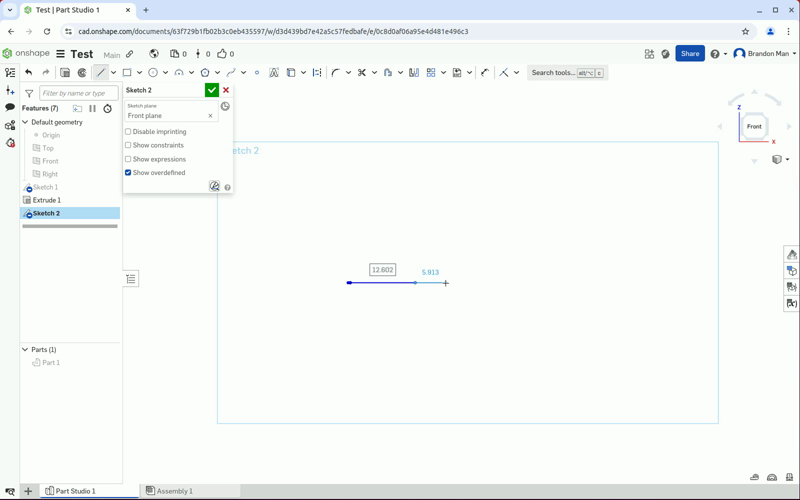
mouse_move(415, 243)
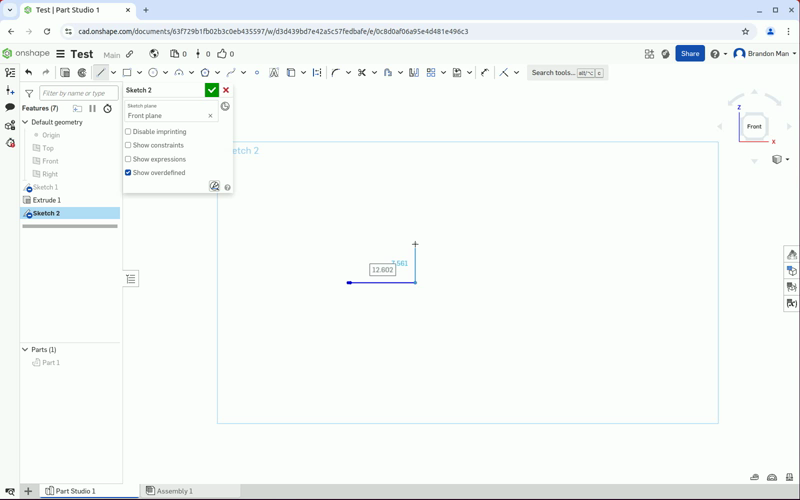
click(415, 243)
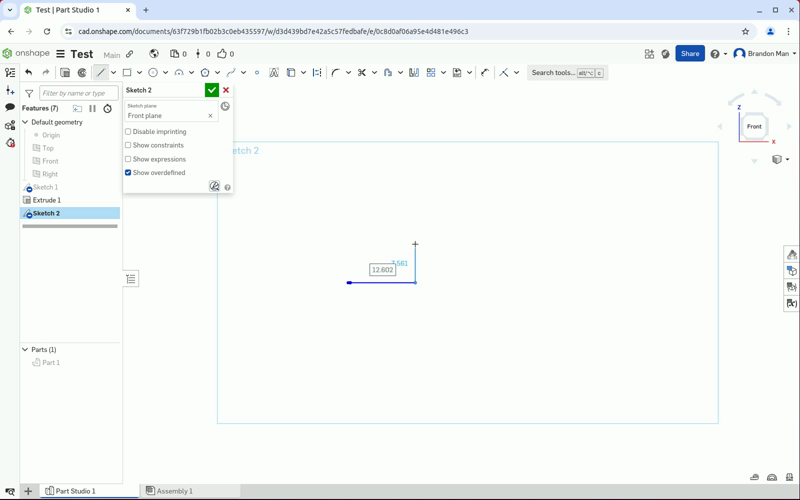
key_up(shift)
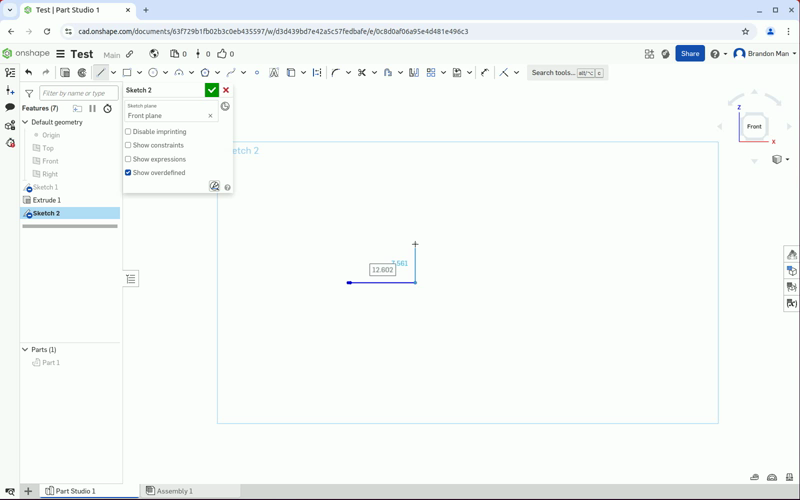
key_down(shift)
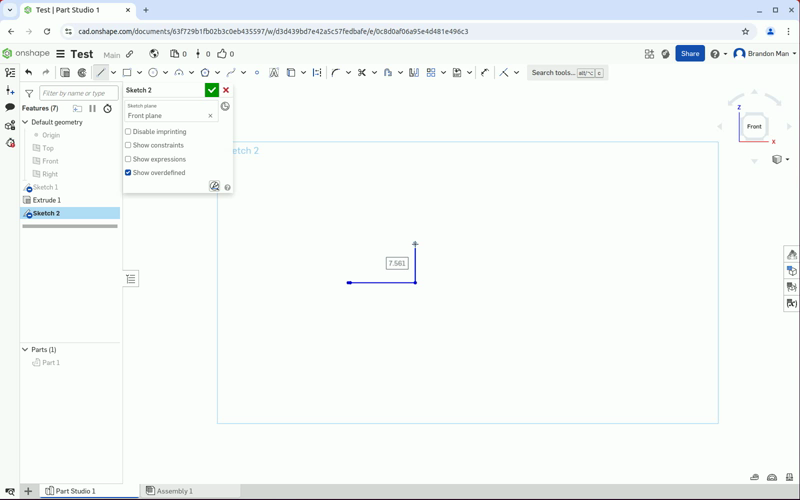
mouse_move(348, 278)
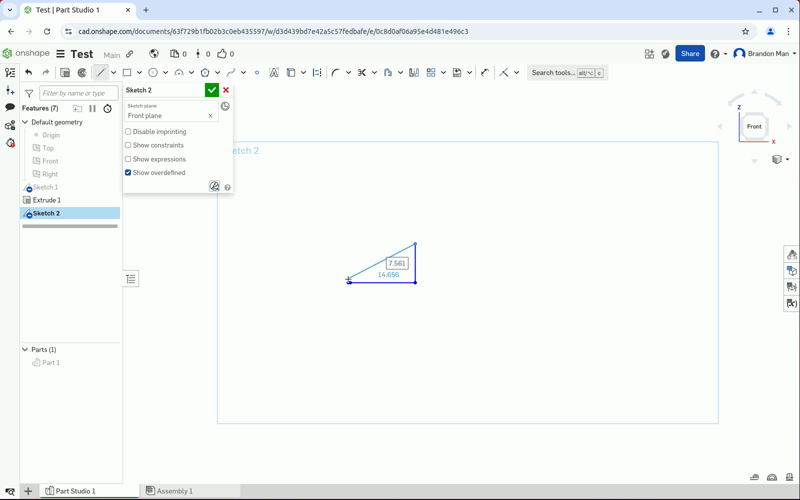
scroll(6)
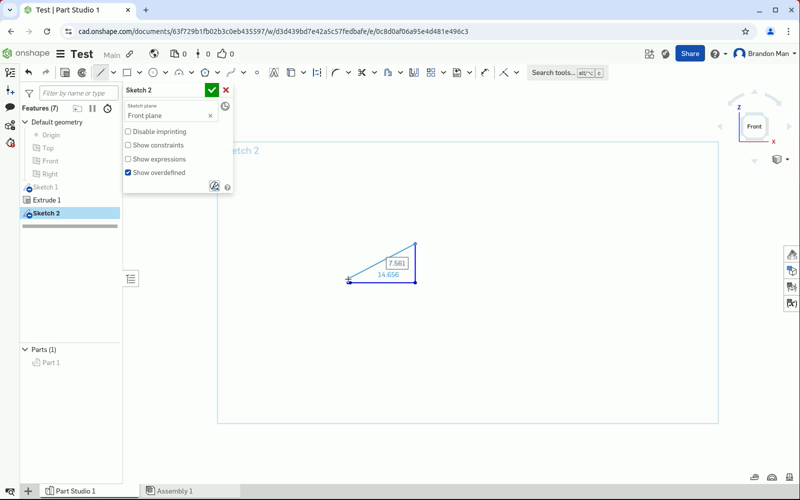
scroll(6)
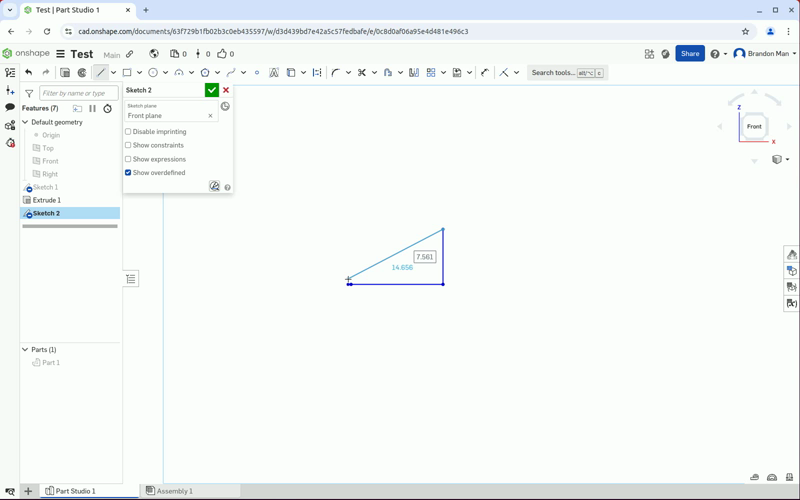
scroll(6)
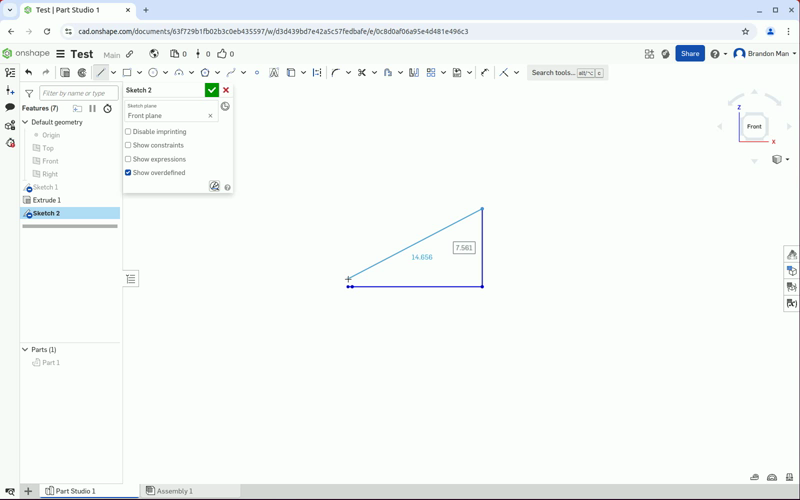
scroll(6)
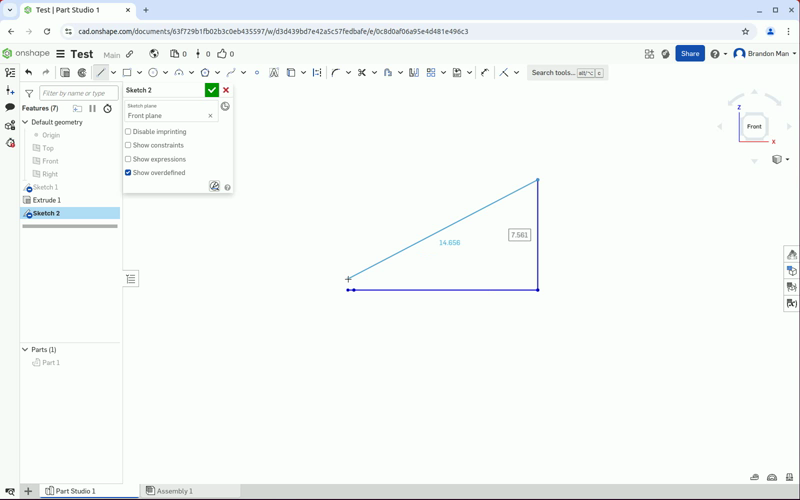
scroll(6)
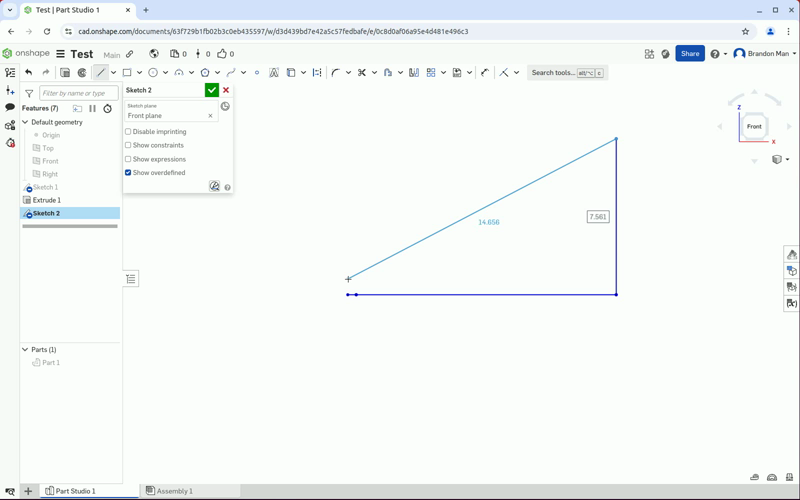
scroll(6)
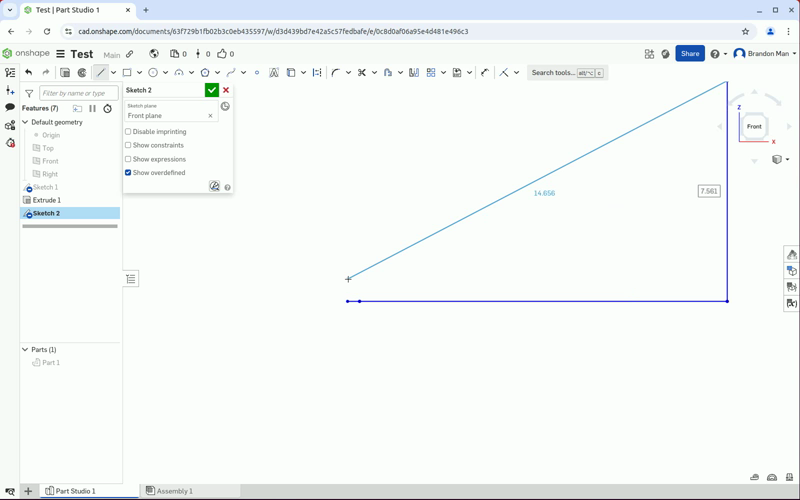
scroll(6)
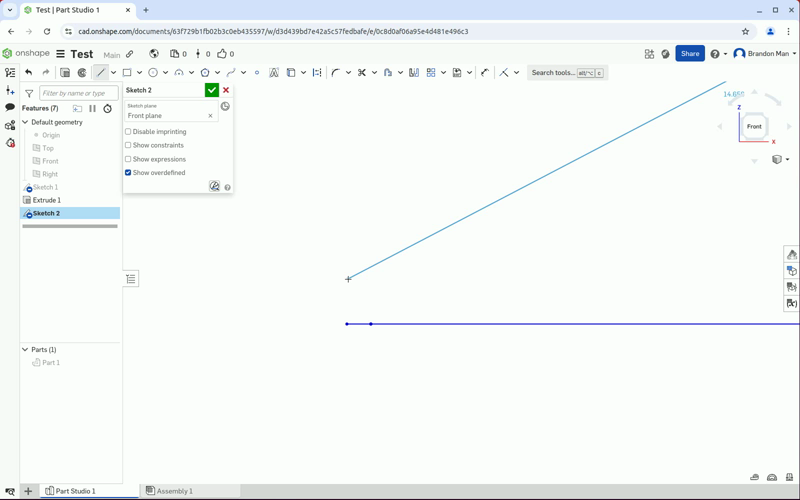
click(348, 278)
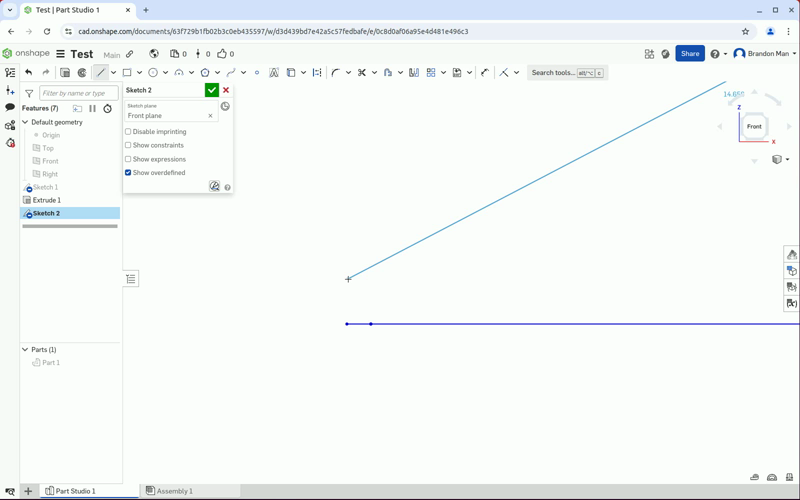
scroll(-6)
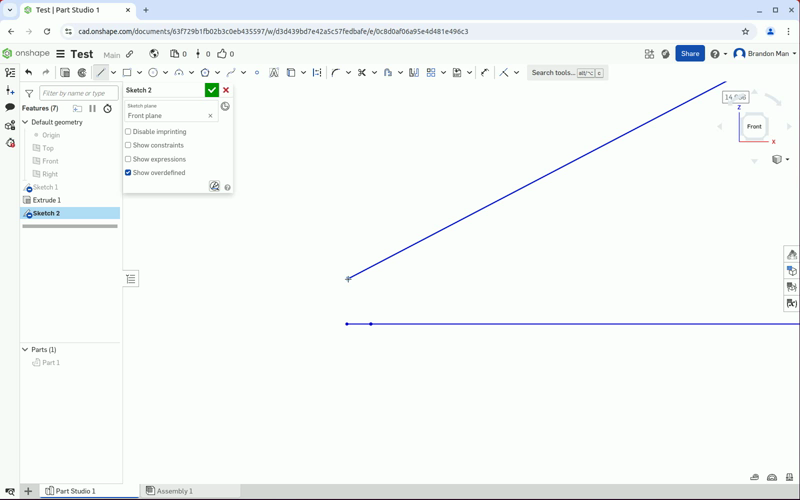
scroll(-6)
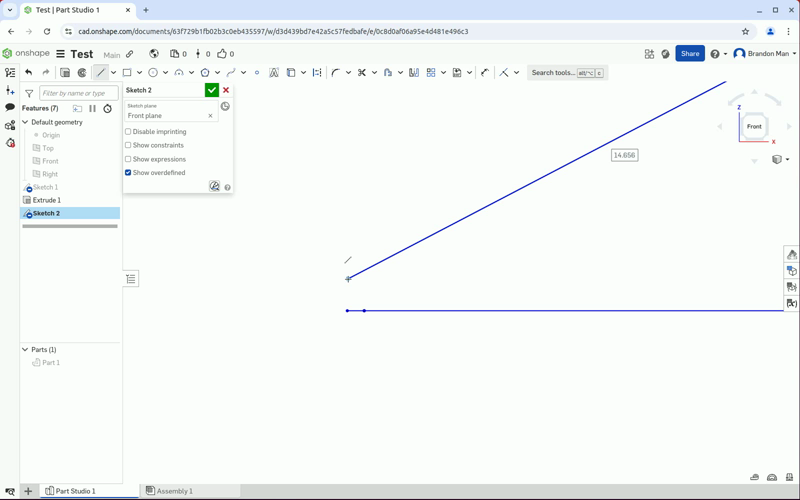
scroll(-6)
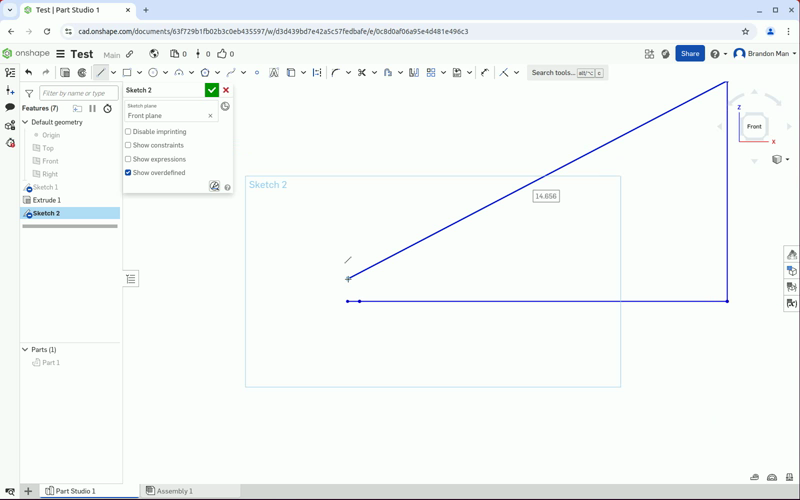
scroll(-6)
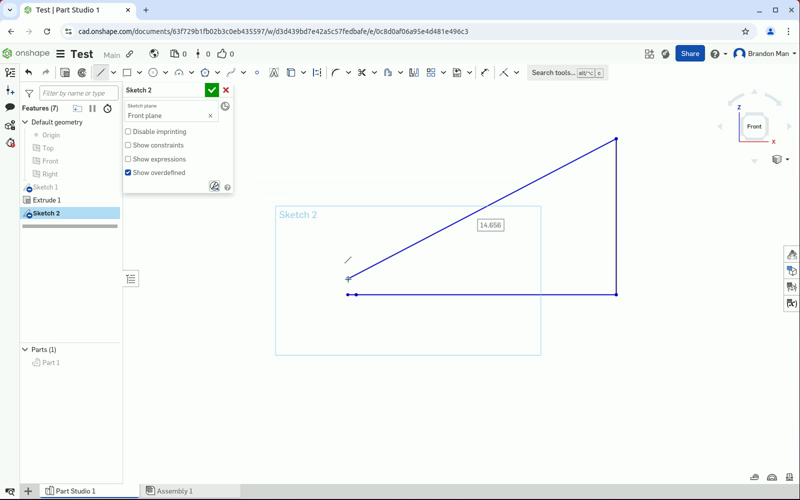
scroll(-6)
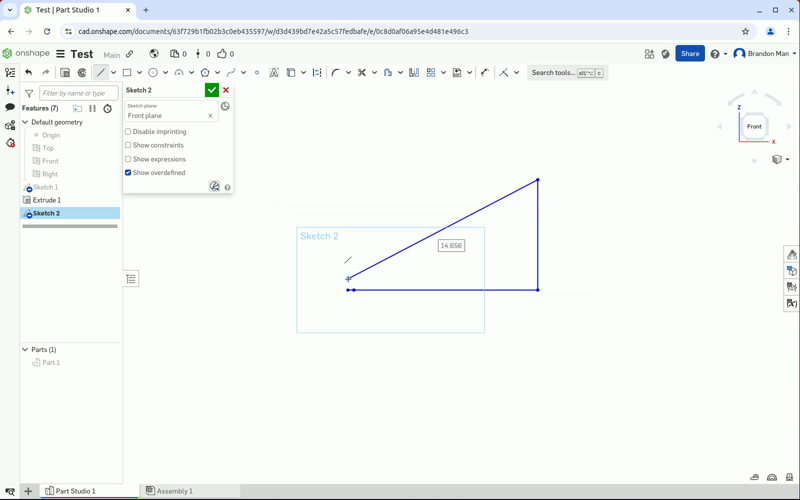
scroll(-6)
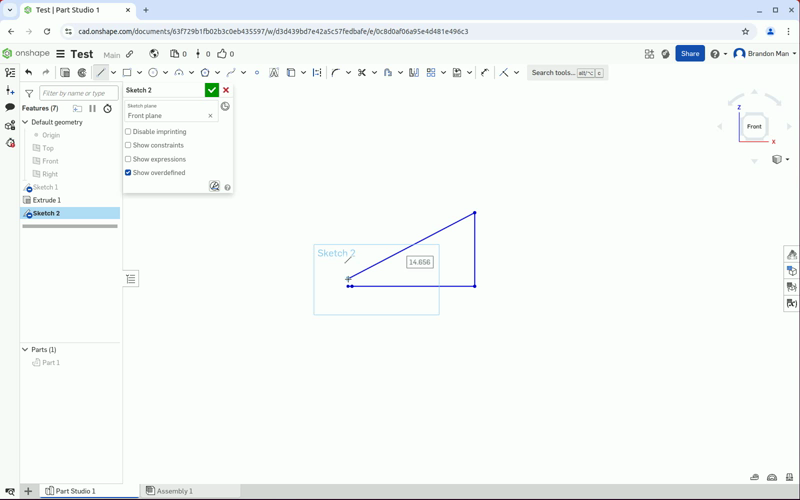
scroll(-6)
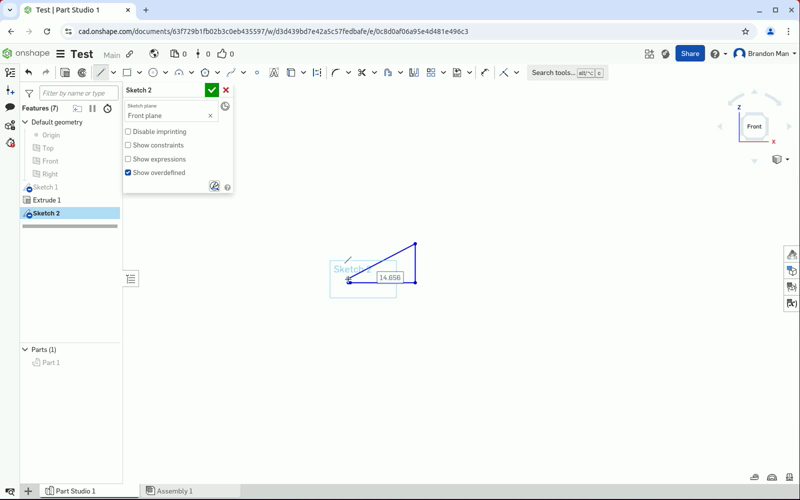
key_up(shift)
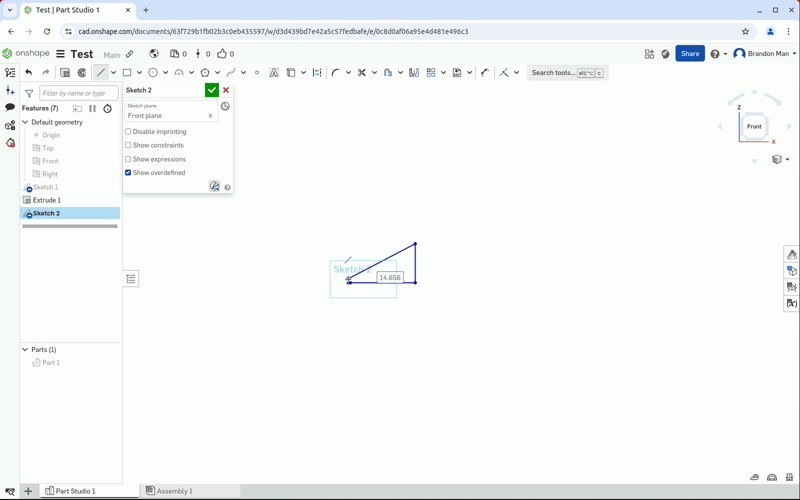
mouse_move(378, 278)
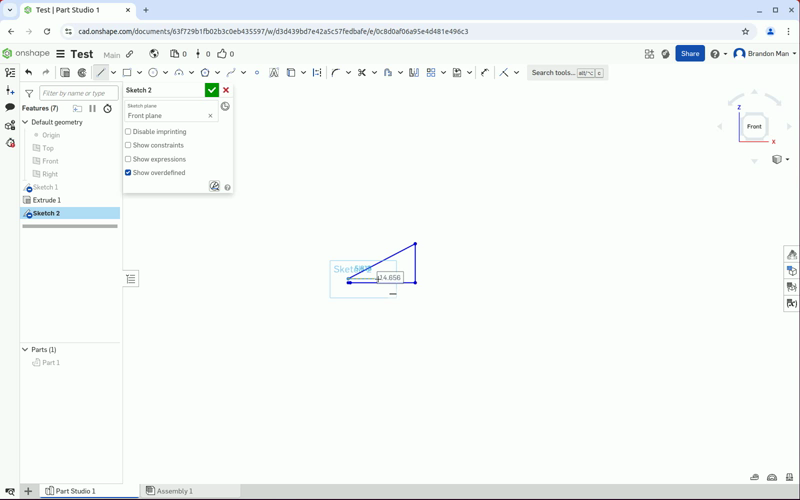
key_down(shift)
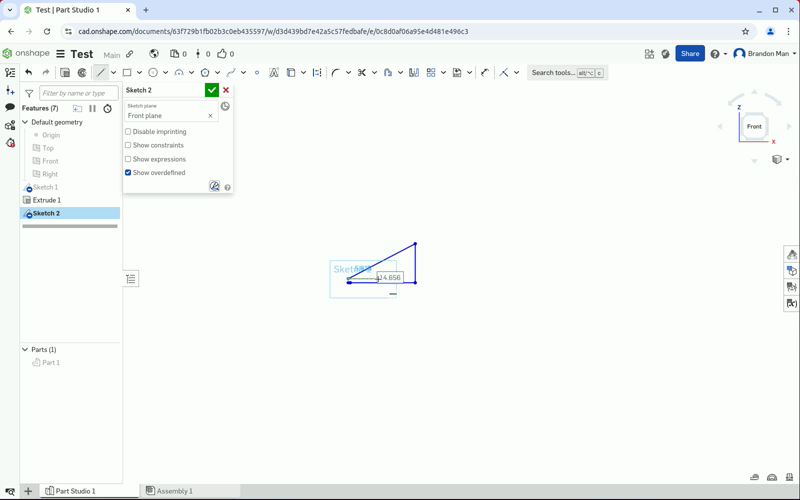
mouse_move(348, 282)
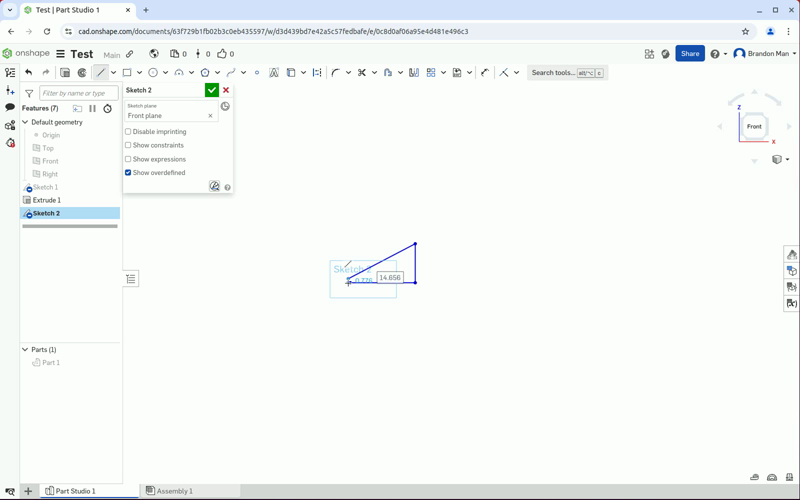
scroll(6)
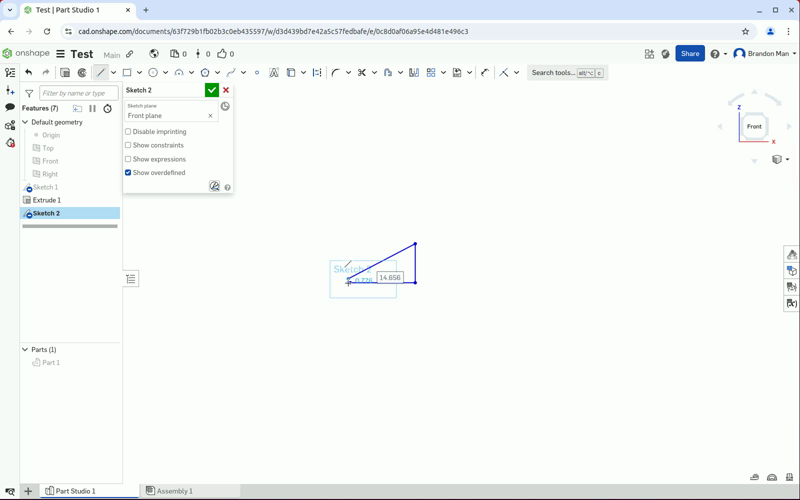
scroll(6)
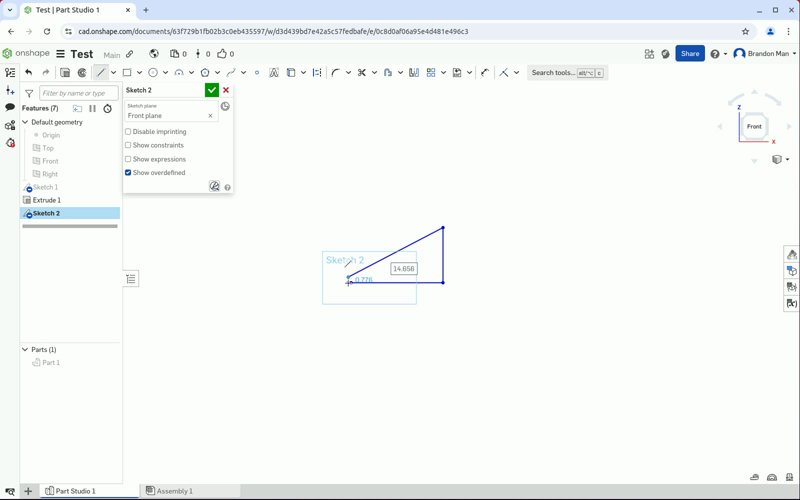
scroll(6)
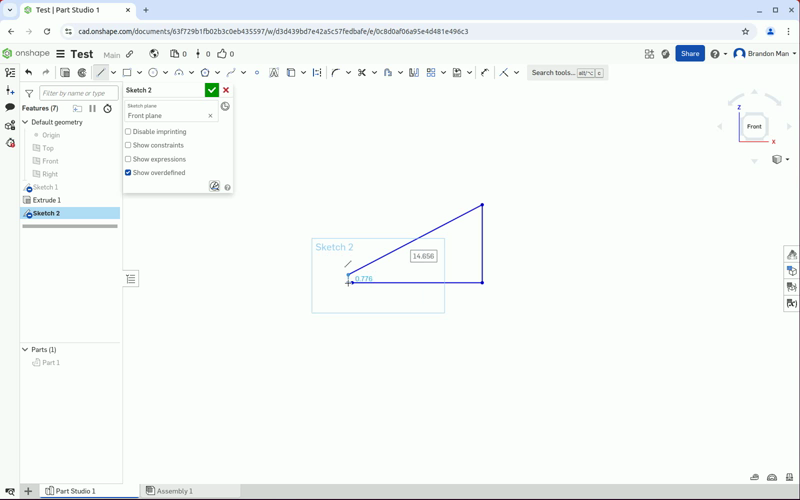
scroll(6)
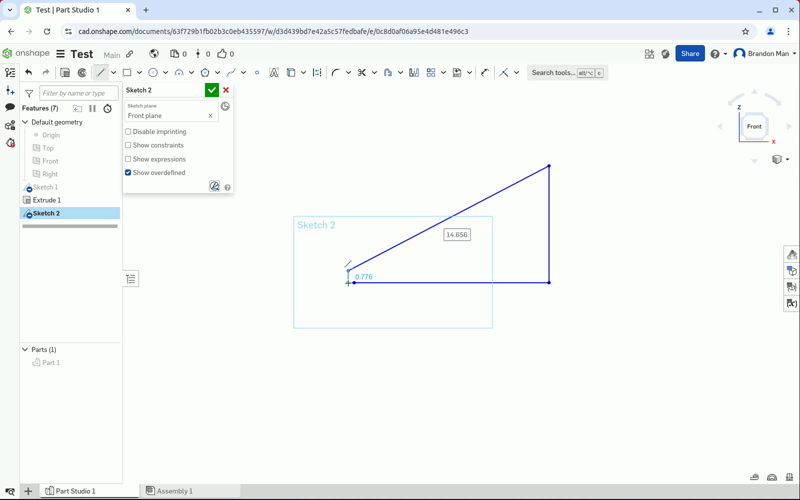
scroll(6)
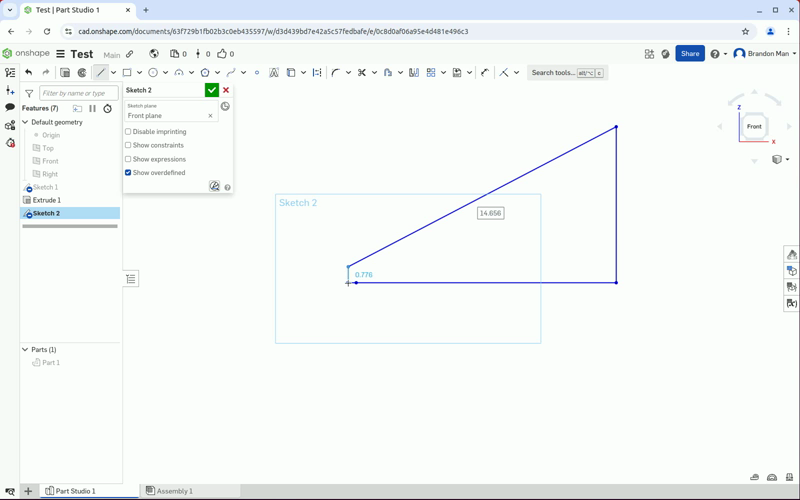
scroll(6)
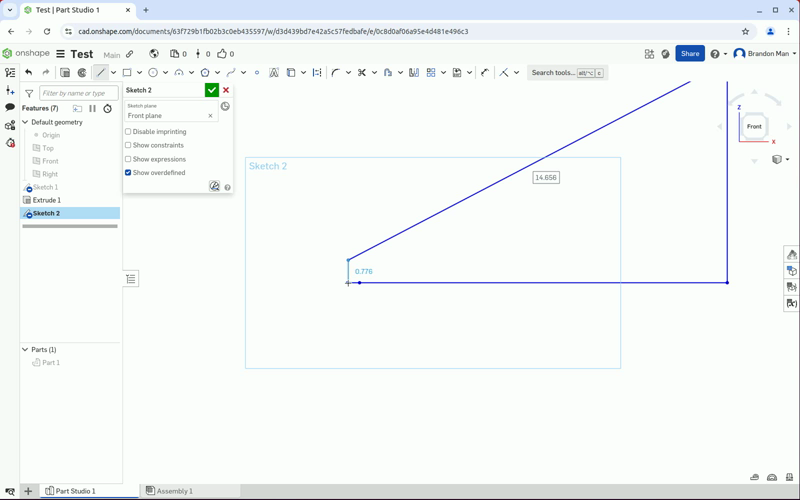
scroll(6)
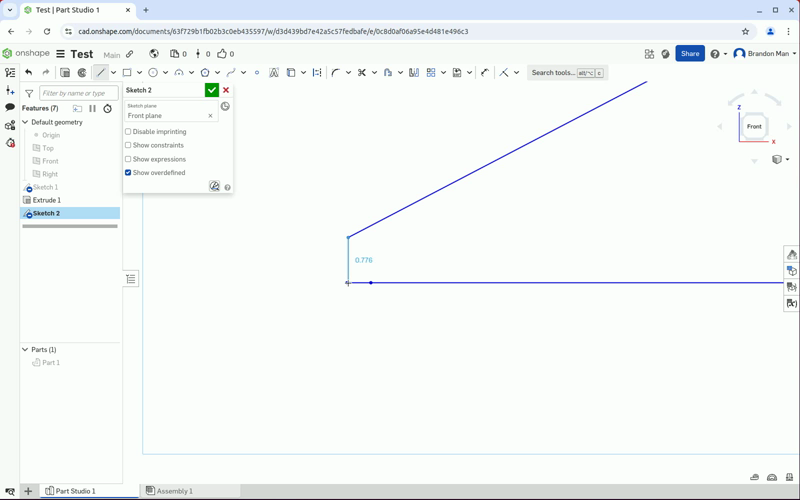
key_up(shift)
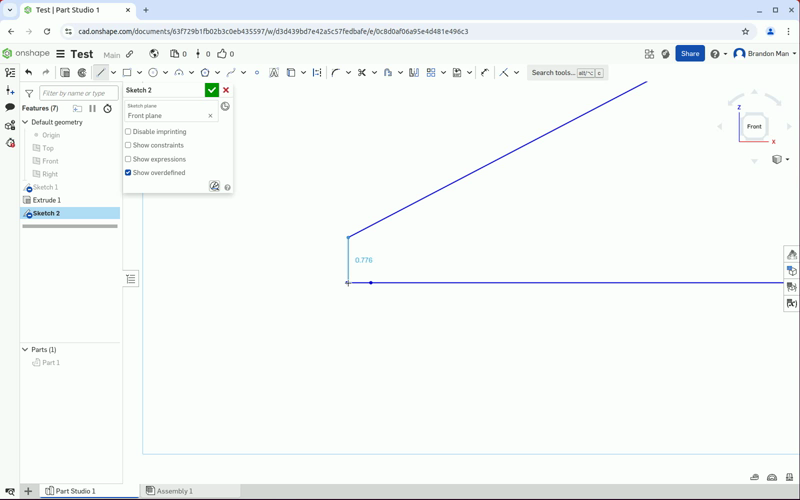
click(348, 282)
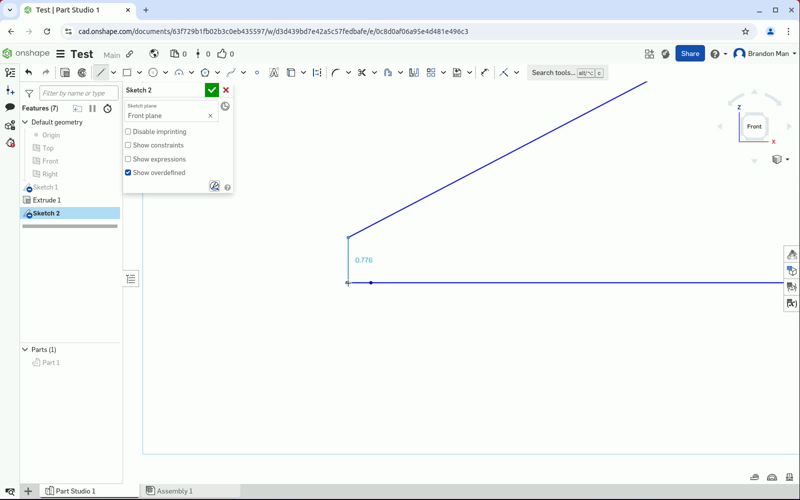
scroll(-6)
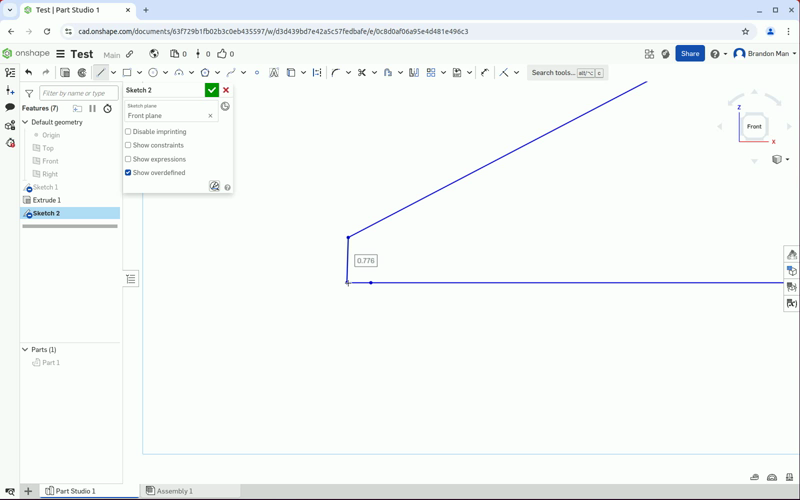
scroll(-6)
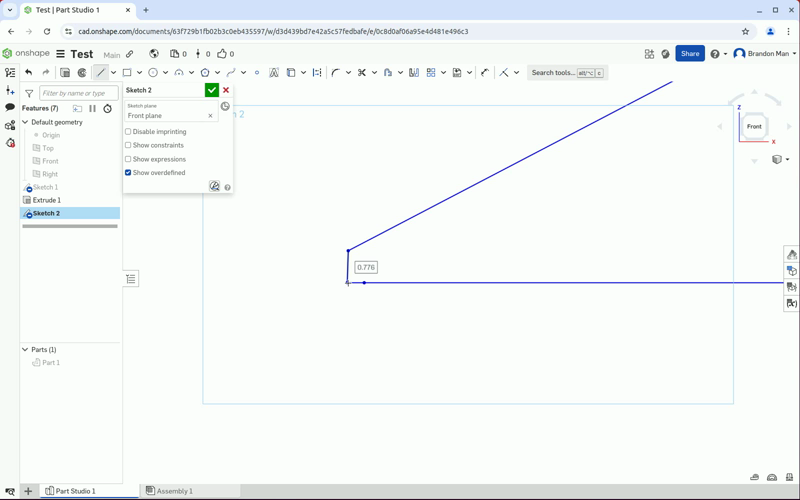
scroll(-6)
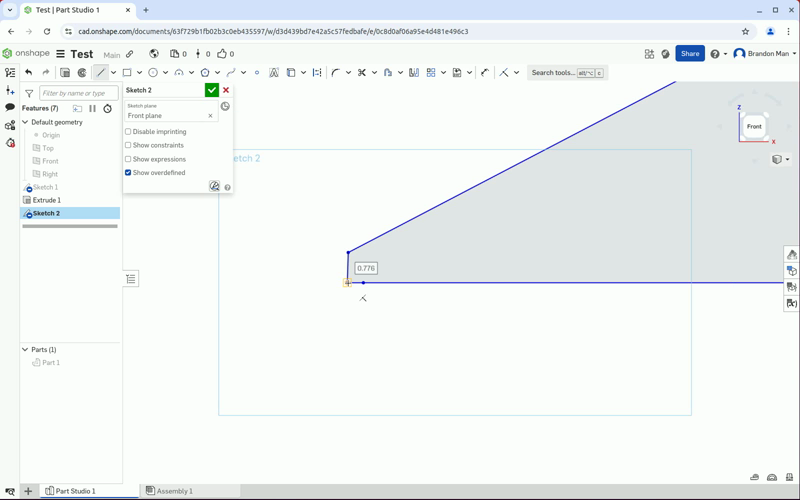
scroll(-6)
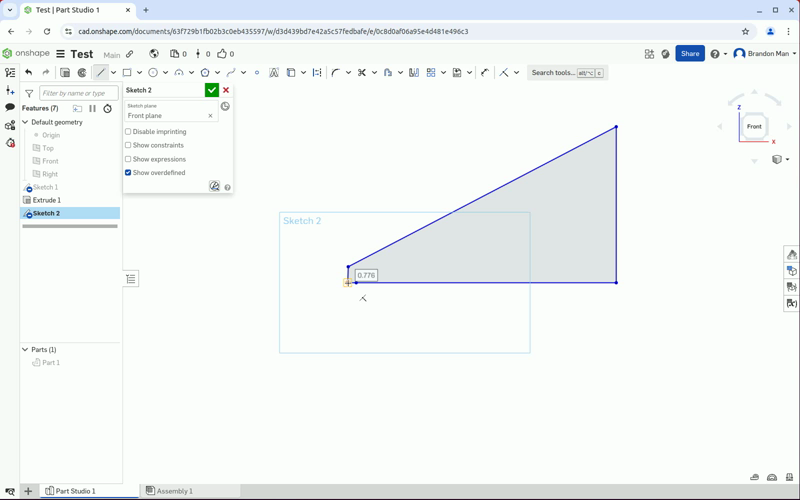
scroll(-6)
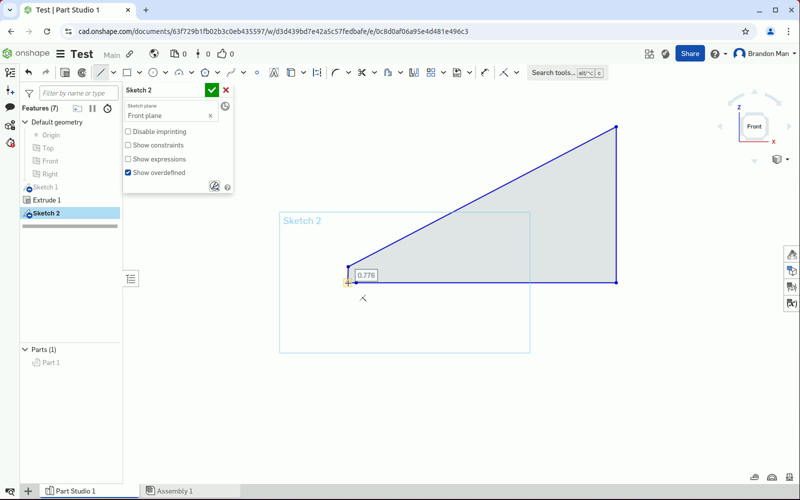
scroll(-6)
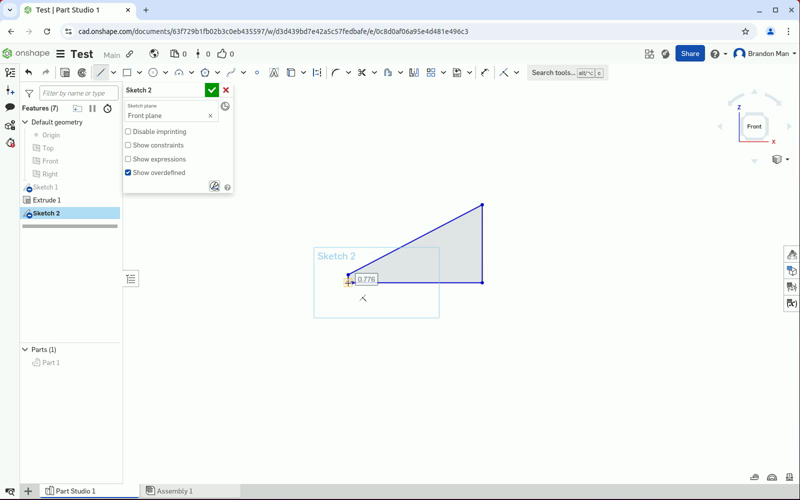
scroll(-6)
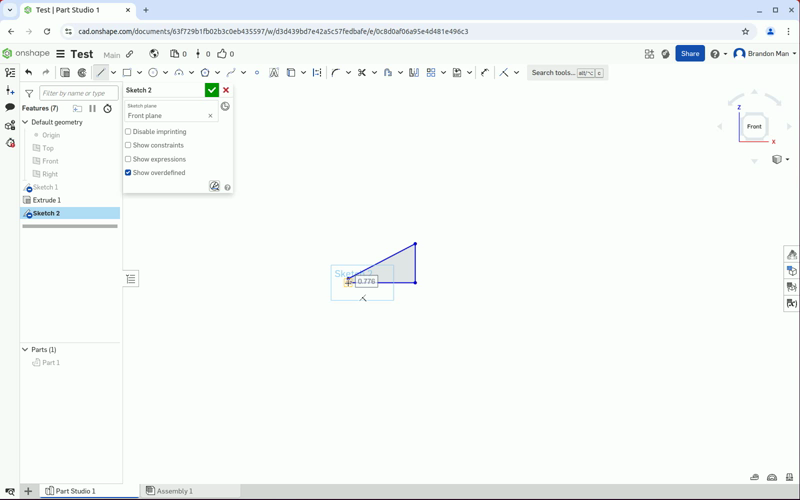
key(esc)
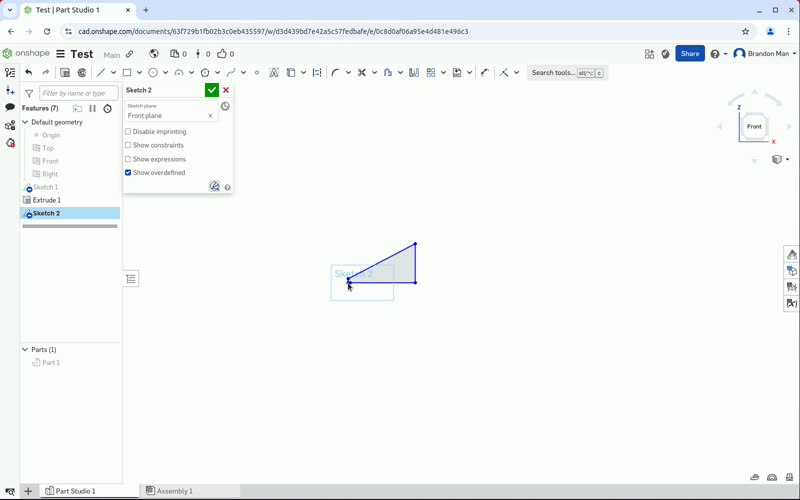
mouse_move(385, 261)
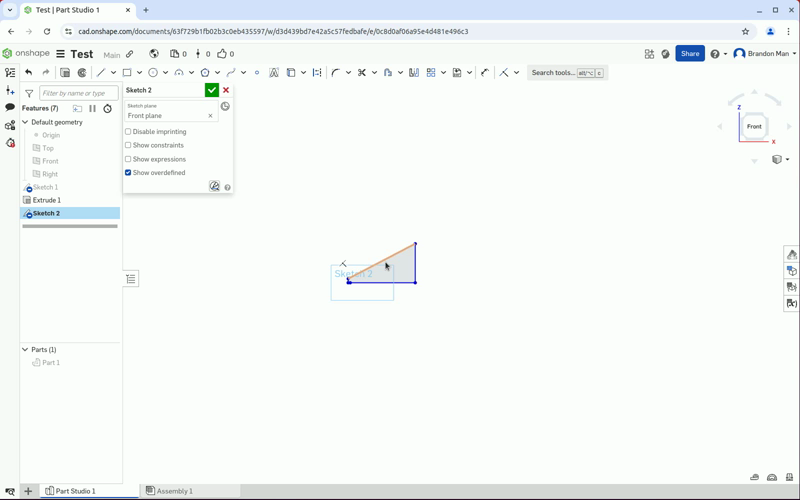
scroll(6)
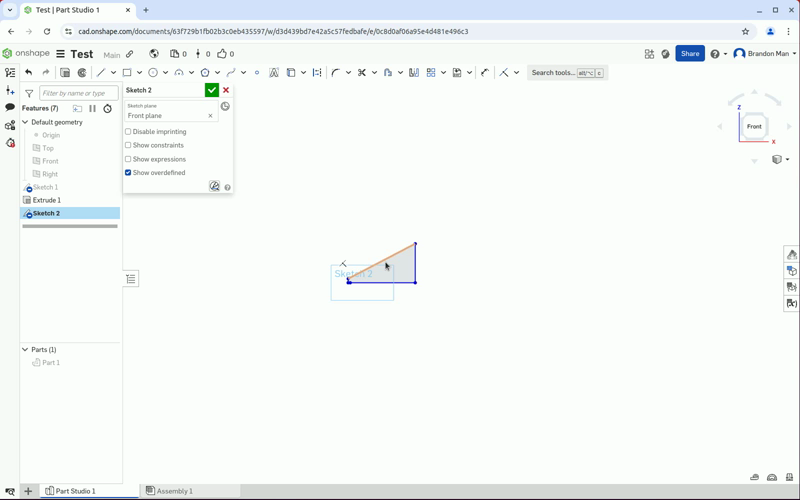
scroll(6)
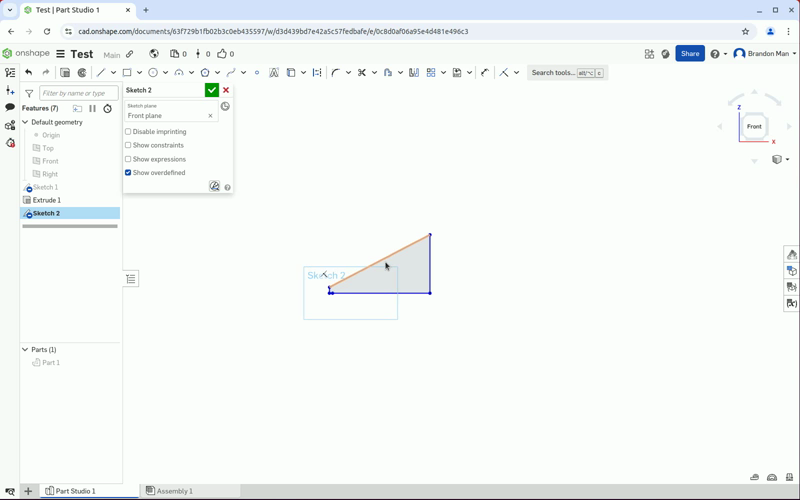
scroll(6)
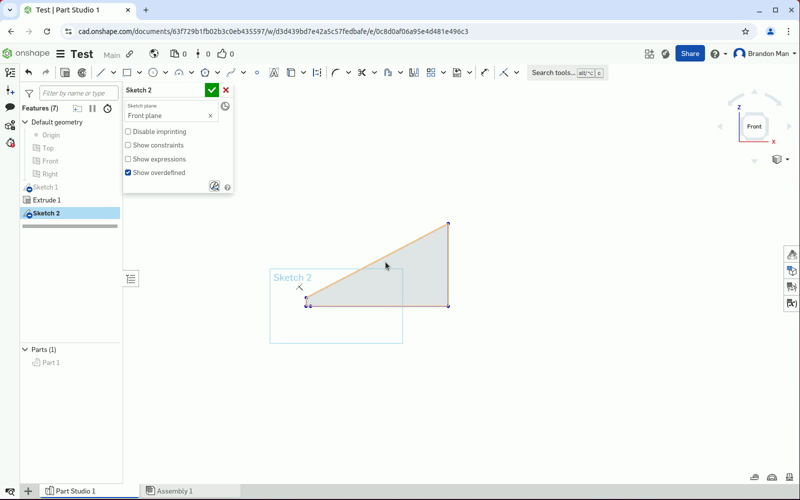
scroll(6)
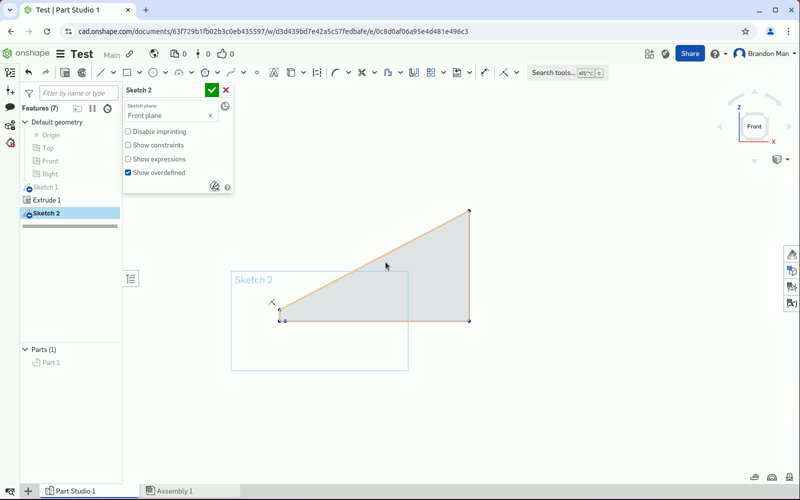
scroll(6)
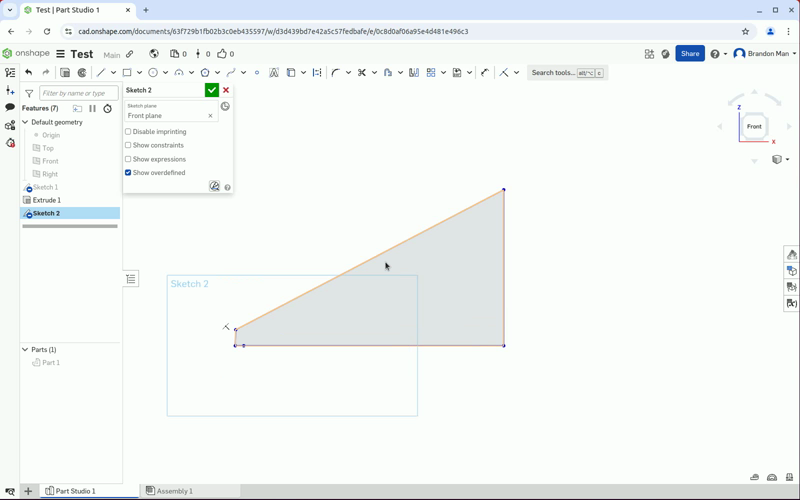
scroll(6)
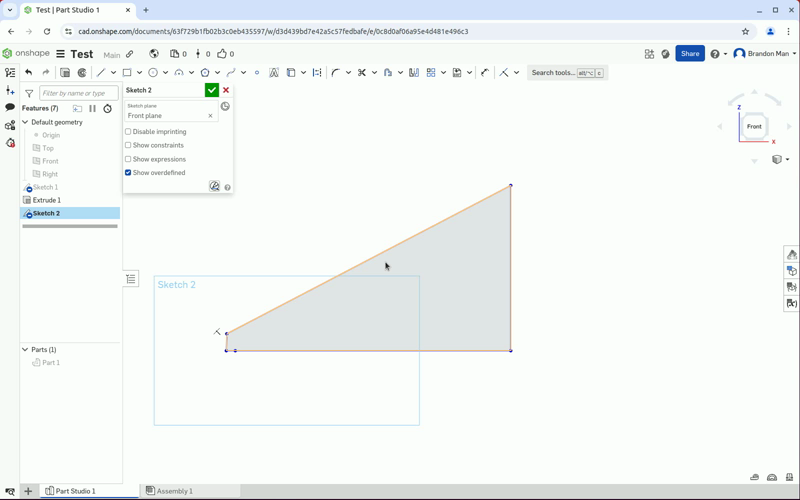
scroll(6)
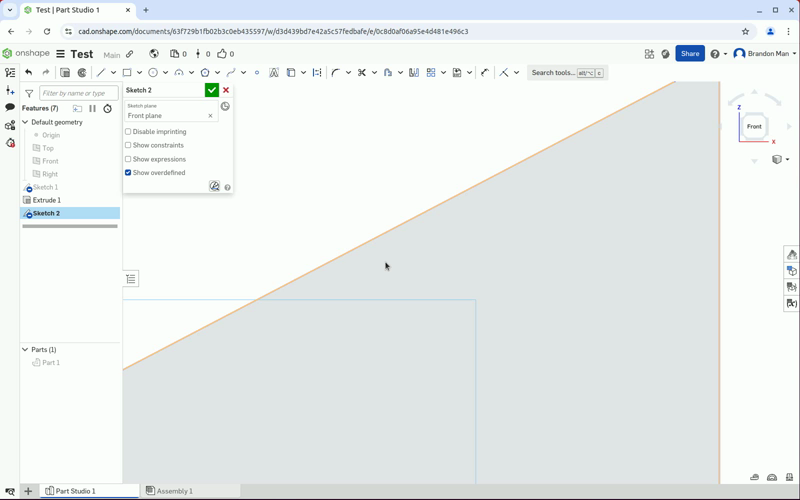
click(385, 261)
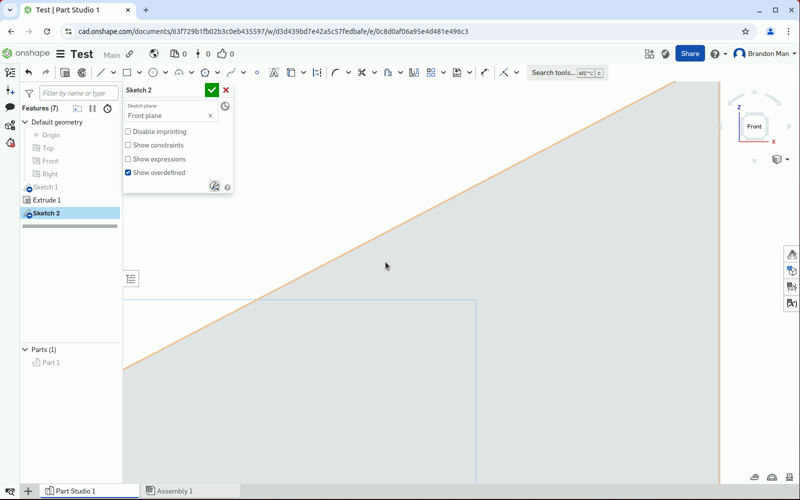
scroll(-6)
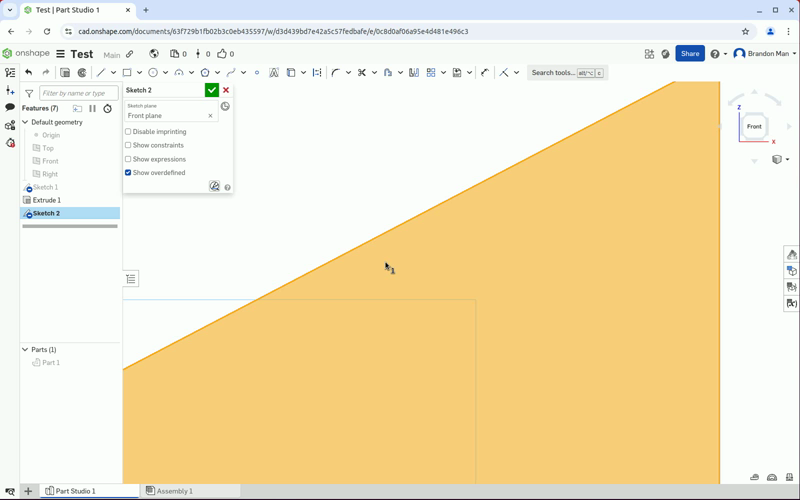
scroll(-6)
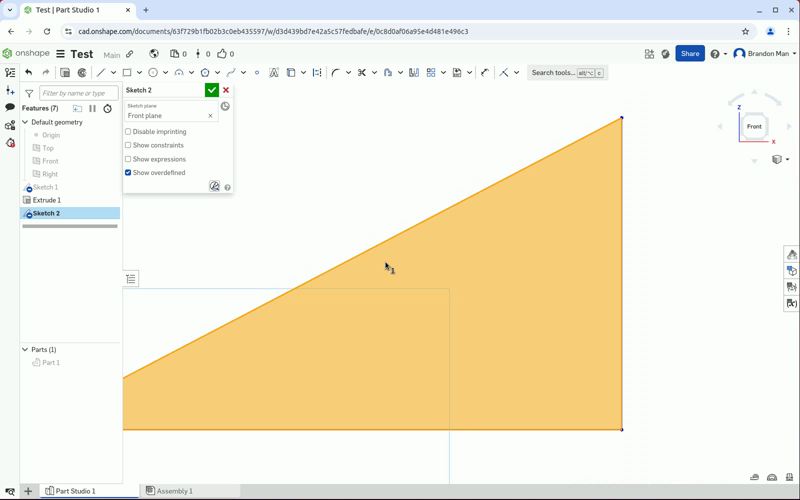
scroll(-6)
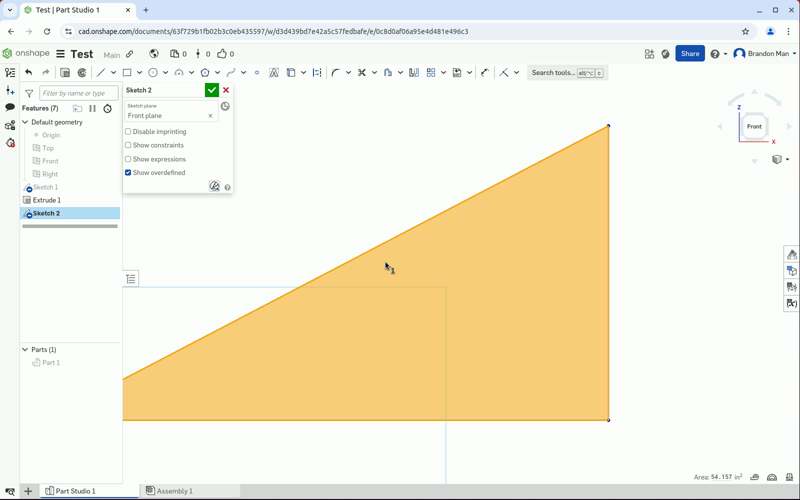
scroll(-6)
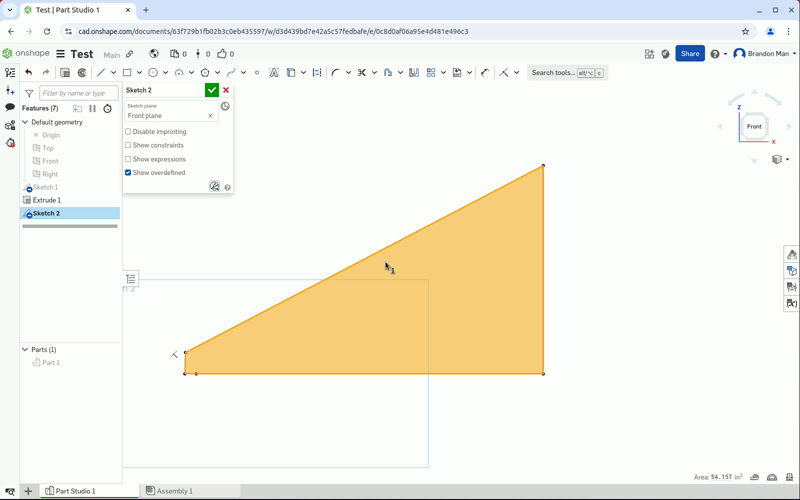
scroll(-6)
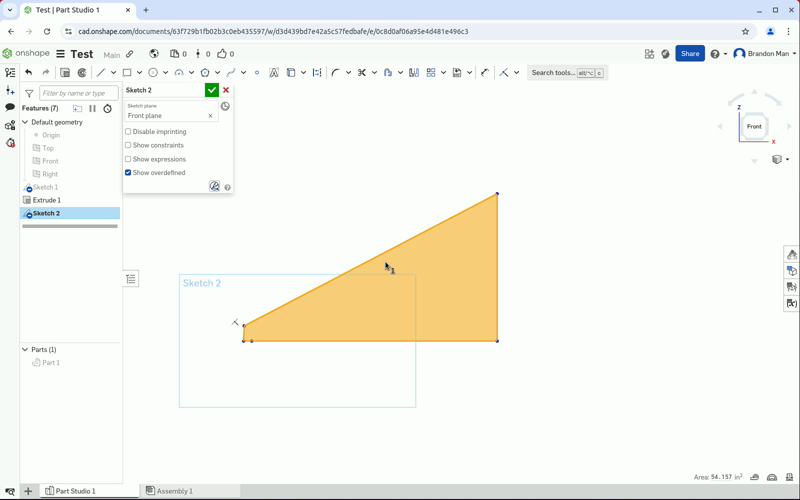
scroll(-6)
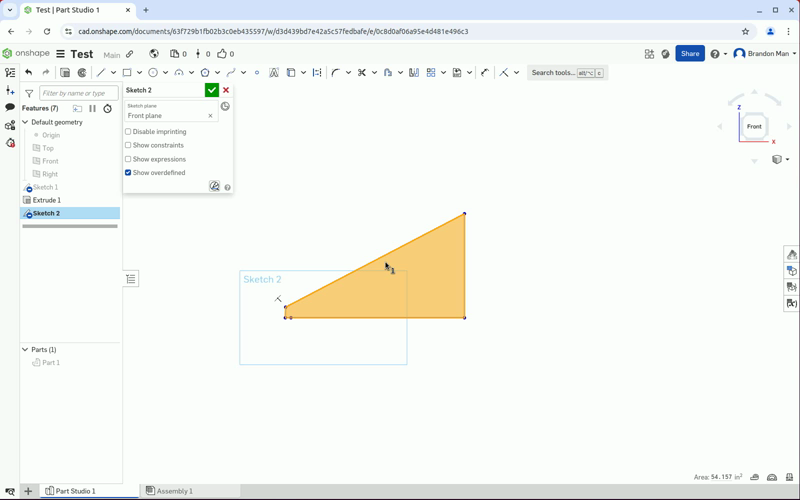
scroll(-6)
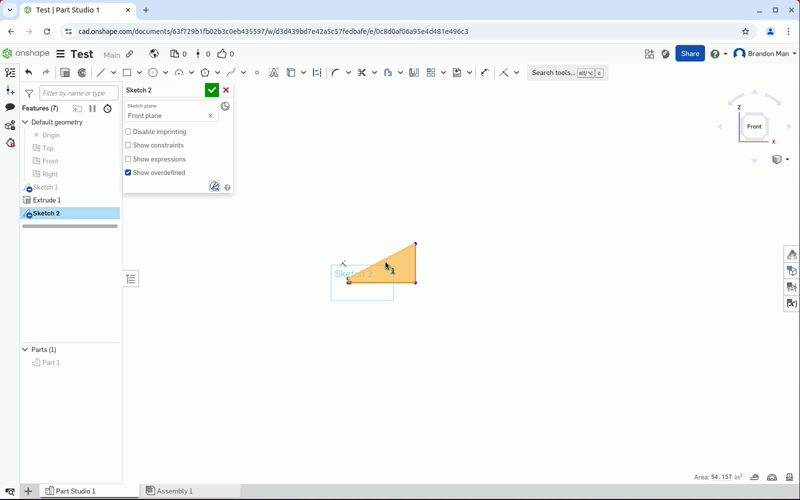
mouse_move(73, 352)
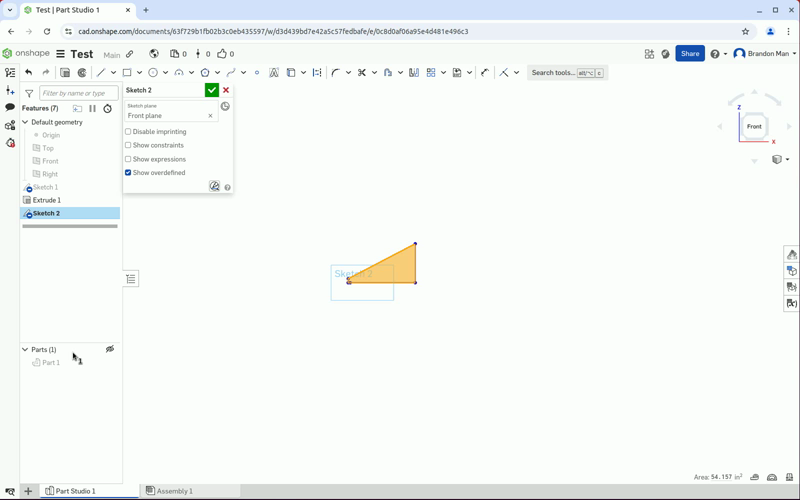
key(shift+y)
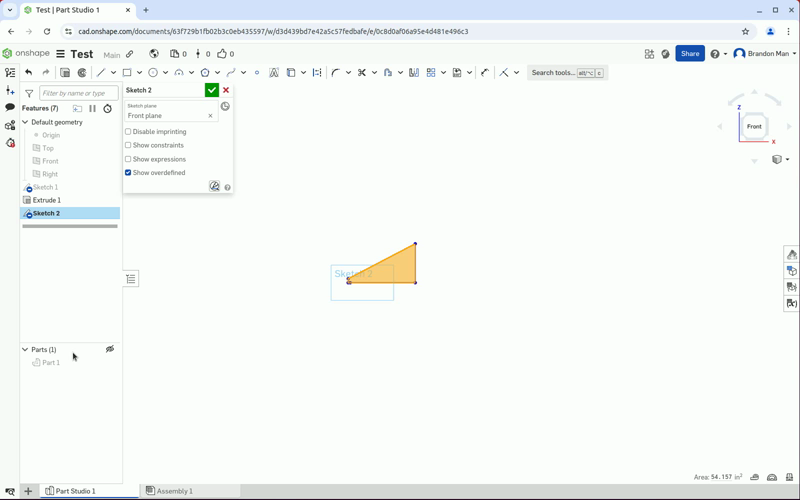
key(shift+e)
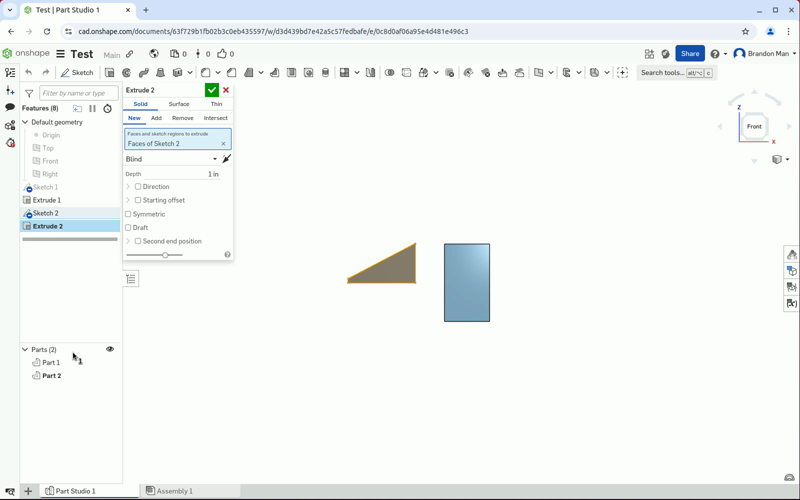
mouse_move(143, 106)
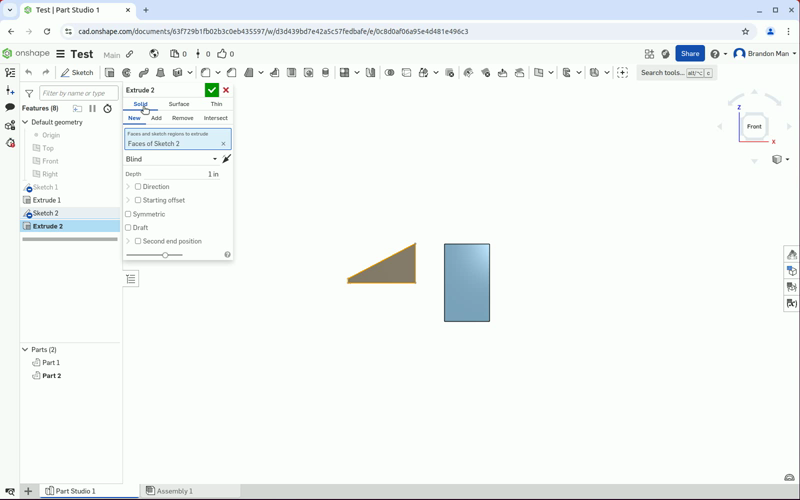
click(143, 106)
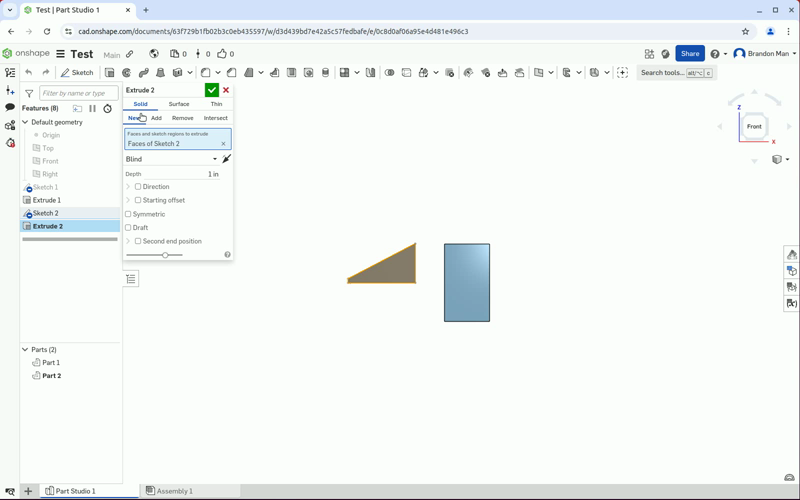
mouse_move(137, 120)
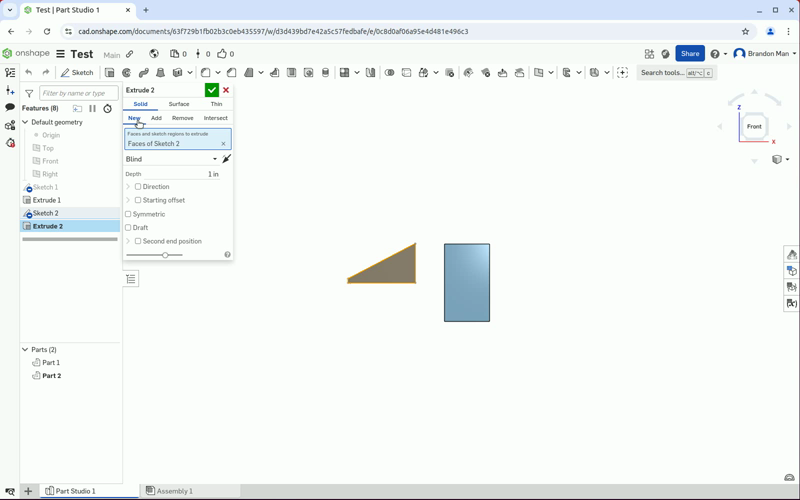
click(137, 120)
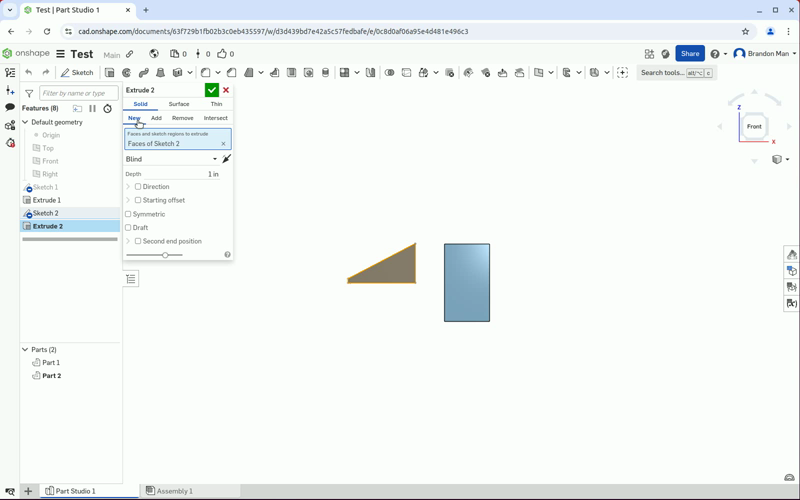
key(tab, 4)
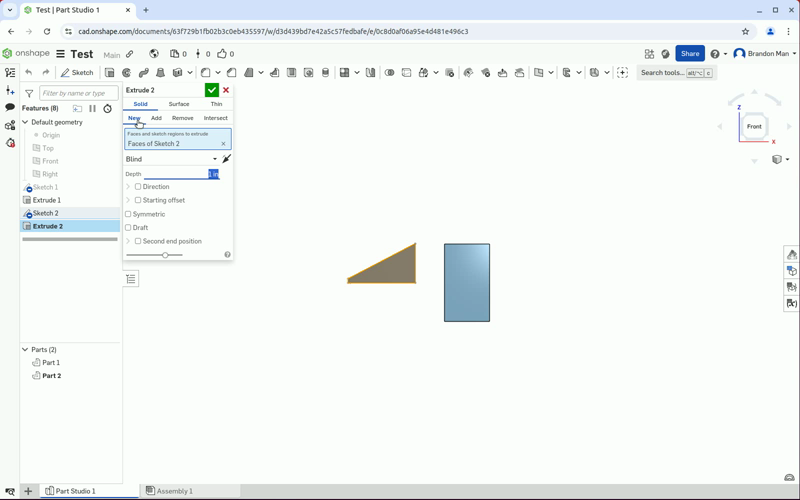
text(6.018)
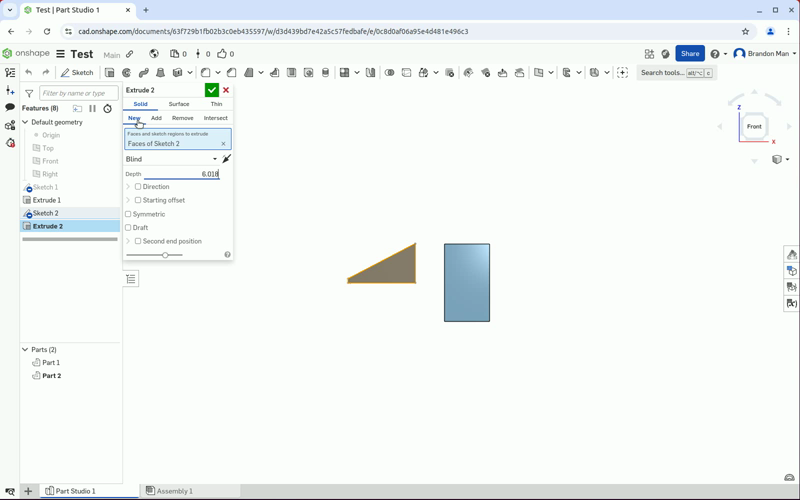
key(enter)
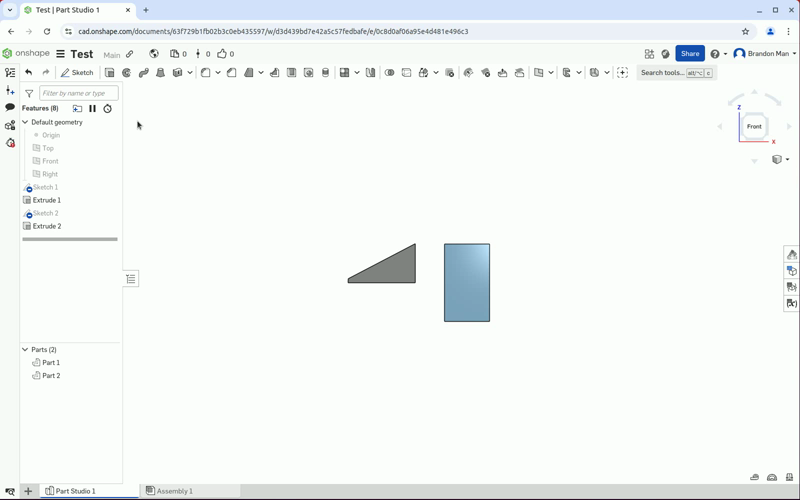
key(shift+h)
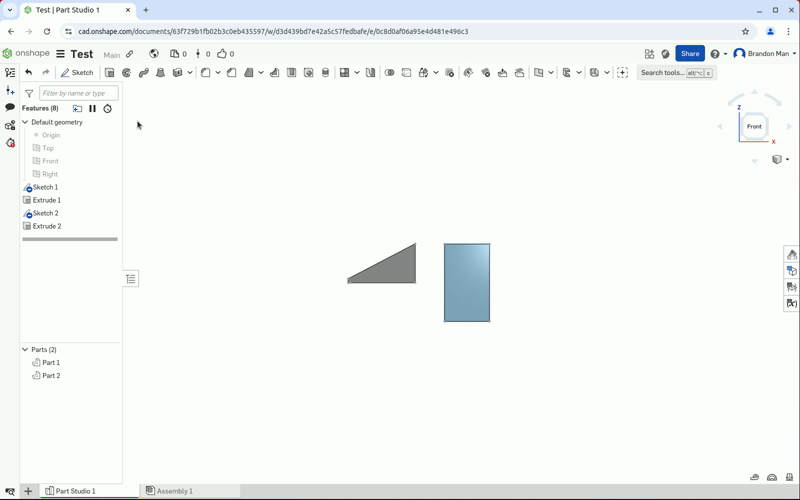
key(shift+h)
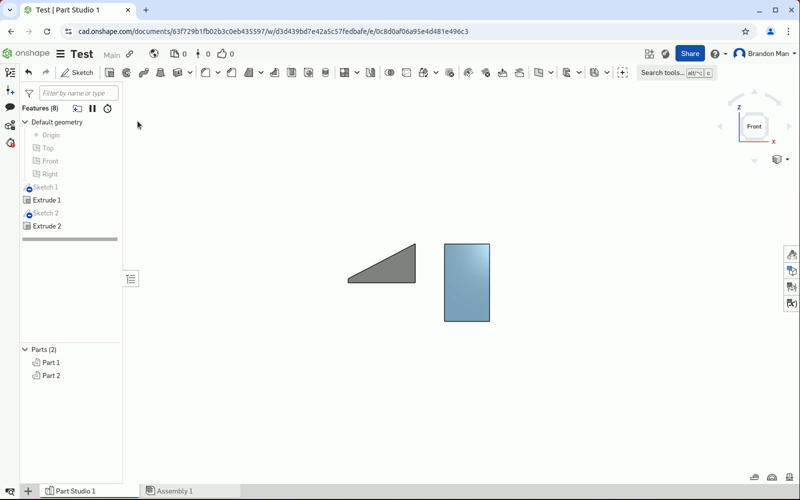
mouse_move(73, 189)
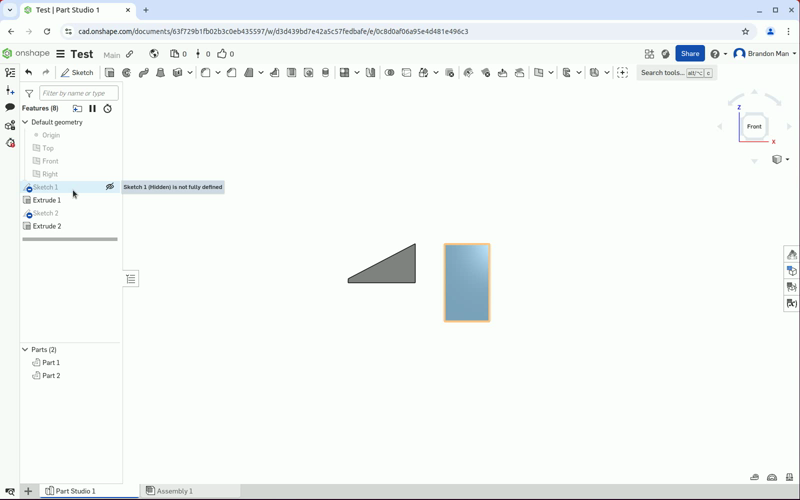
click(73, 189)
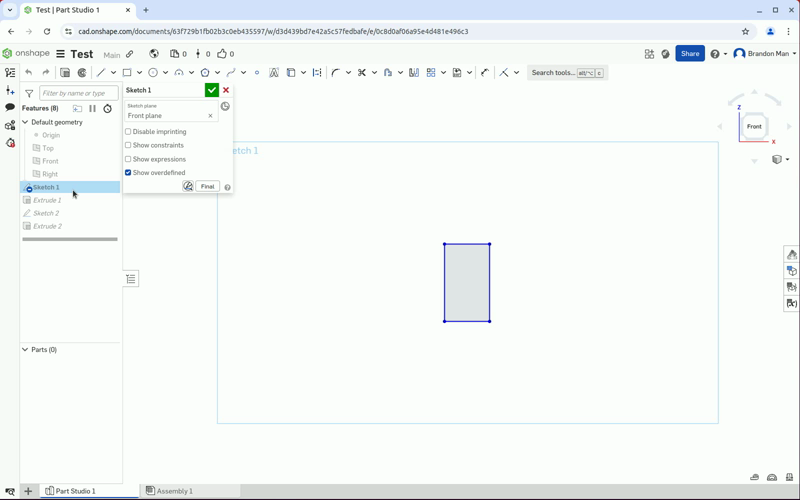
mouse_move(229, 92)
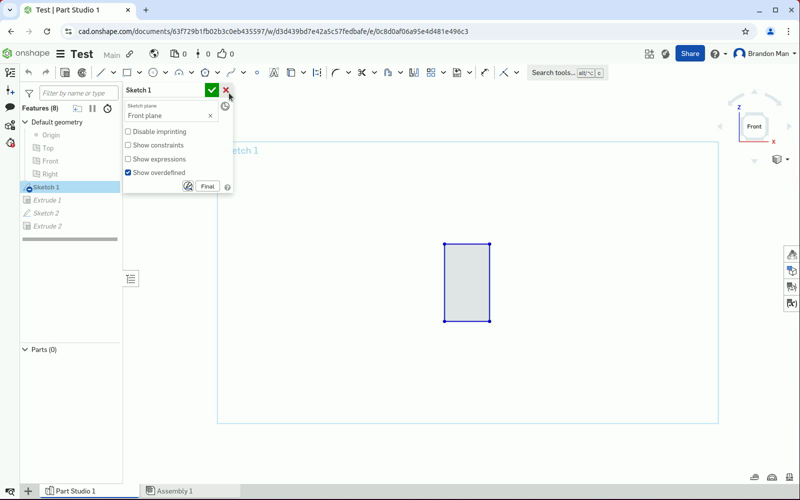
click(229, 92)
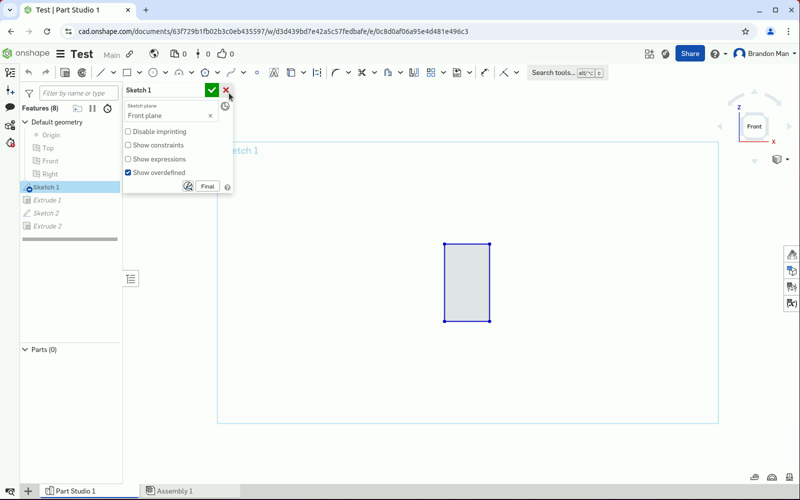
key(shift+s)
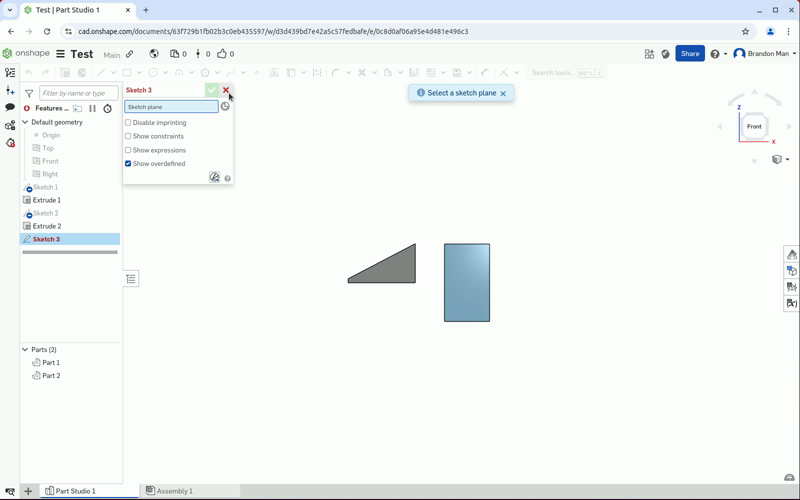
mouse_move(73, 163)
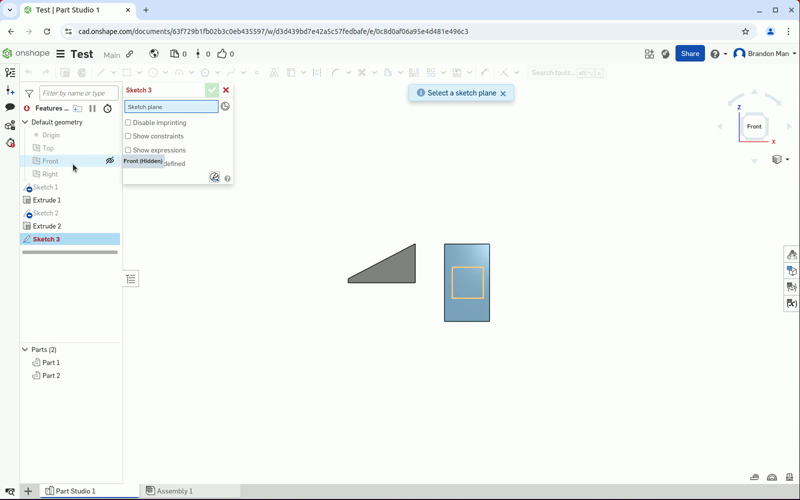
click(73, 163)
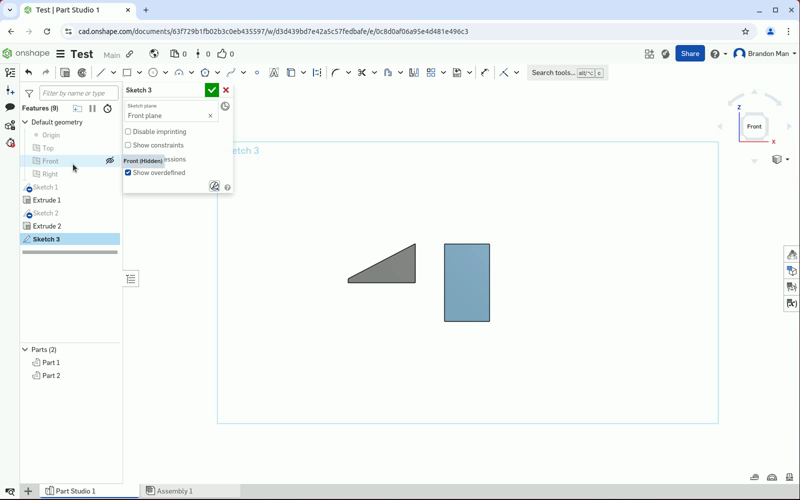
mouse_move(73, 352)
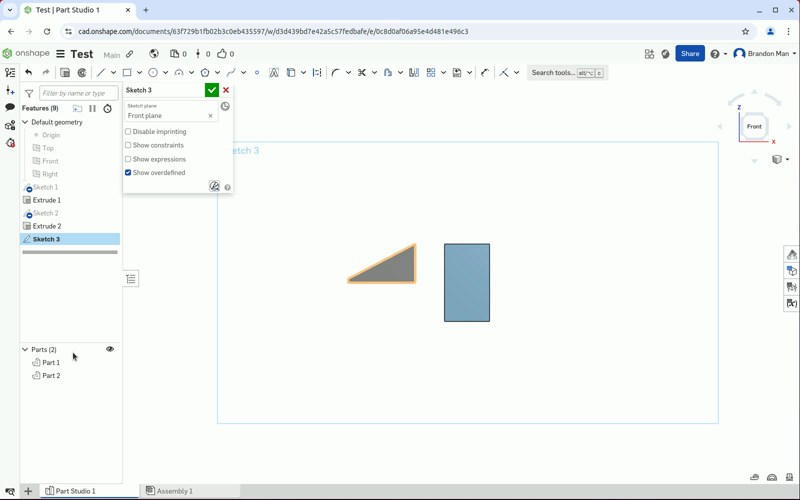
key(y)
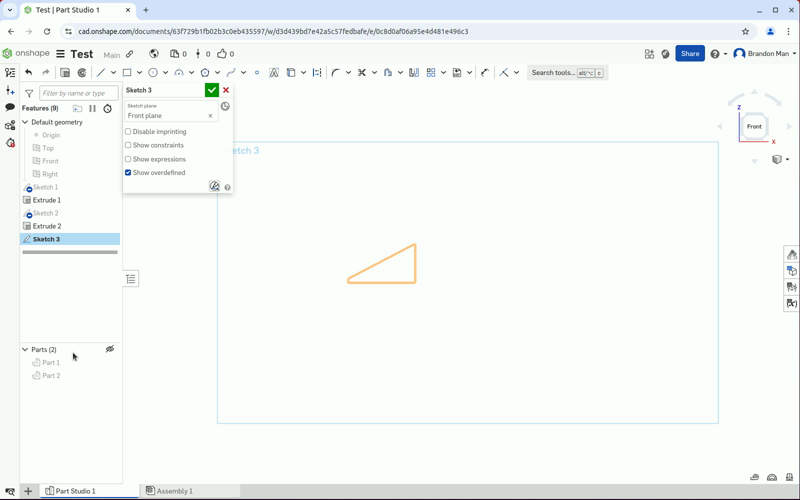
key(l)
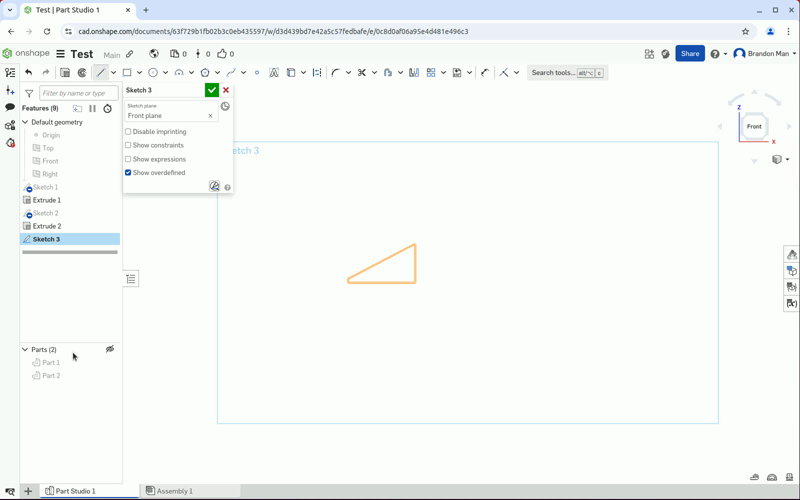
key_down(shift)
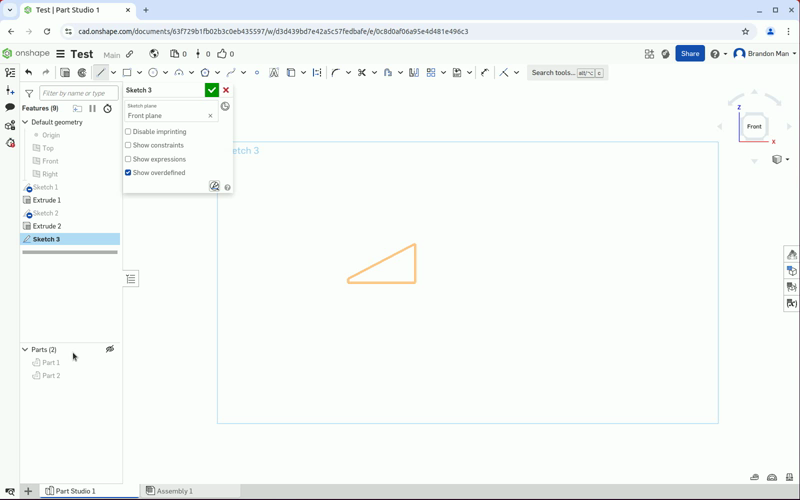
mouse_move(414, 282)
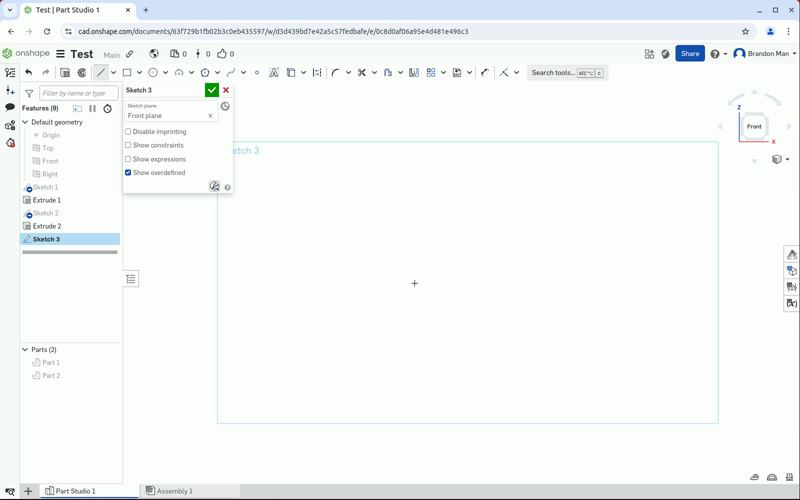
click(414, 282)
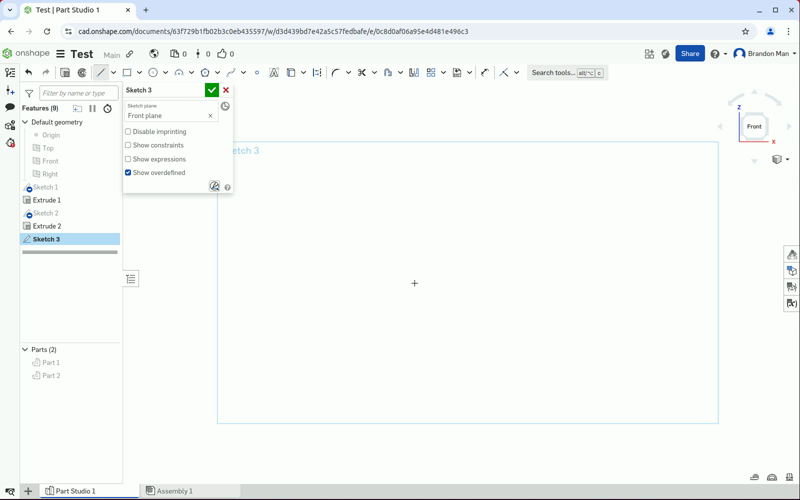
key_up(shift)
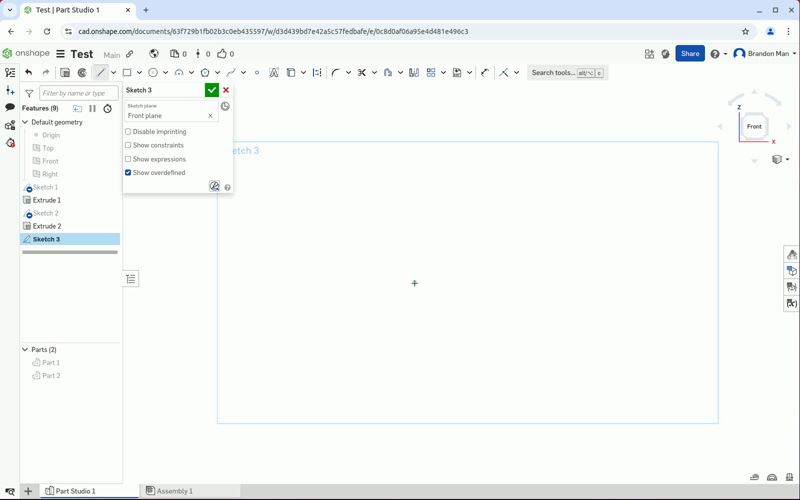
key_down(shift)
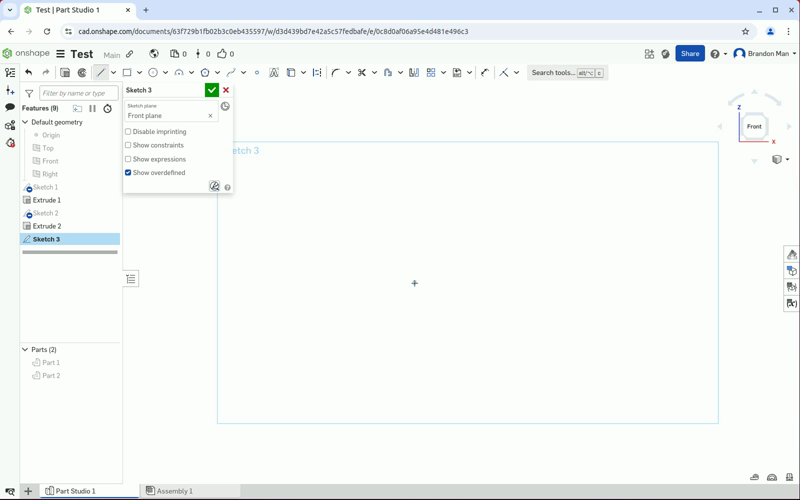
mouse_move(444, 282)
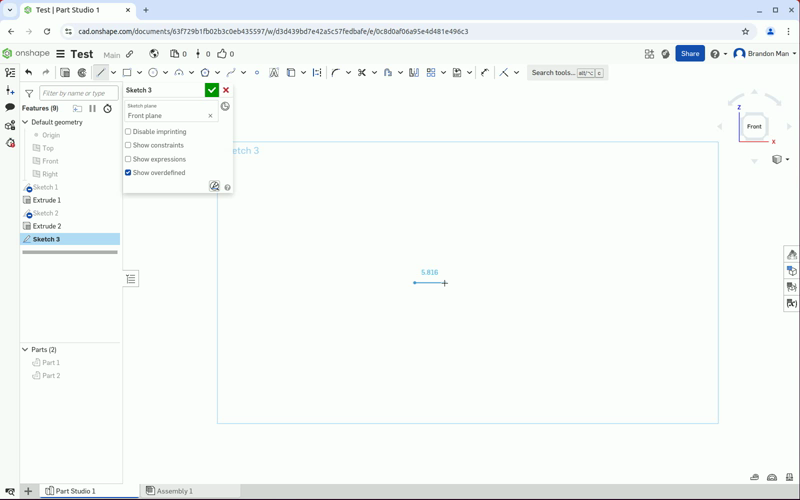
mouse_move(419, 282)
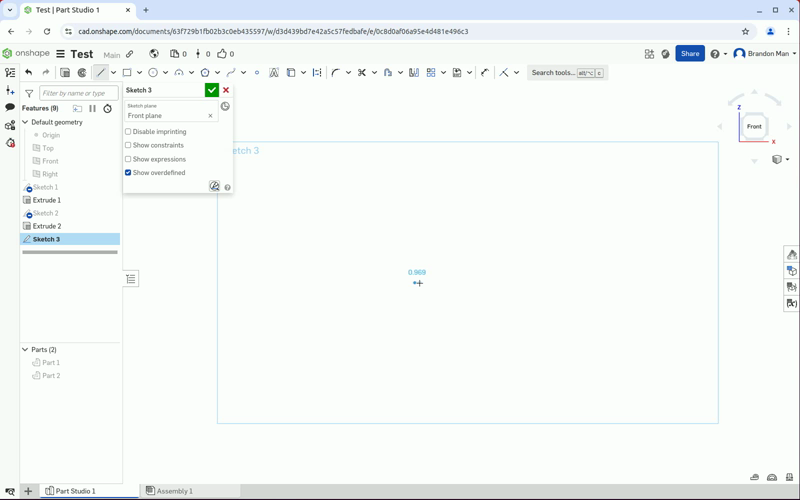
scroll(6)
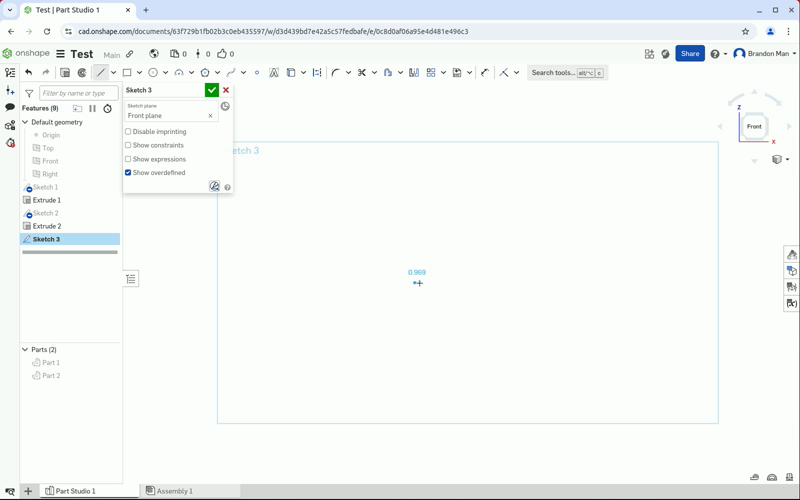
scroll(6)
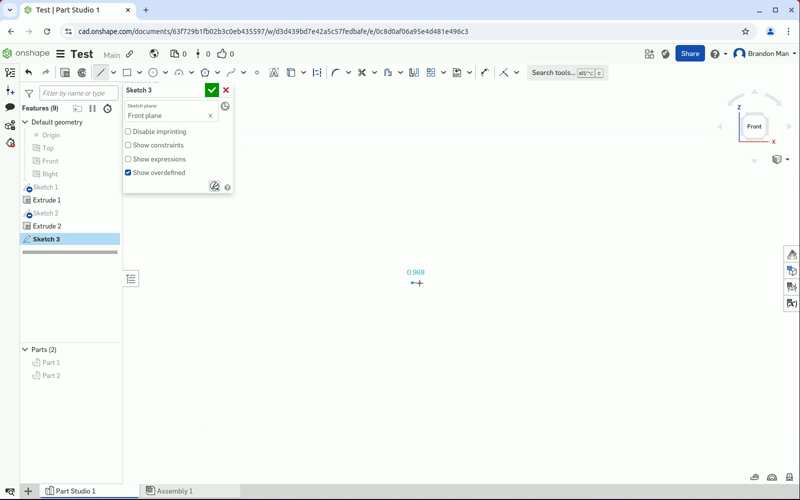
scroll(6)
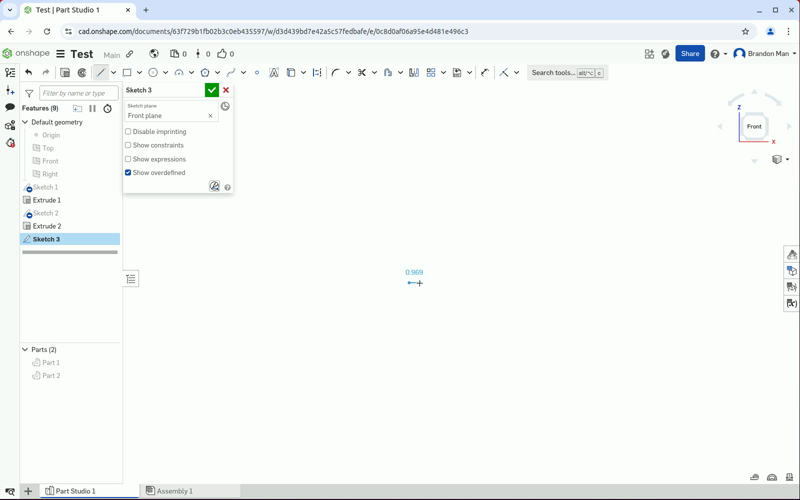
scroll(6)
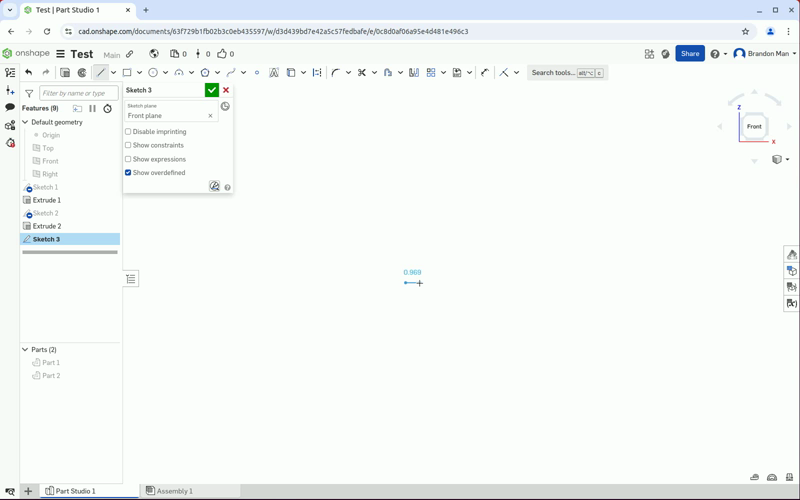
scroll(6)
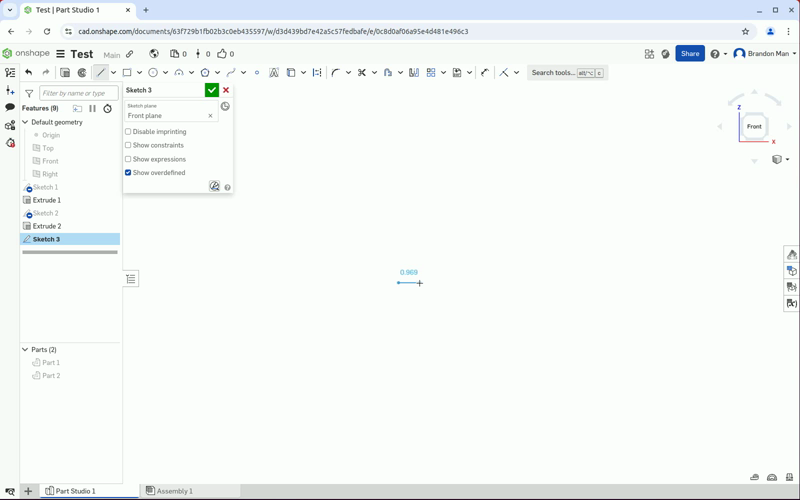
scroll(6)
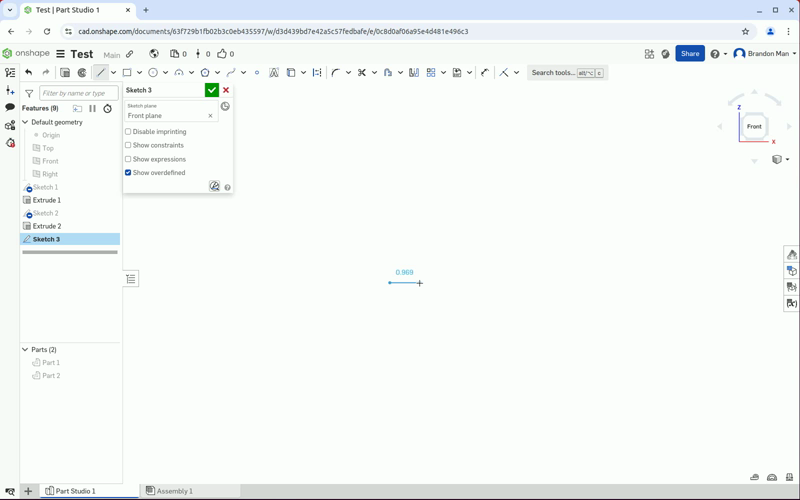
scroll(6)
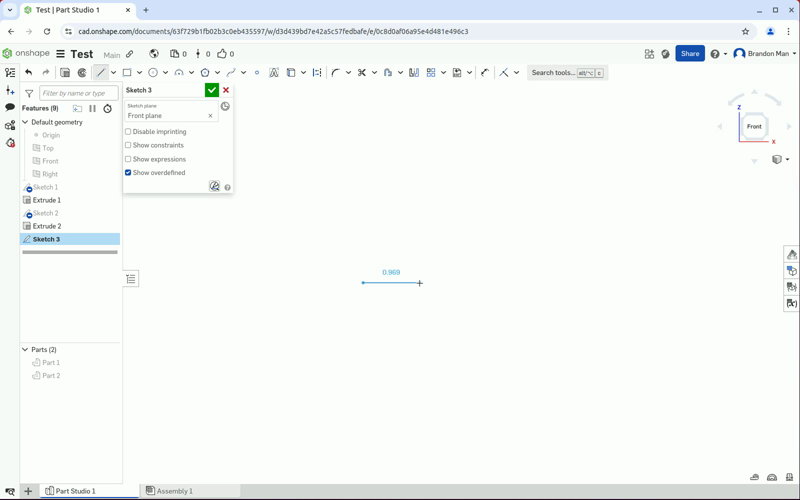
click(419, 282)
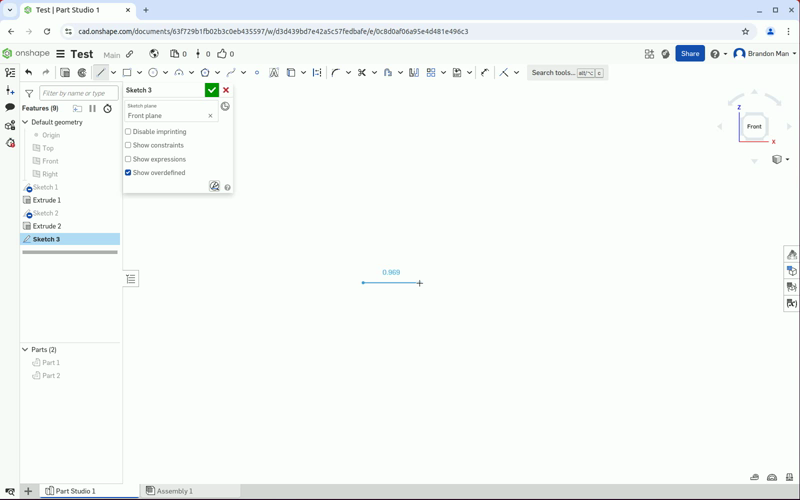
scroll(-6)
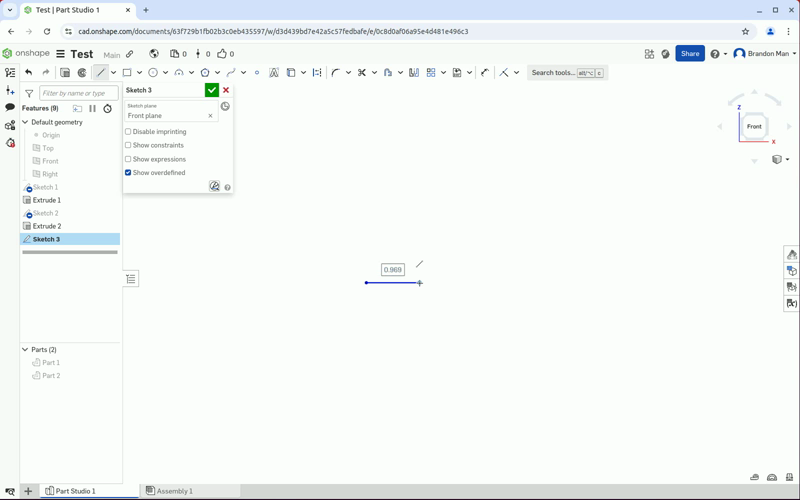
scroll(-6)
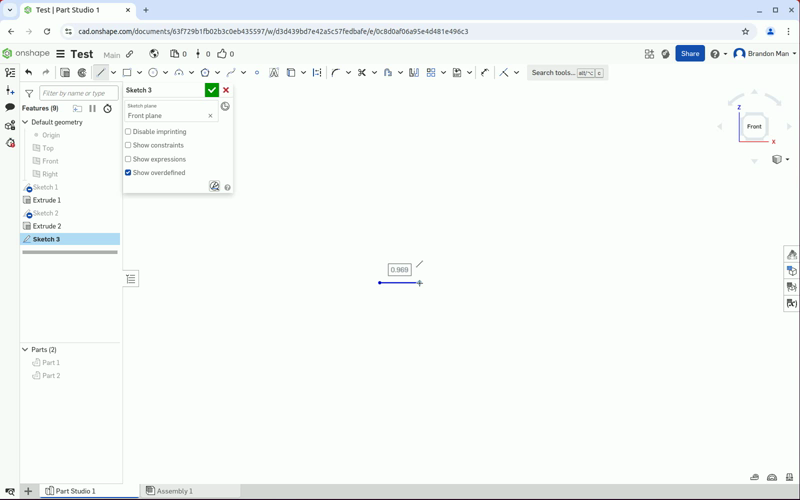
scroll(-6)
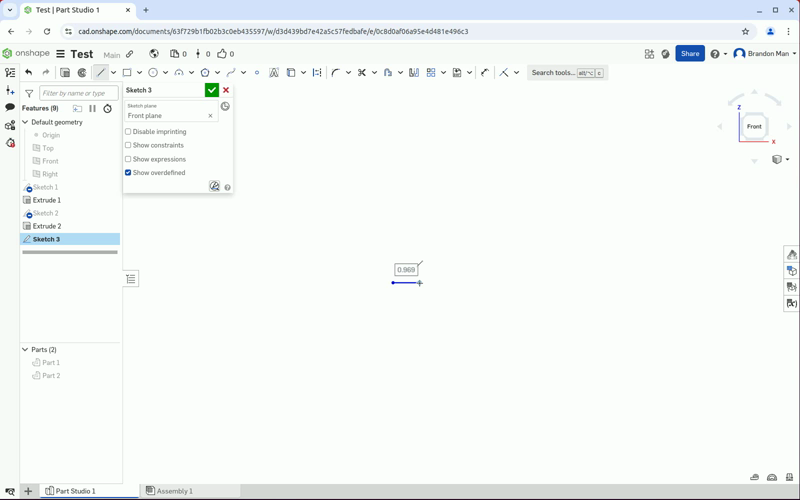
scroll(-6)
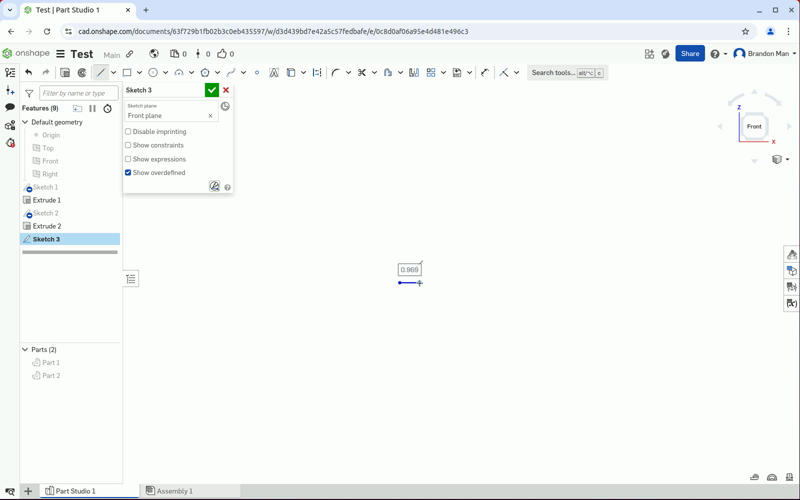
scroll(-6)
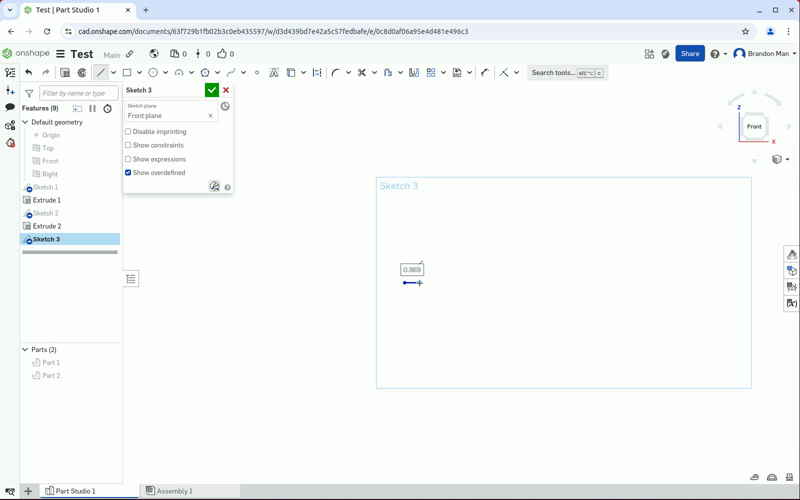
scroll(-6)
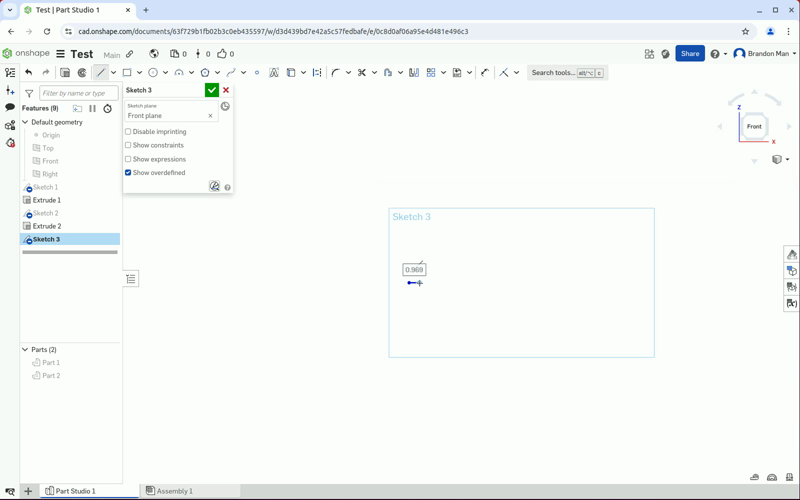
scroll(-6)
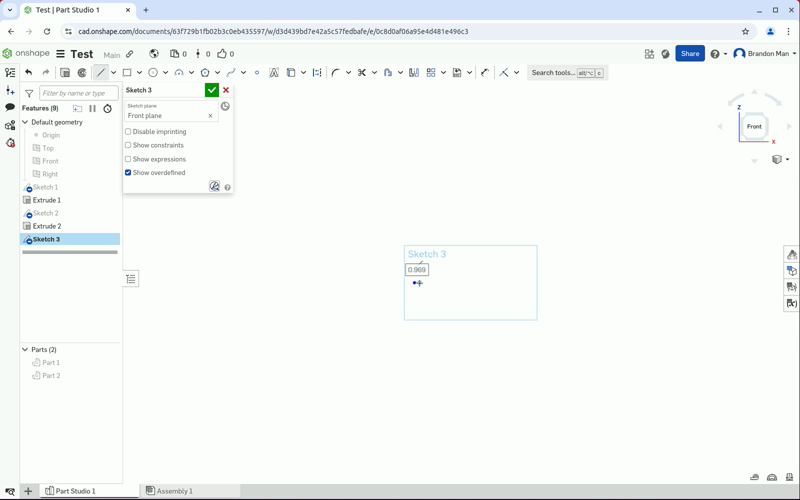
key_up(shift)
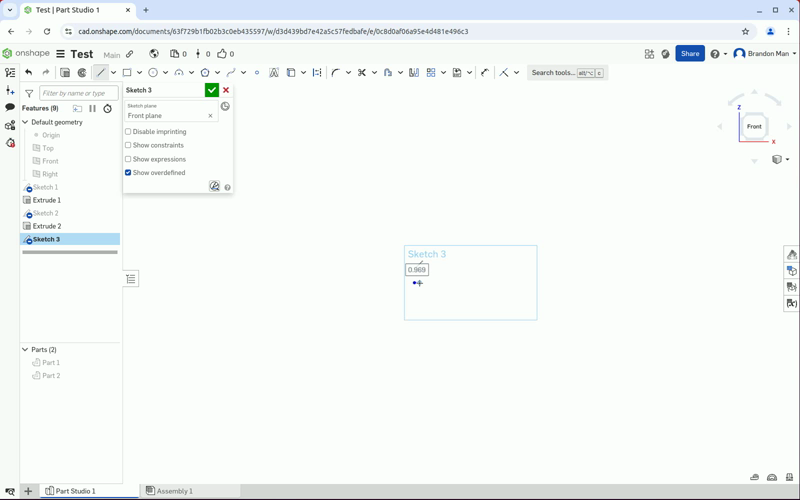
key_down(shift)
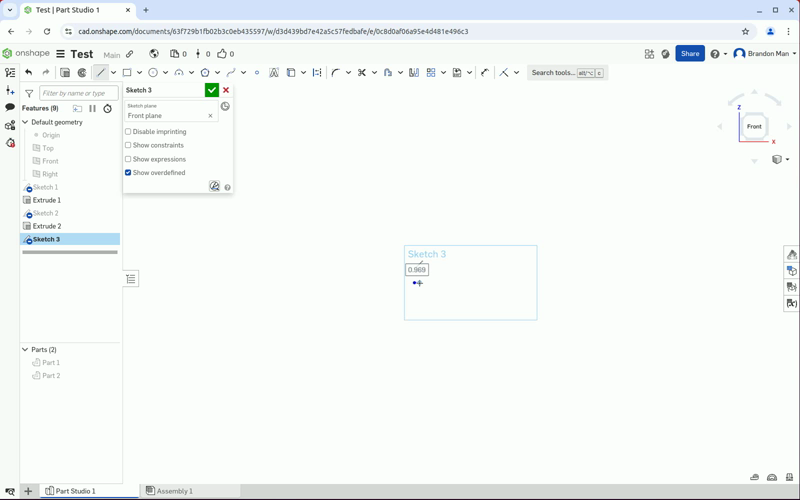
mouse_move(450, 282)
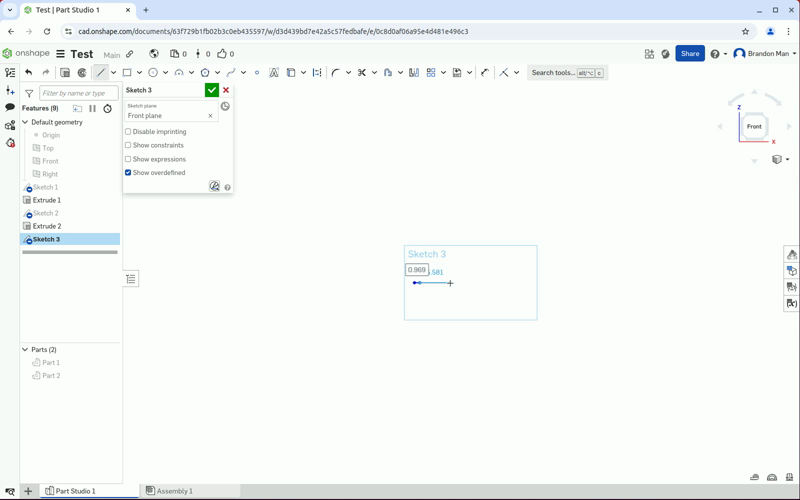
mouse_move(419, 240)
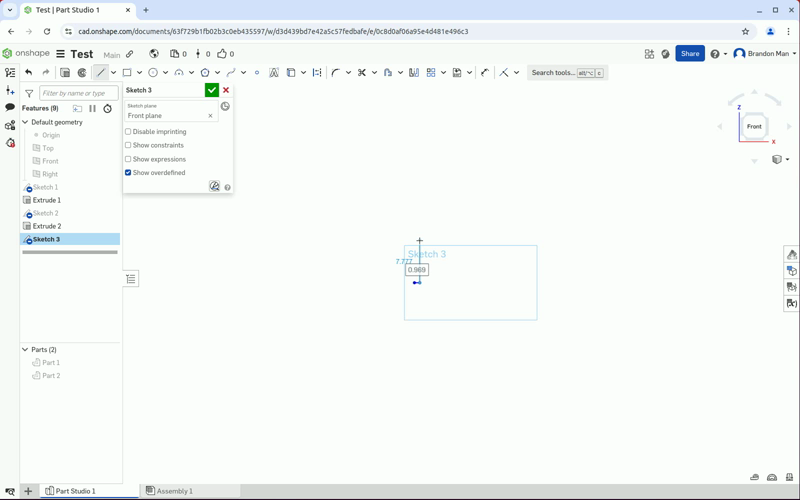
click(419, 240)
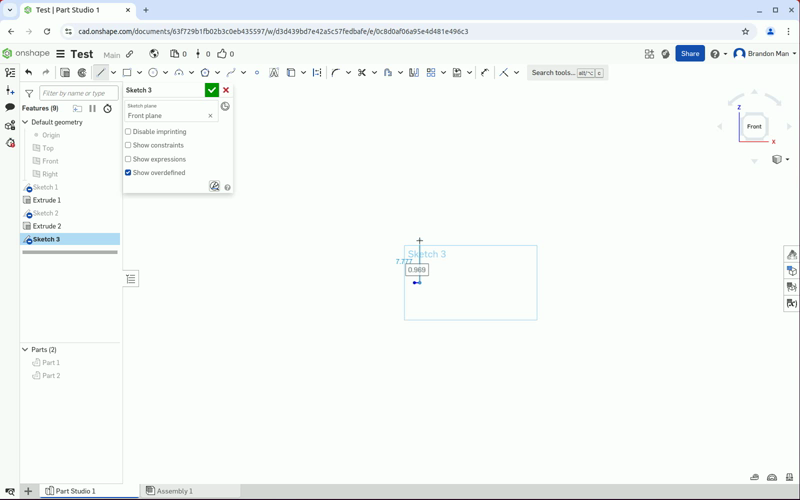
key_up(shift)
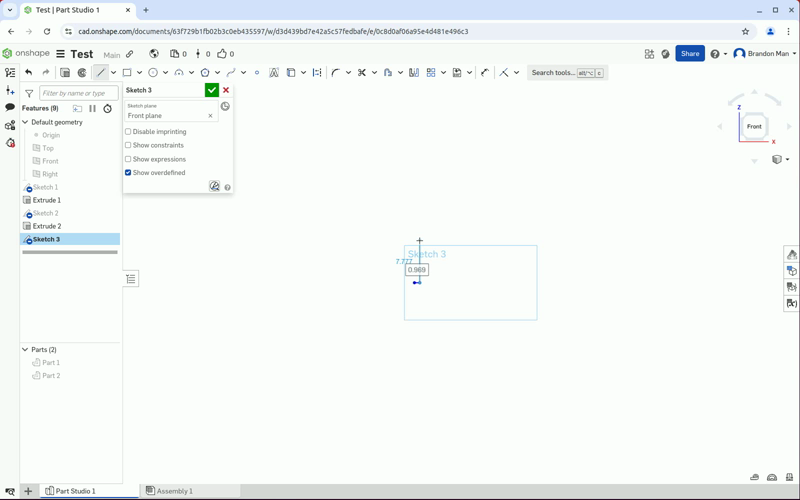
key_down(shift)
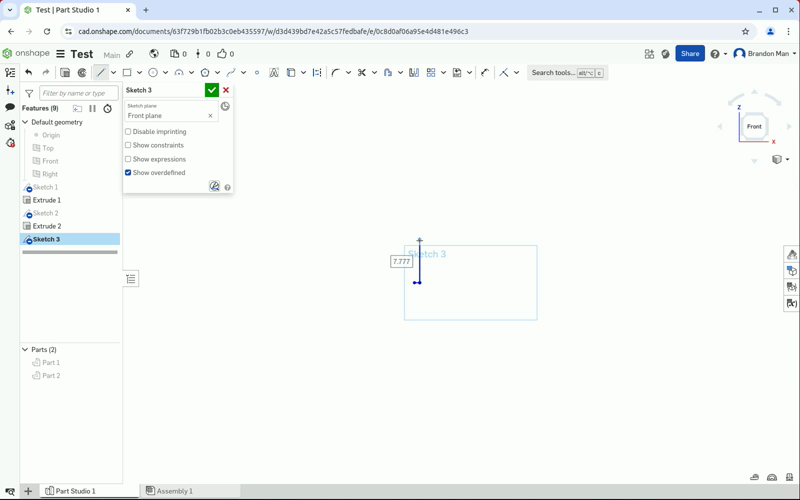
mouse_move(450, 240)
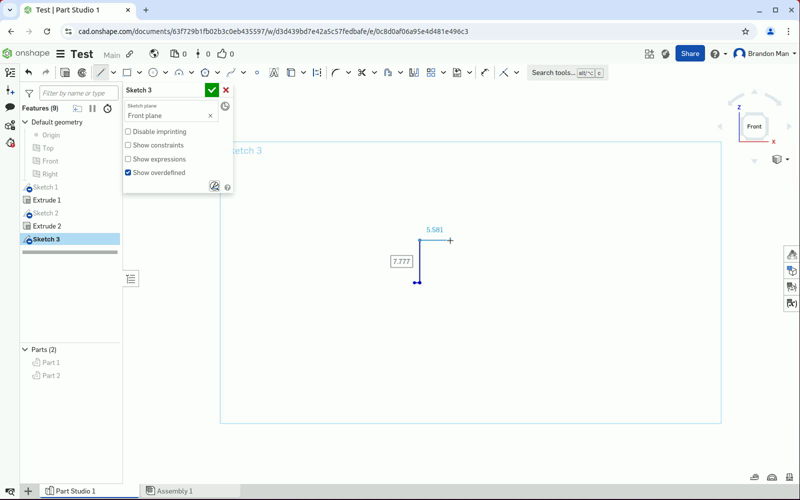
mouse_move(414, 242)
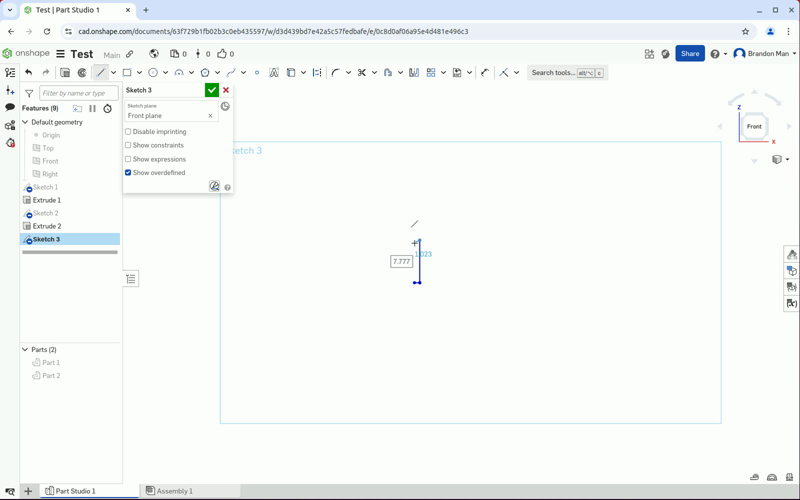
scroll(6)
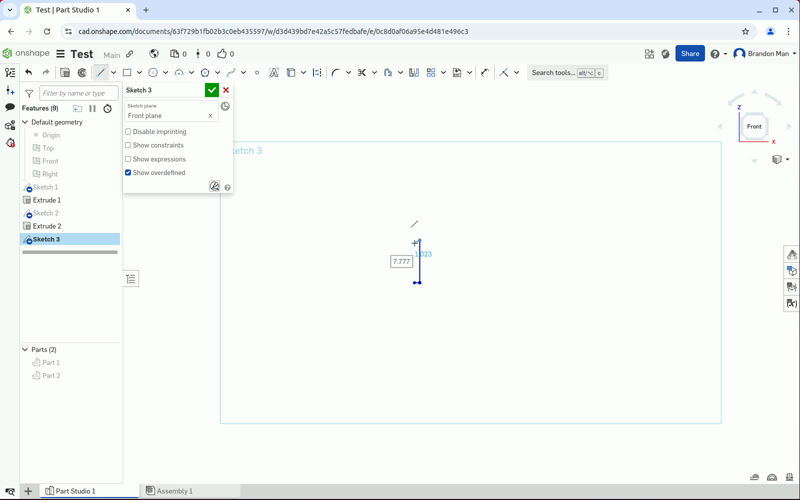
scroll(6)
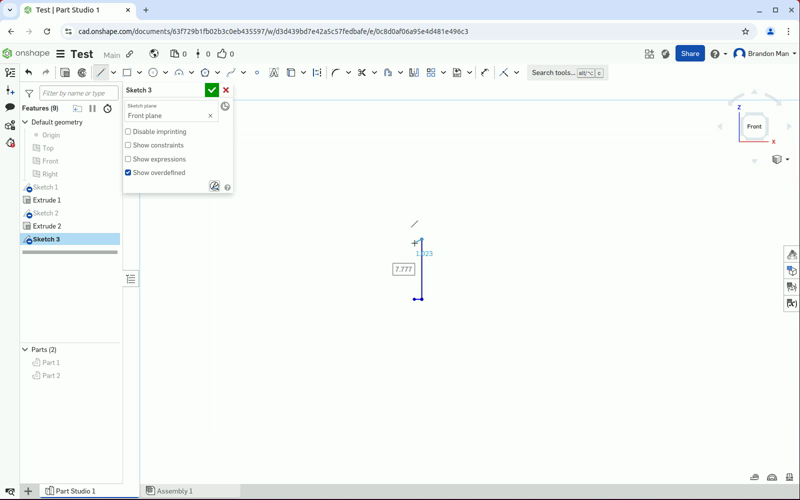
scroll(6)
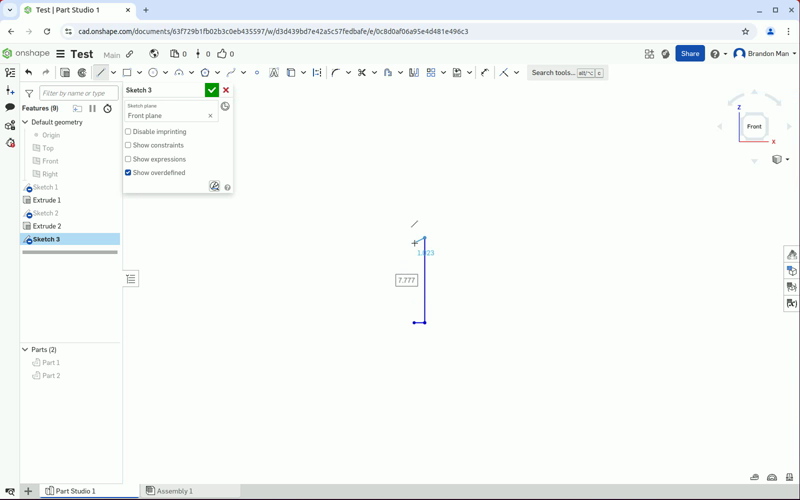
scroll(6)
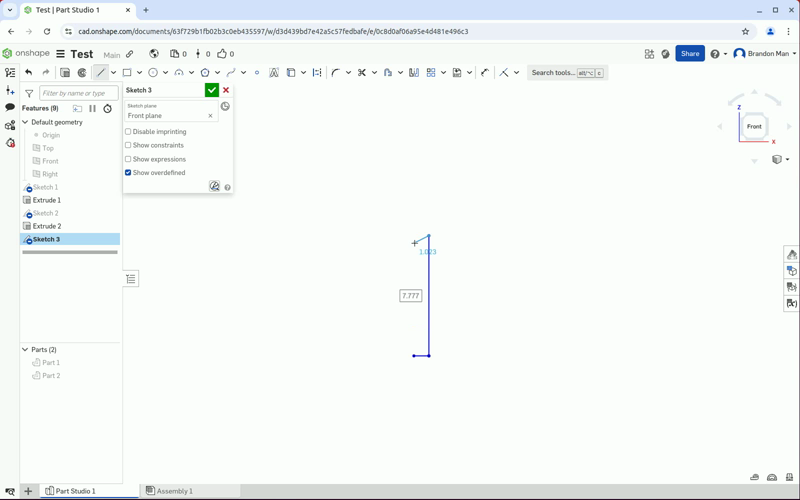
scroll(6)
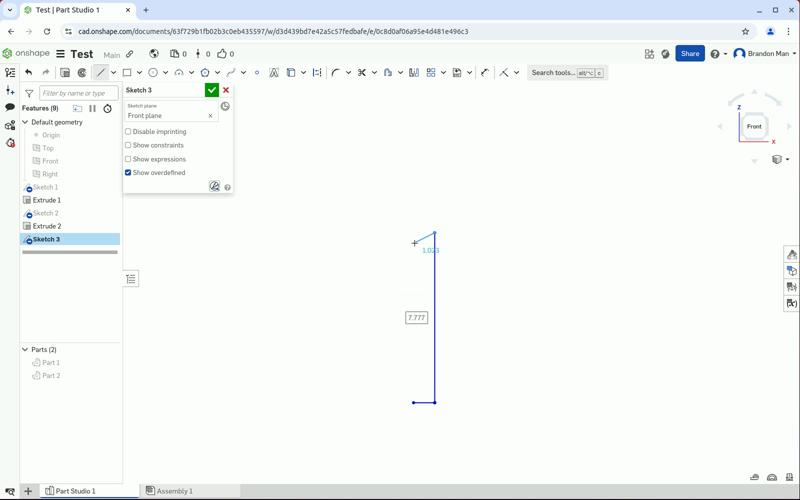
scroll(6)
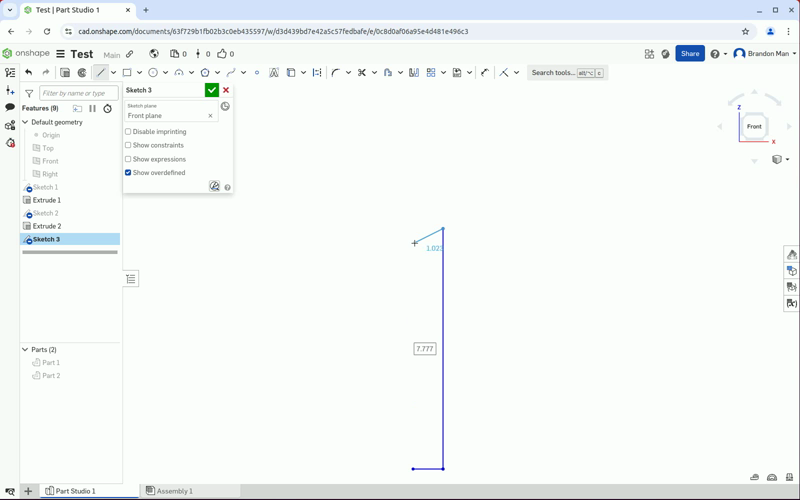
scroll(6)
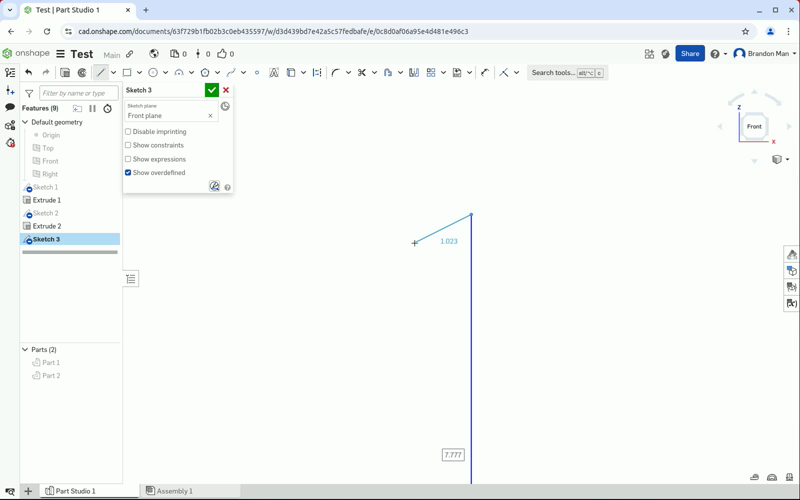
click(414, 242)
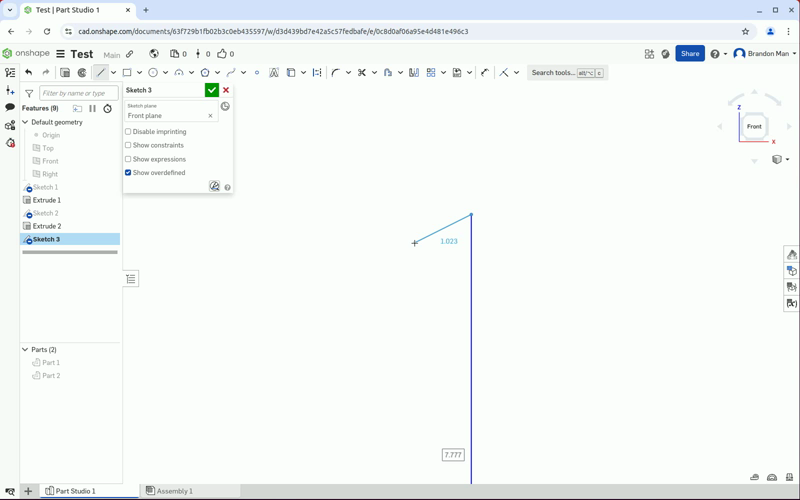
scroll(-6)
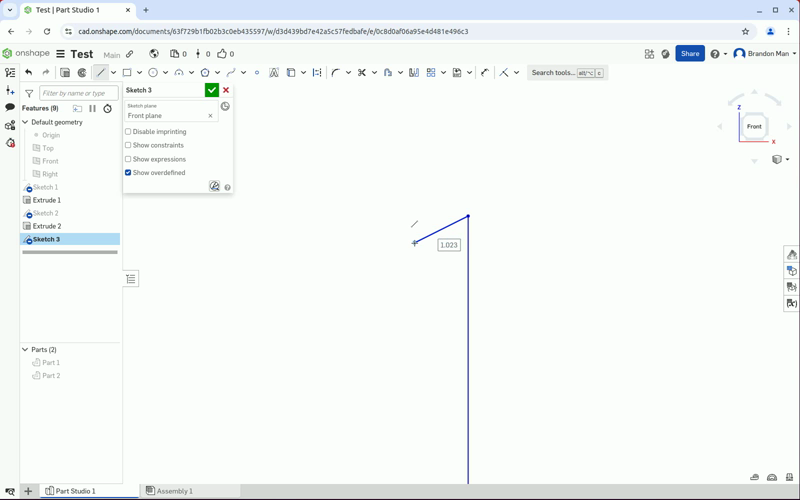
scroll(-6)
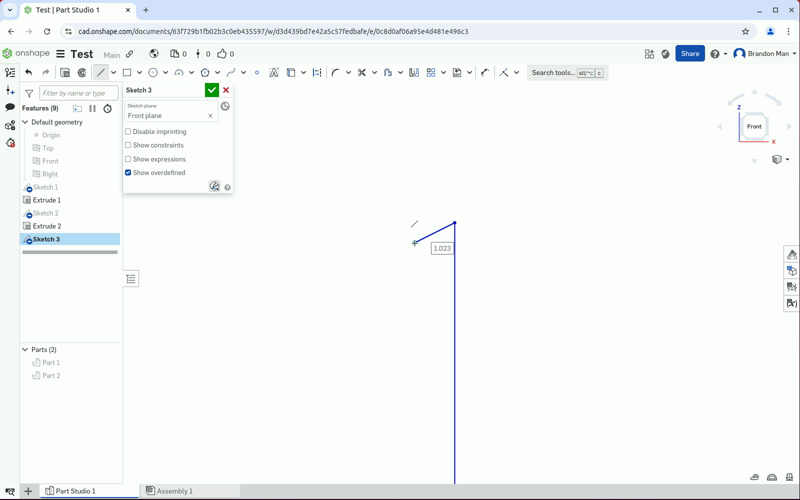
scroll(-6)
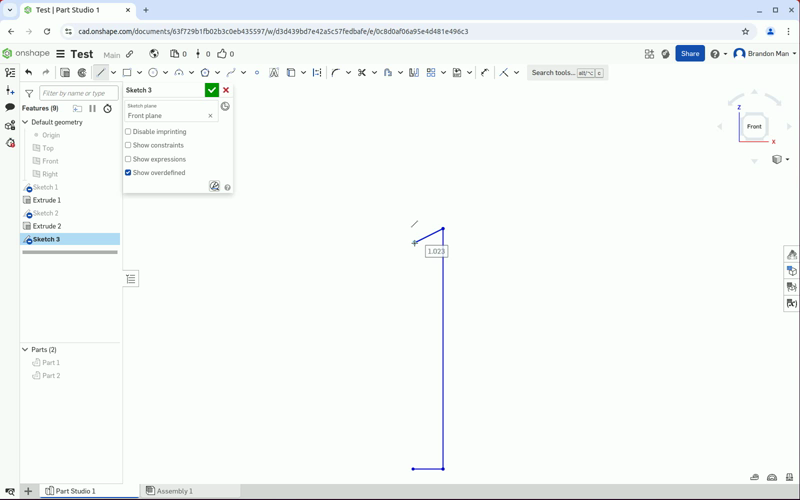
scroll(-6)
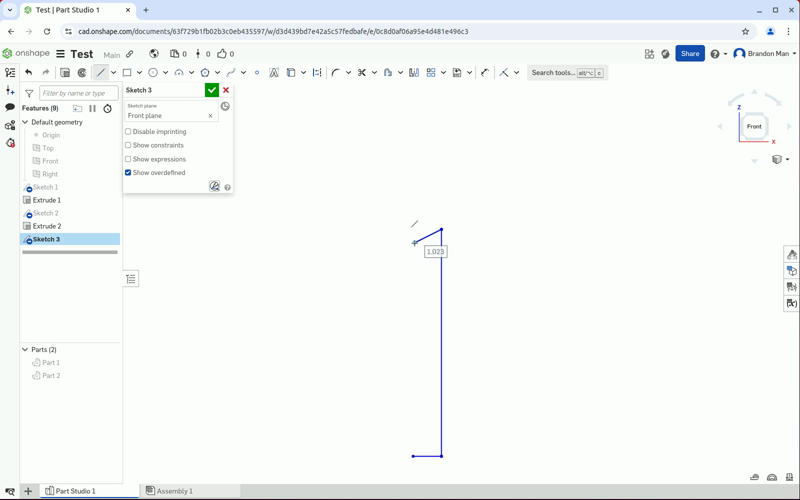
scroll(-6)
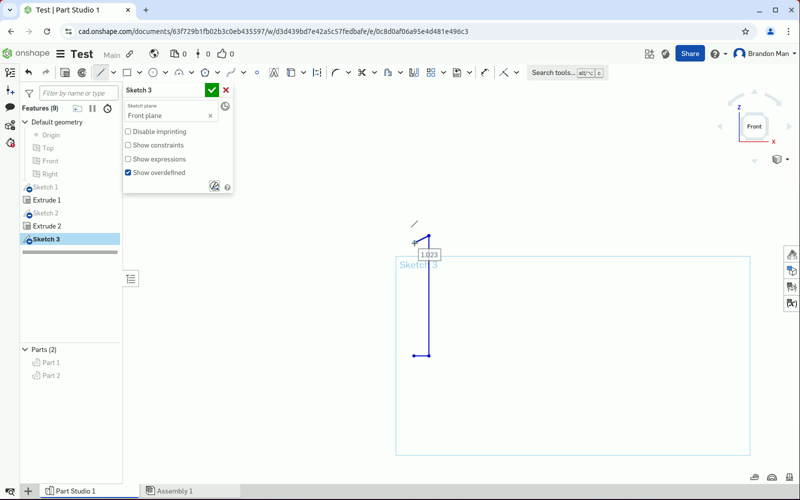
scroll(-6)
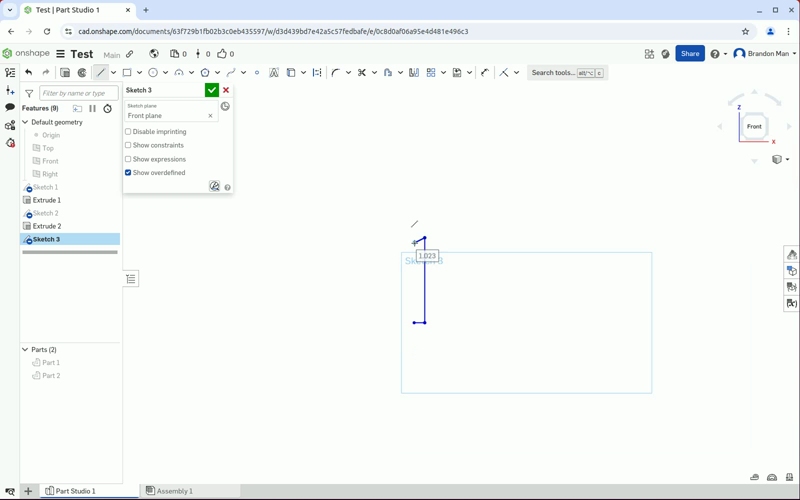
scroll(-6)
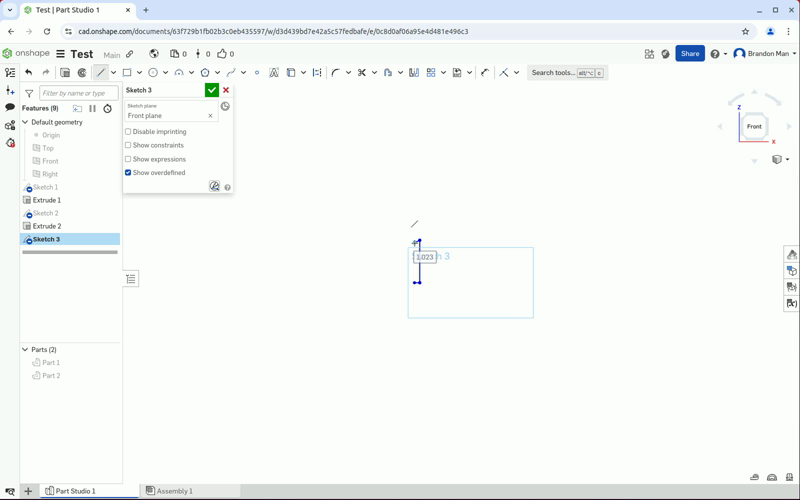
key_up(shift)
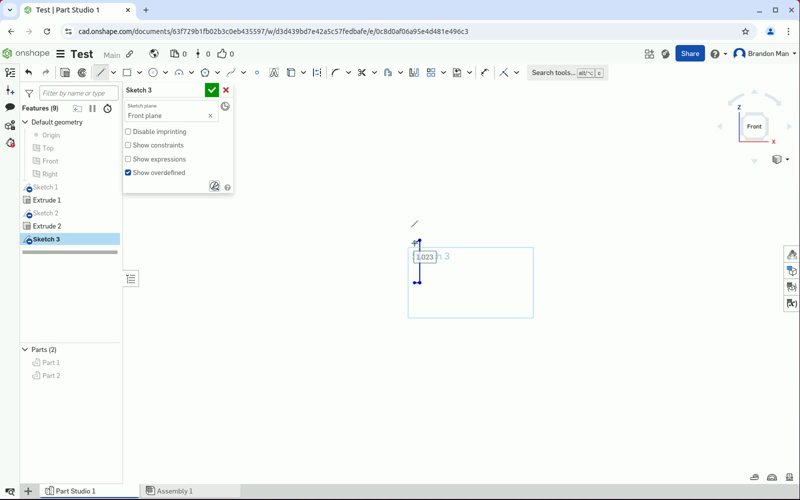
mouse_move(444, 242)
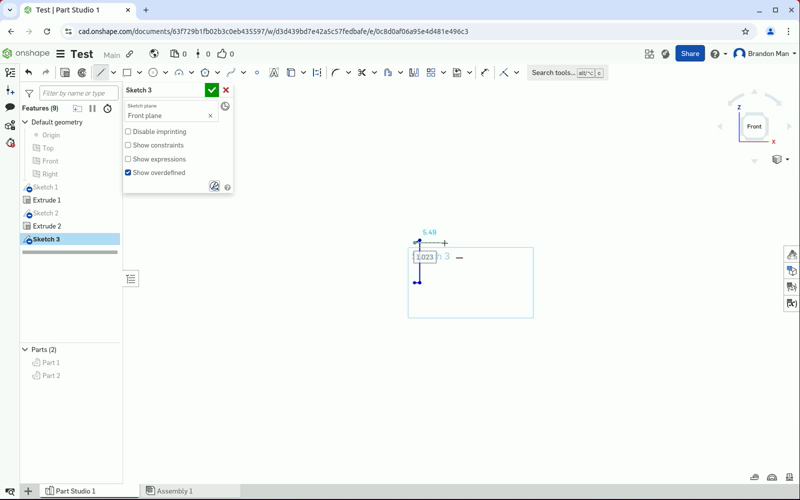
key_down(shift)
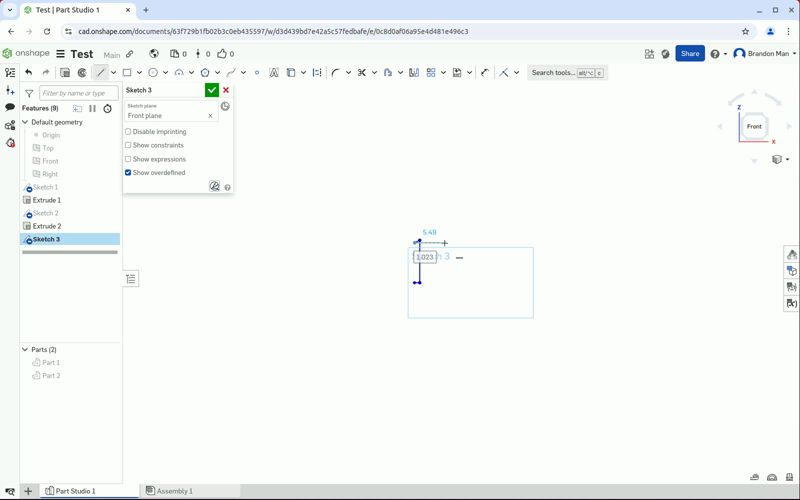
mouse_move(414, 282)
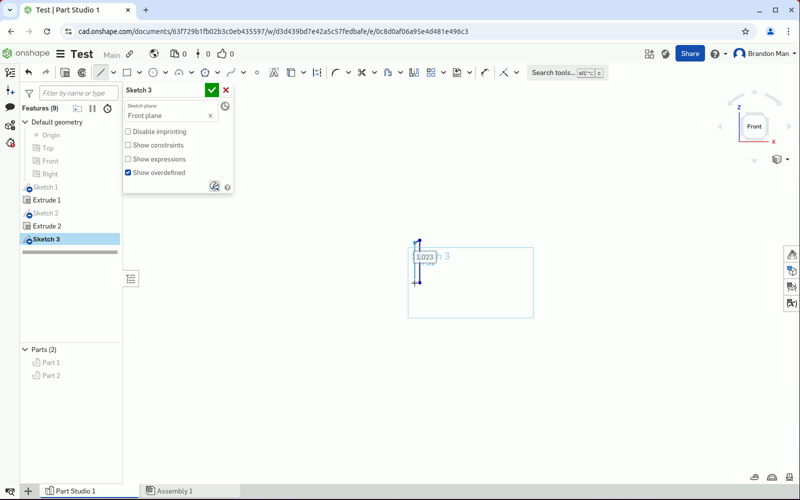
key_up(shift)
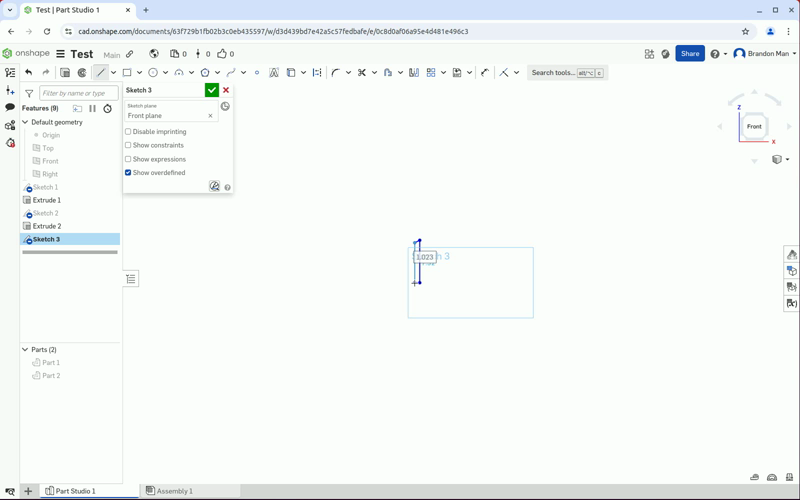
click(414, 282)
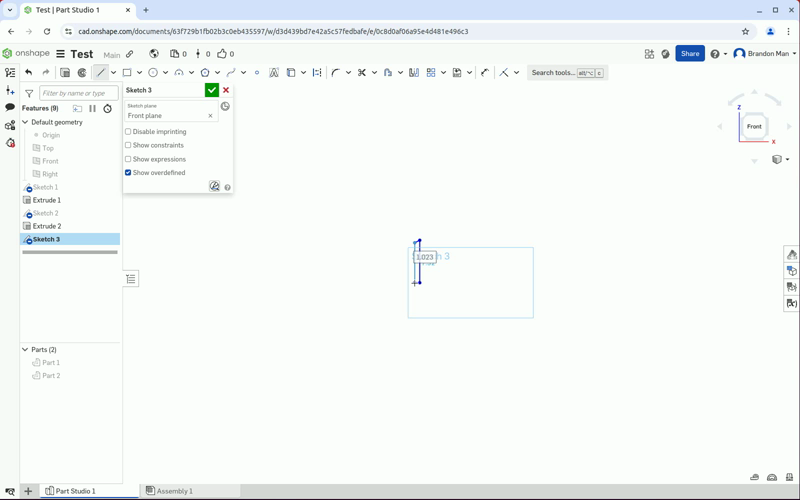
key(esc)
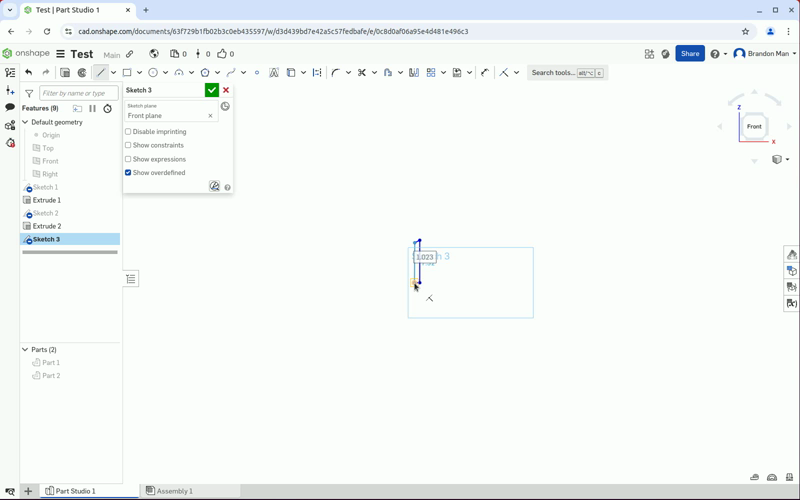
mouse_move(419, 247)
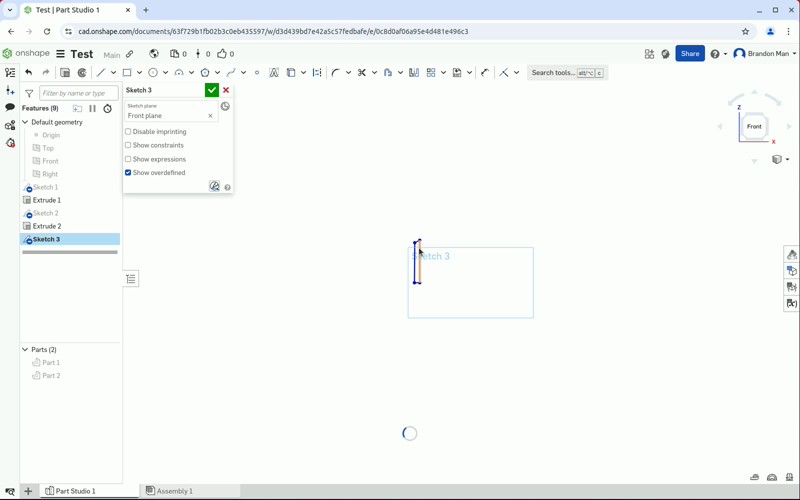
scroll(6)
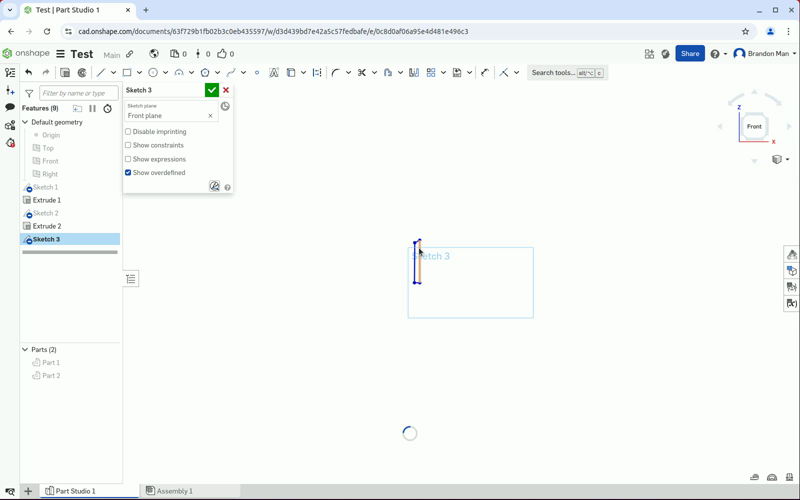
scroll(6)
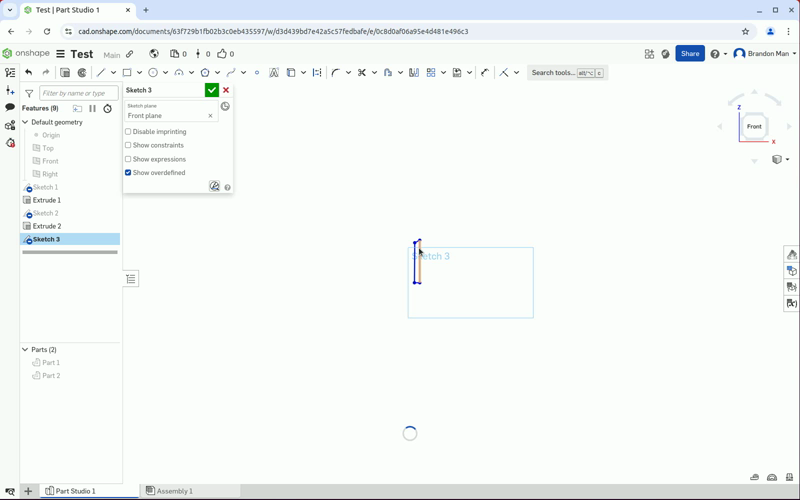
scroll(6)
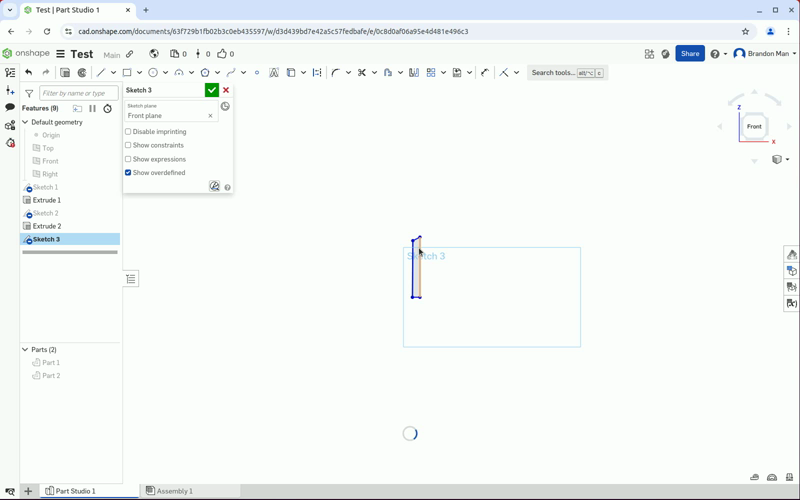
scroll(6)
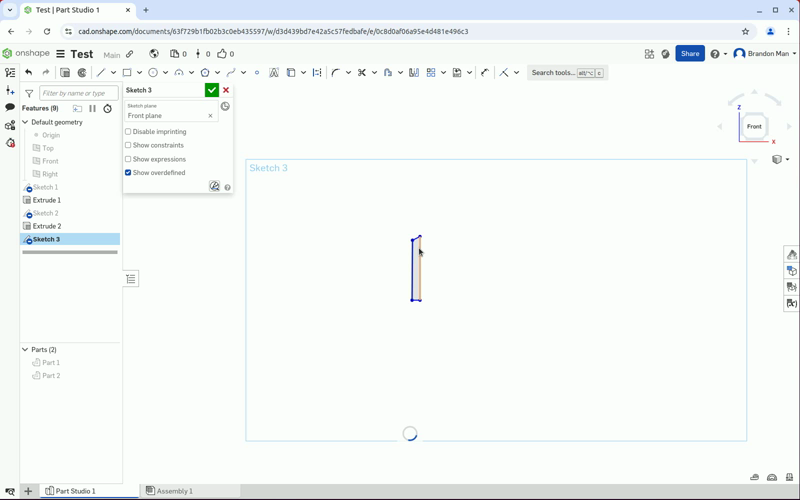
scroll(6)
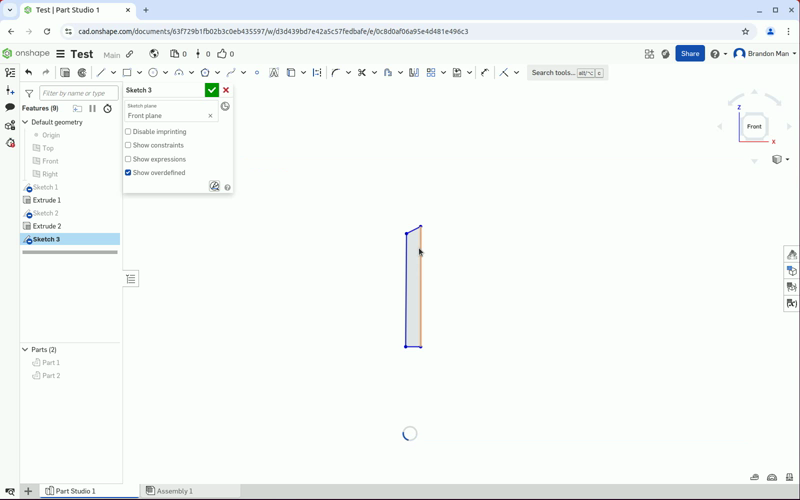
scroll(6)
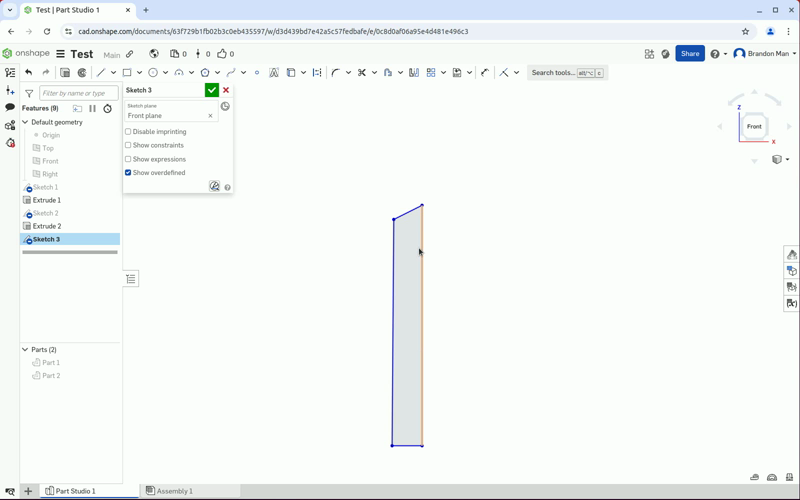
scroll(6)
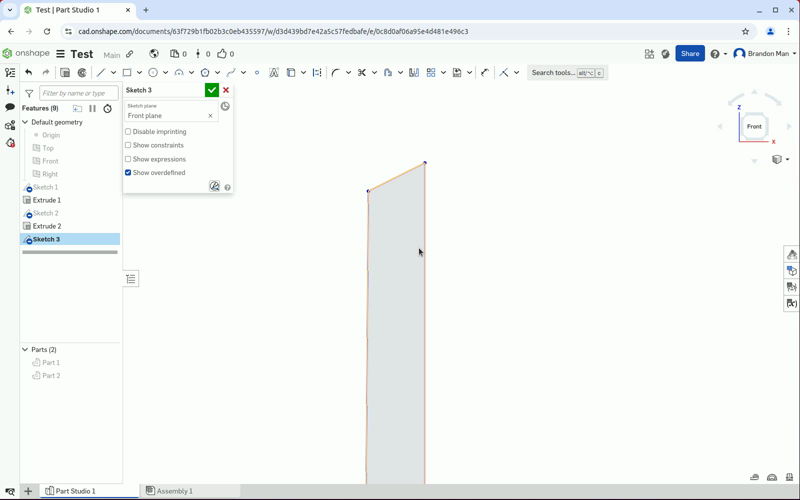
click(419, 247)
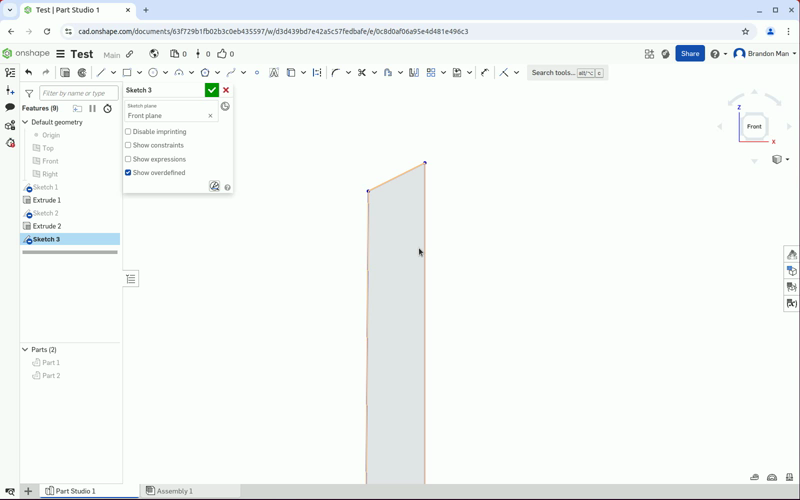
scroll(-6)
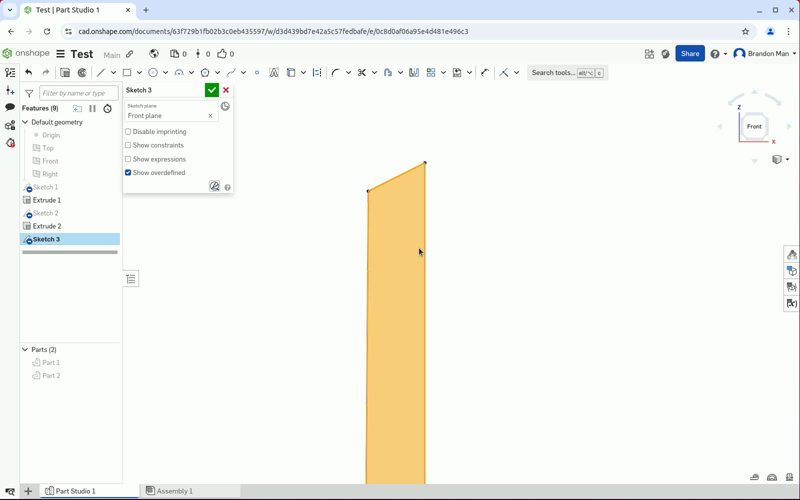
scroll(-6)
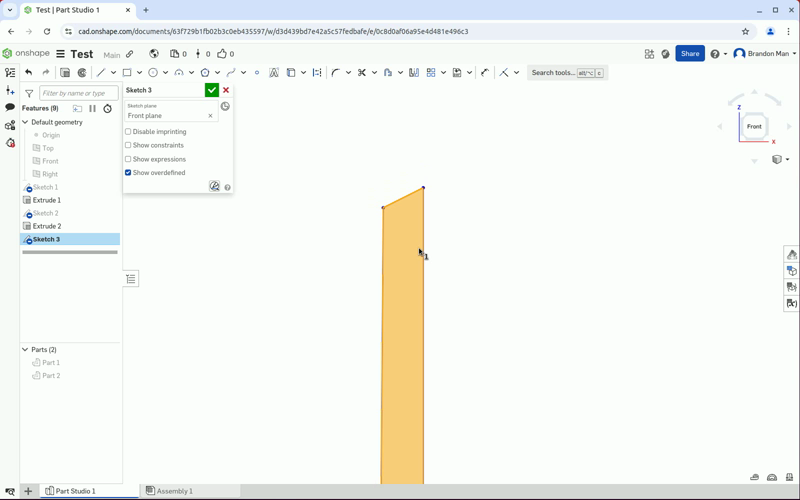
scroll(-6)
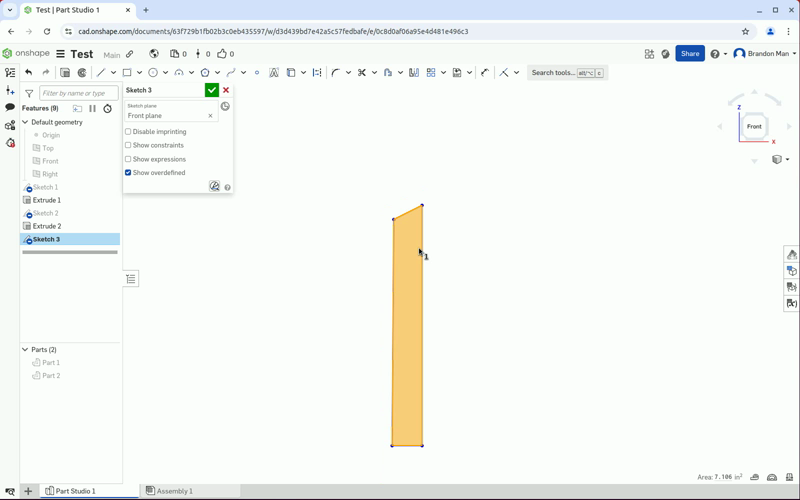
scroll(-6)
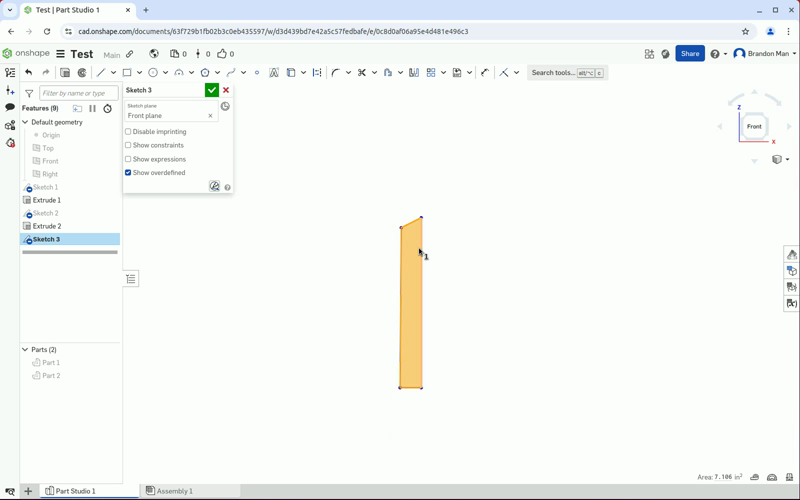
scroll(-6)
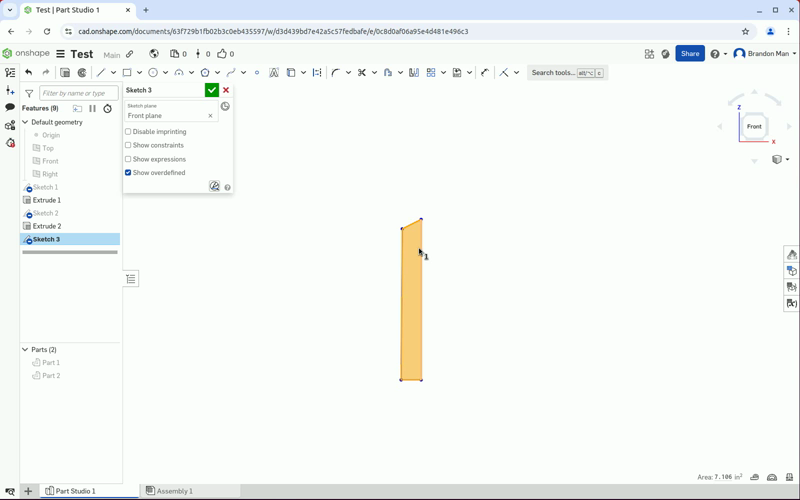
scroll(-6)
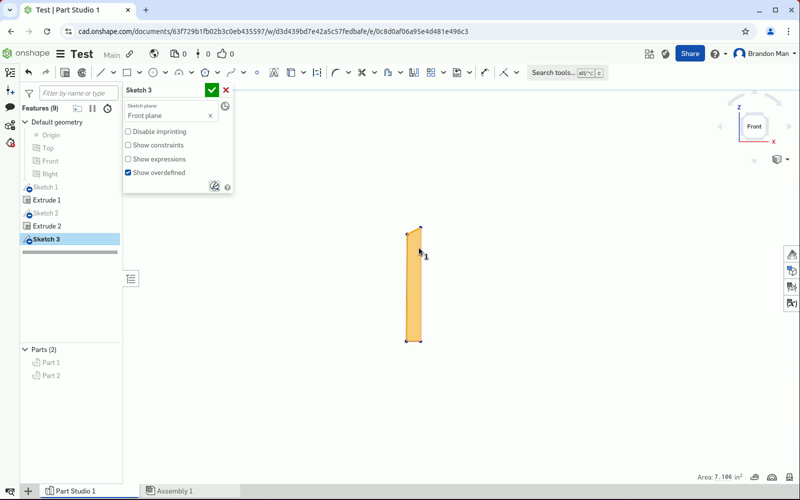
scroll(-6)
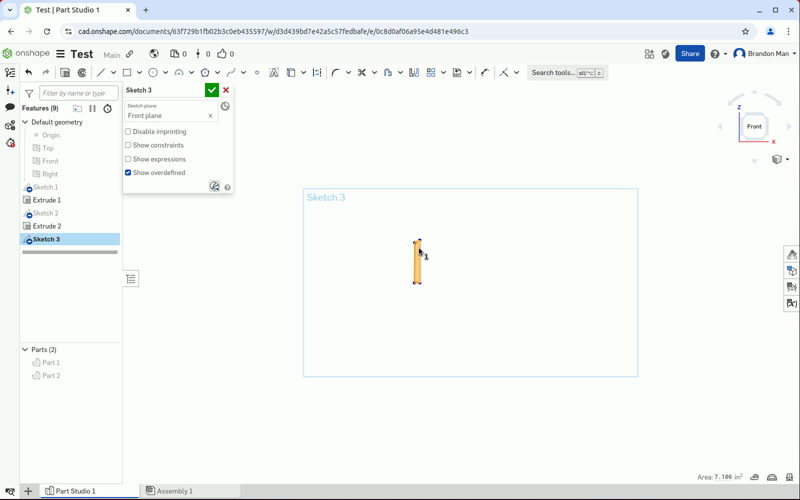
mouse_move(73, 352)
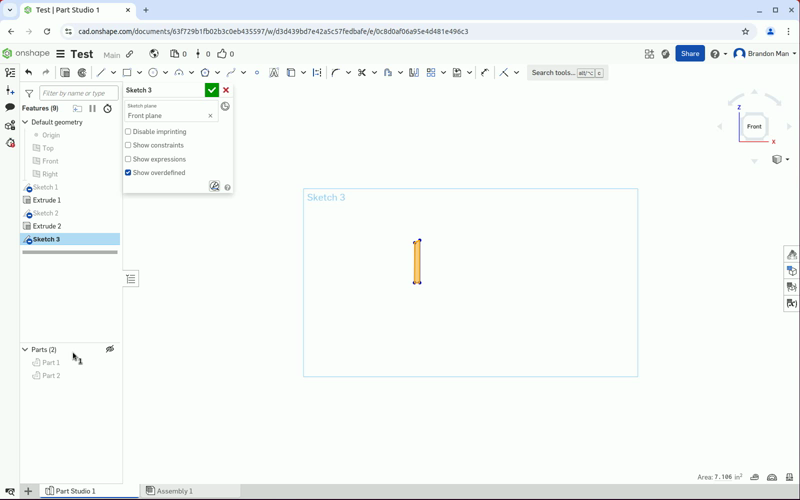
key(shift+y)
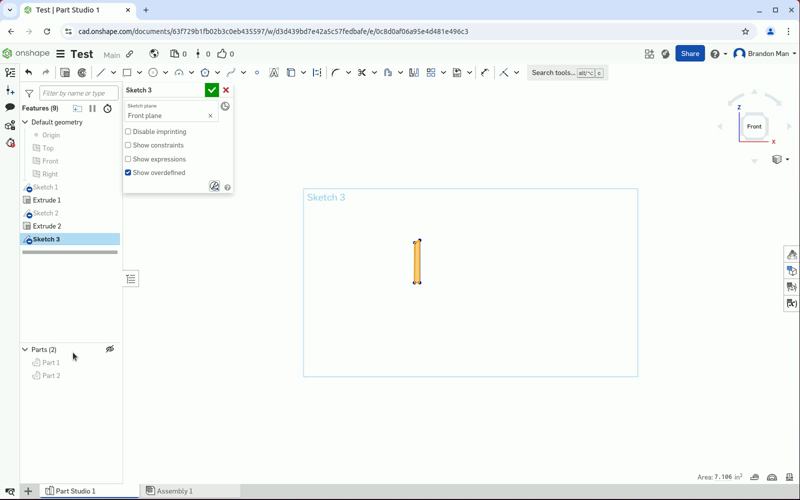
key(shift+e)
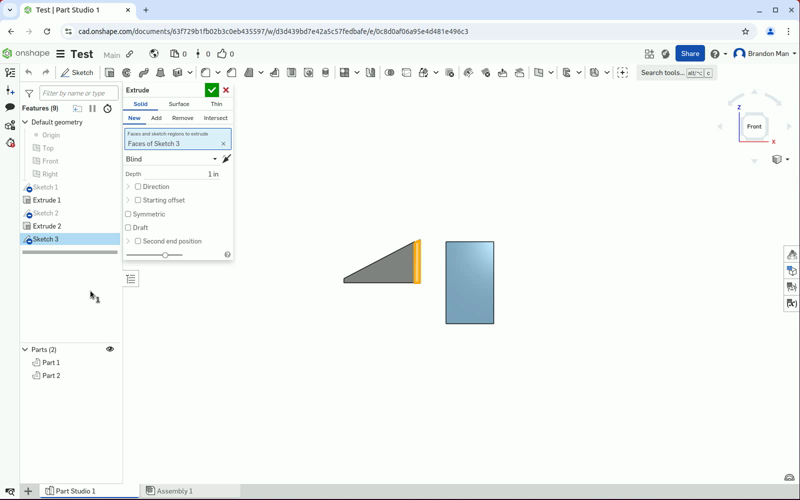
mouse_move(143, 106)
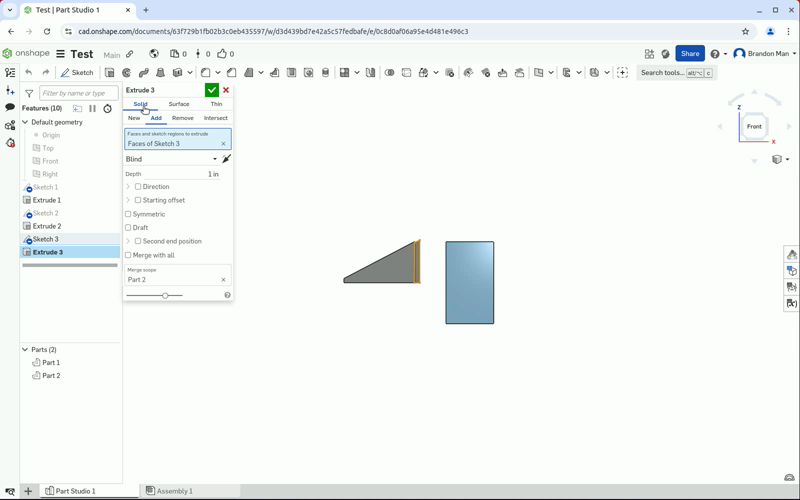
click(143, 106)
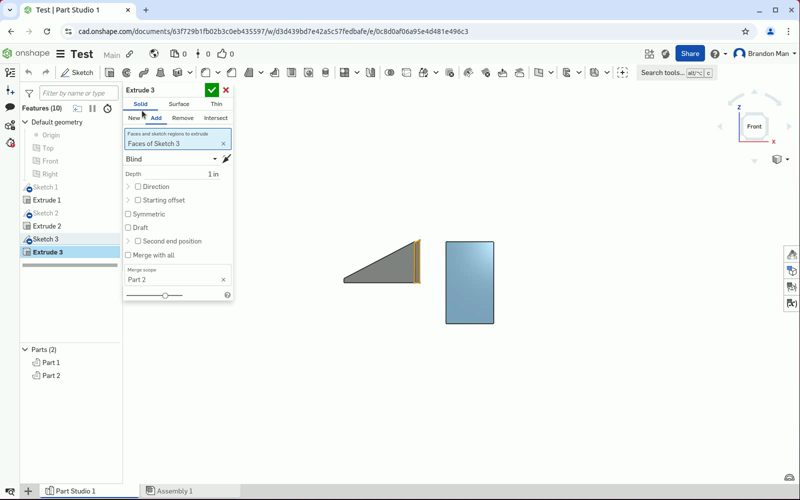
mouse_move(137, 120)
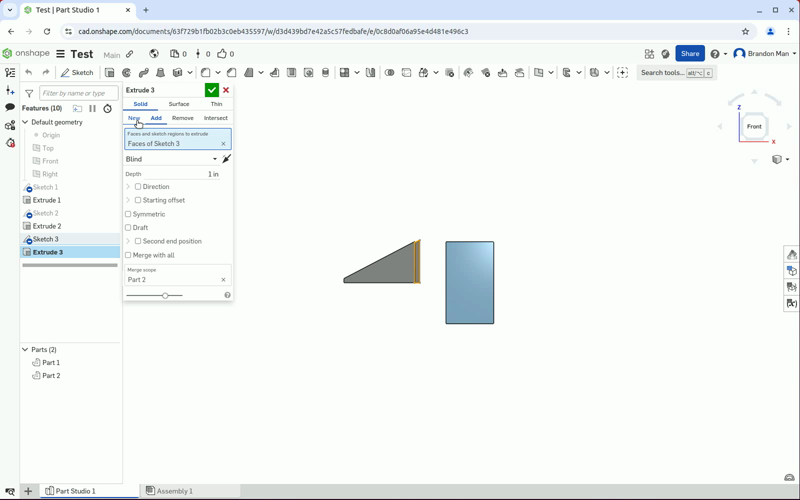
click(137, 120)
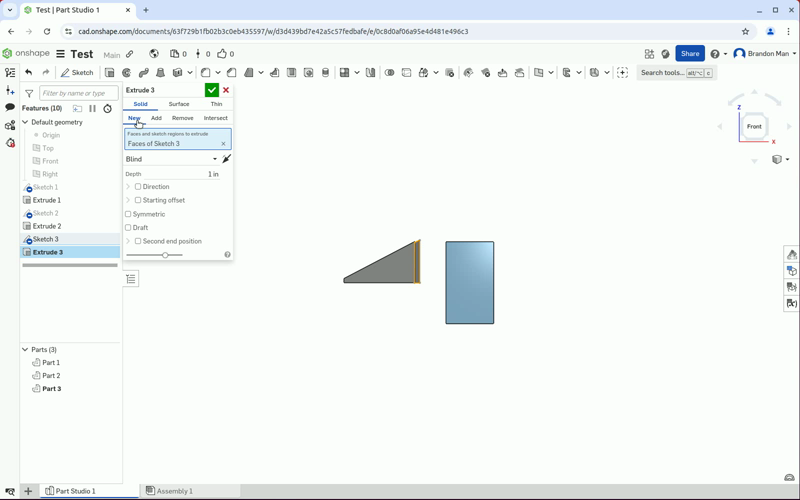
key(tab, 4)
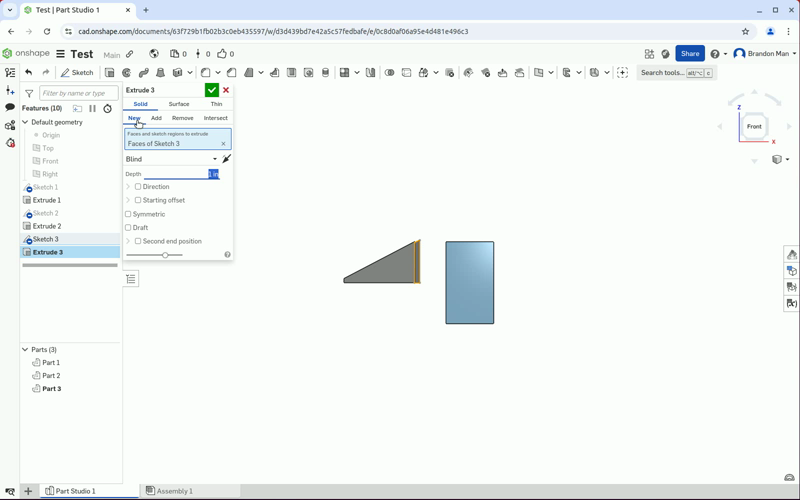
text(6.018)
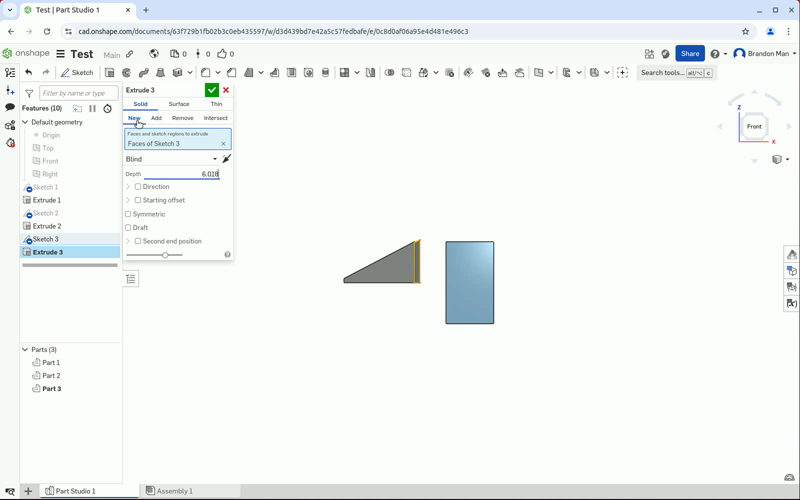
key(enter)
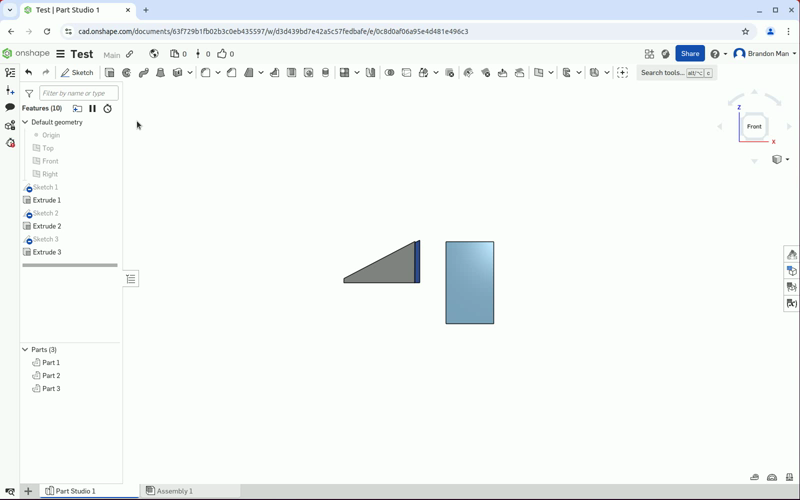
key(shift+h)
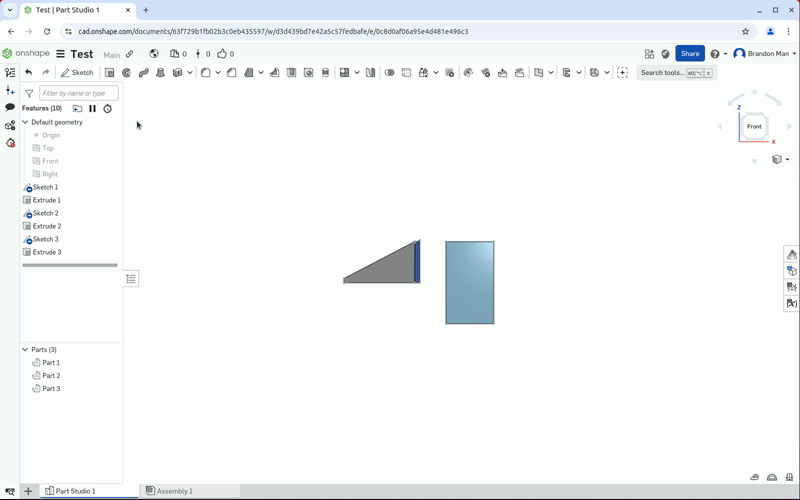
key(shift+h)
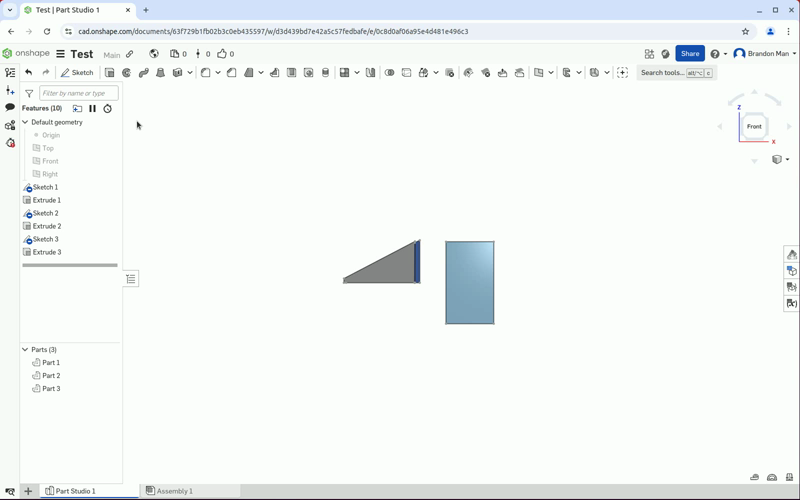
key(shift+7)
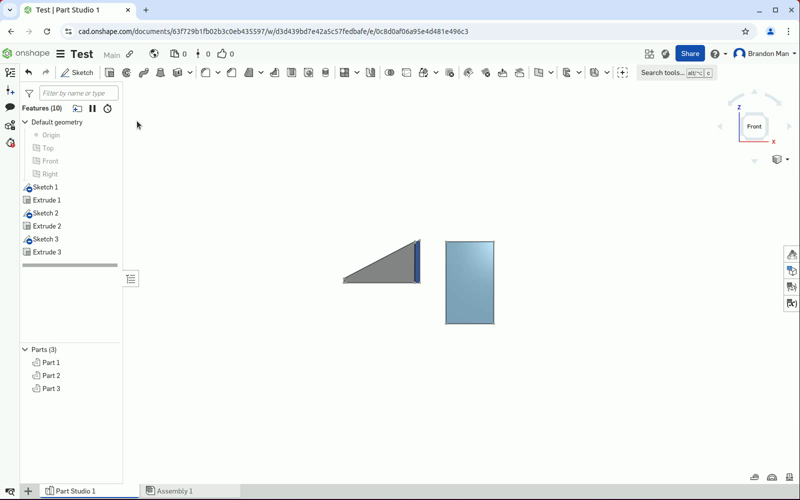
key(left, 2)
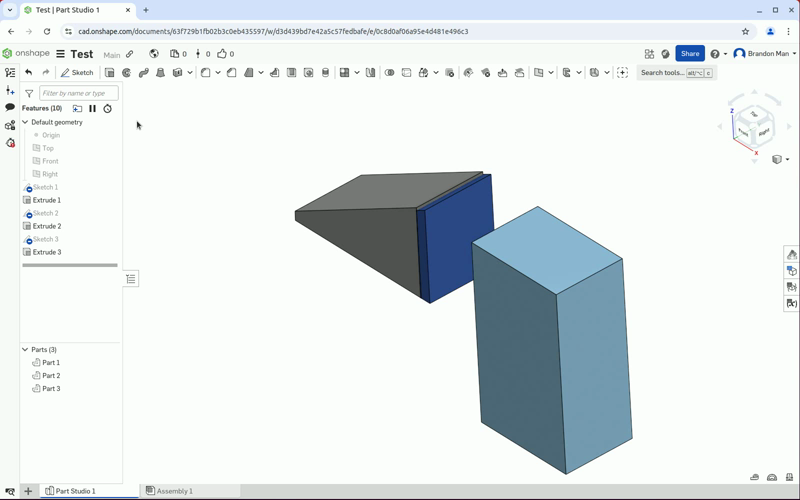
key(down, 2)
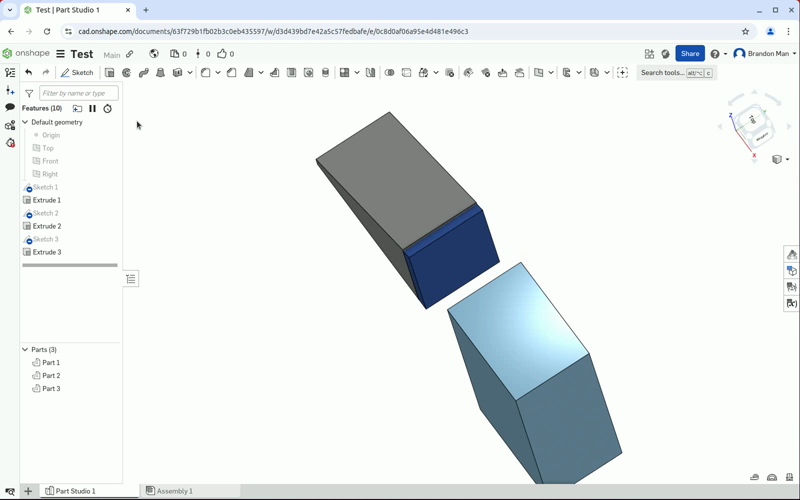
key(up, 2)
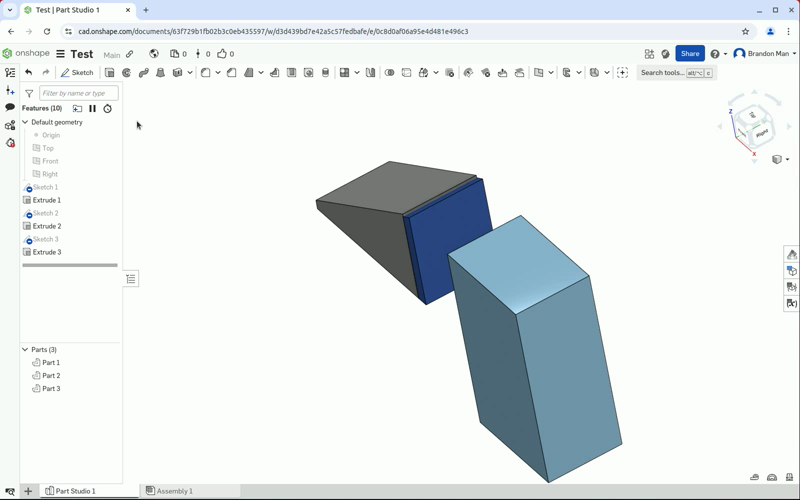
key(right, 2)
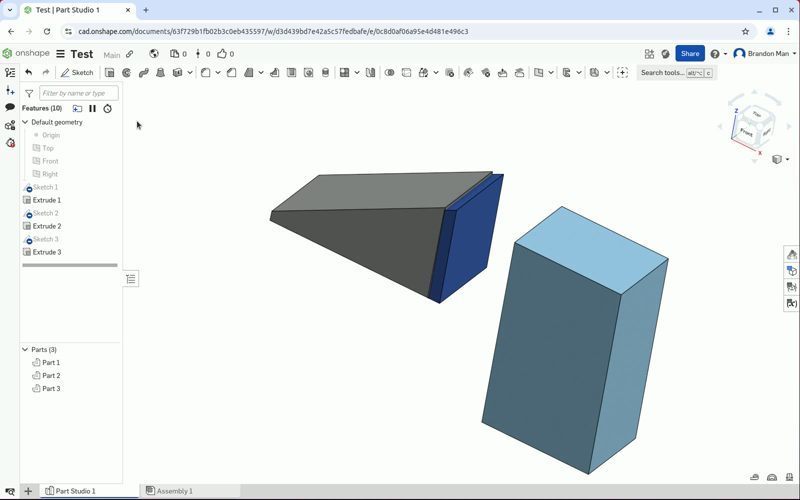
mouse_move(73, 189)
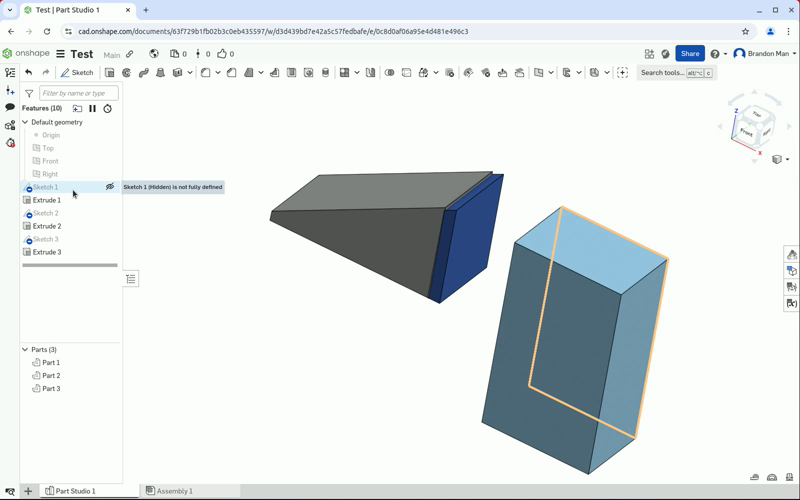
click(73, 189)